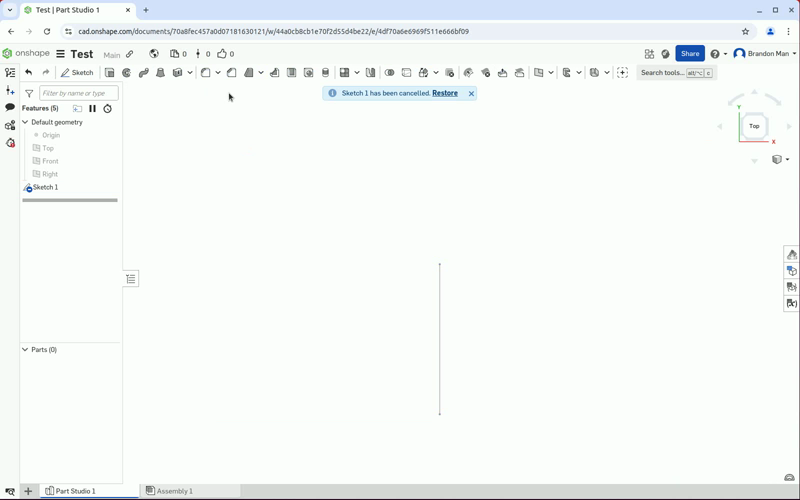
key(shift+h)
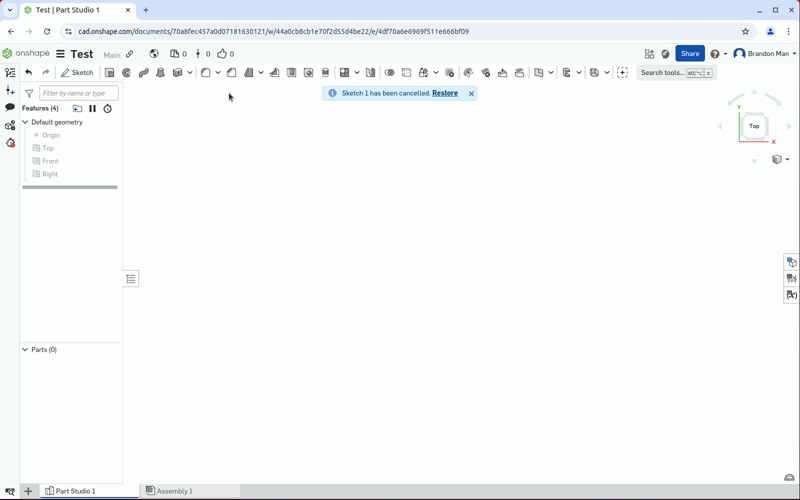
mouse_move(73, 352)
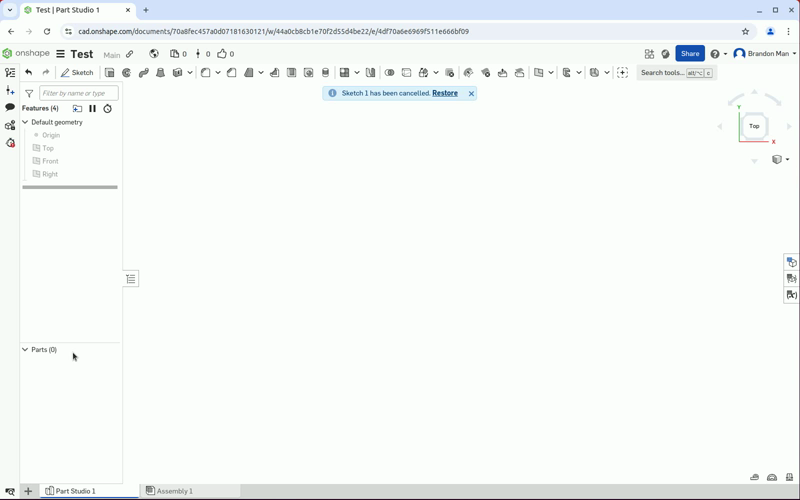
key(y)
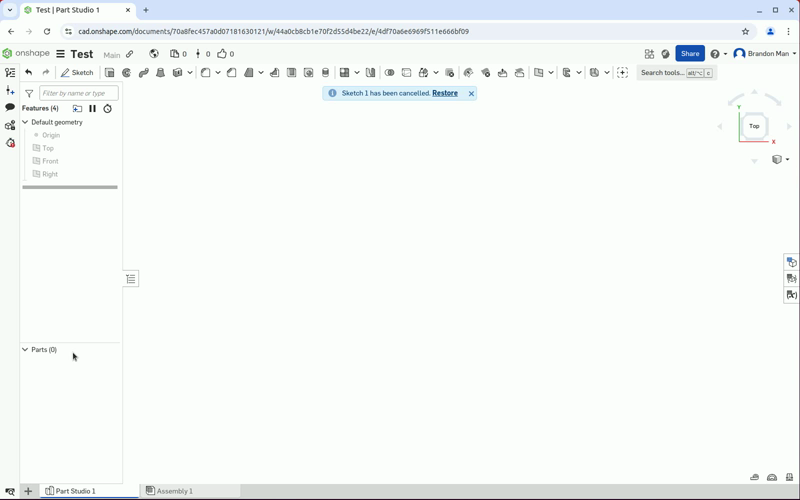
key(shift+p)
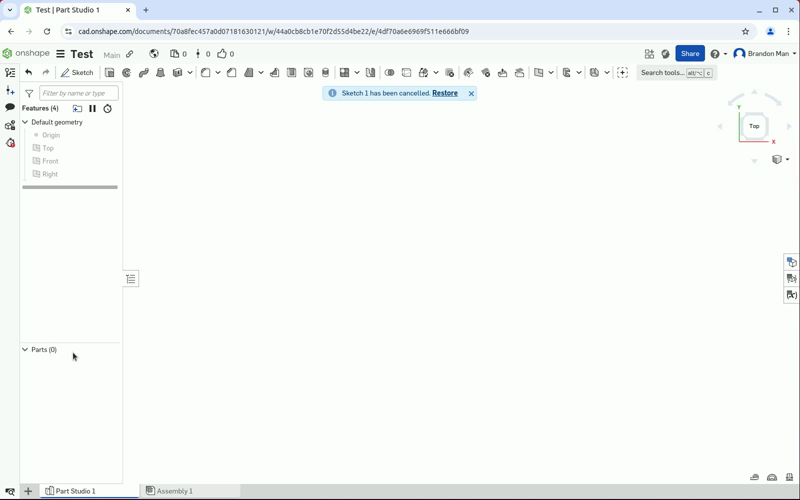
key(space)
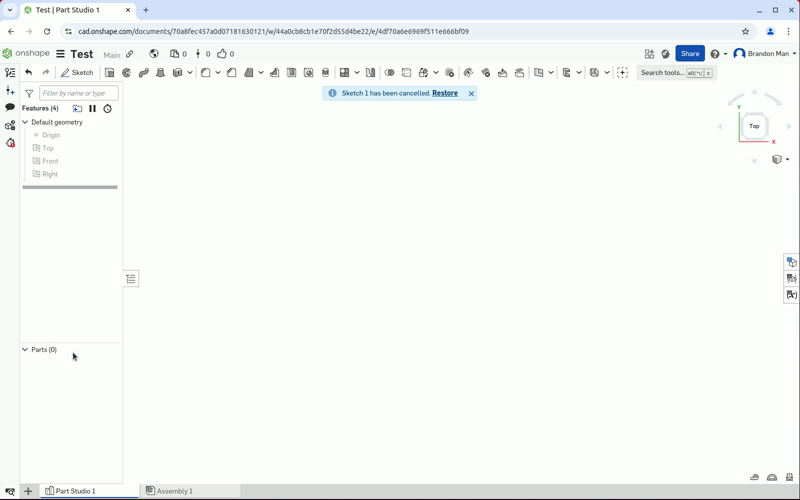
key_down(shift)
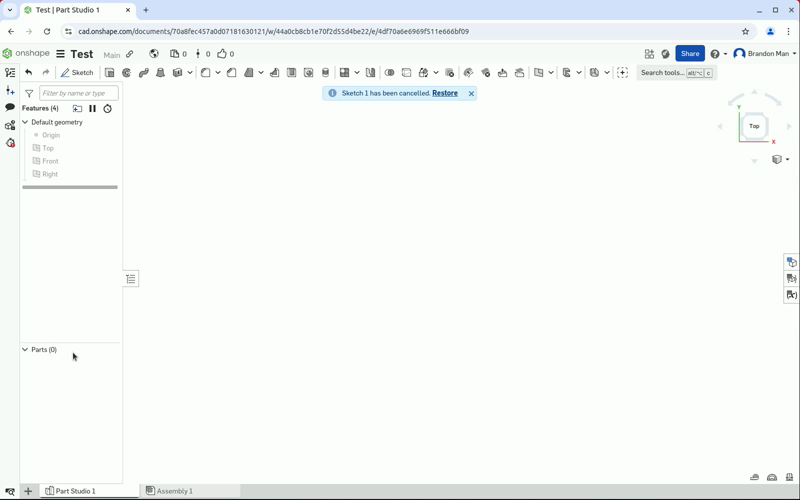
key(up)
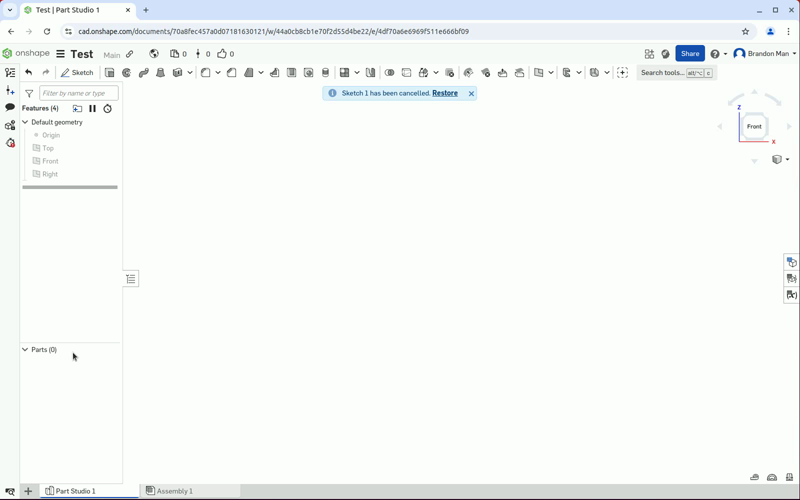
key_up(shift)
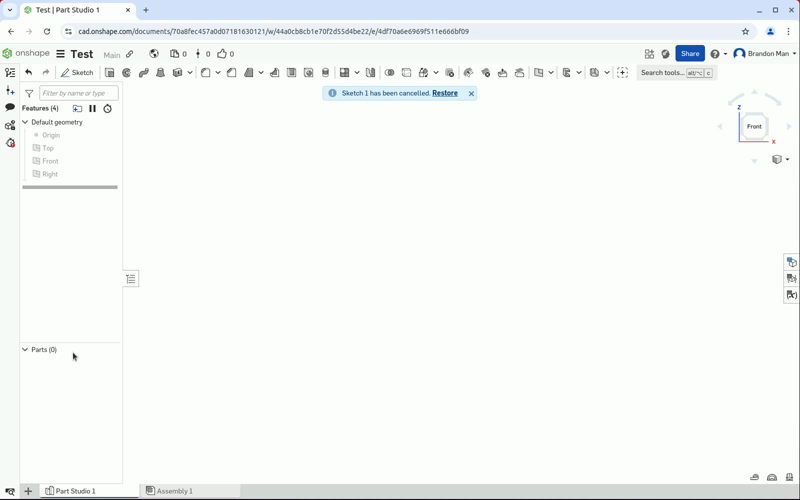
key(space)
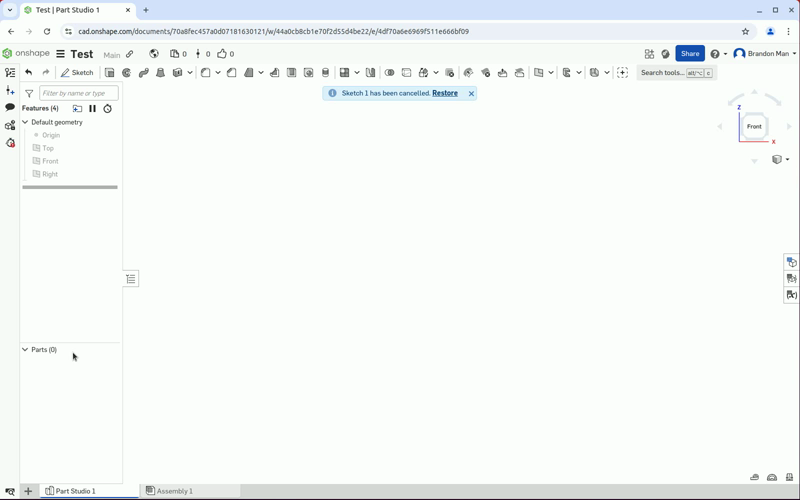
key_down(shift)
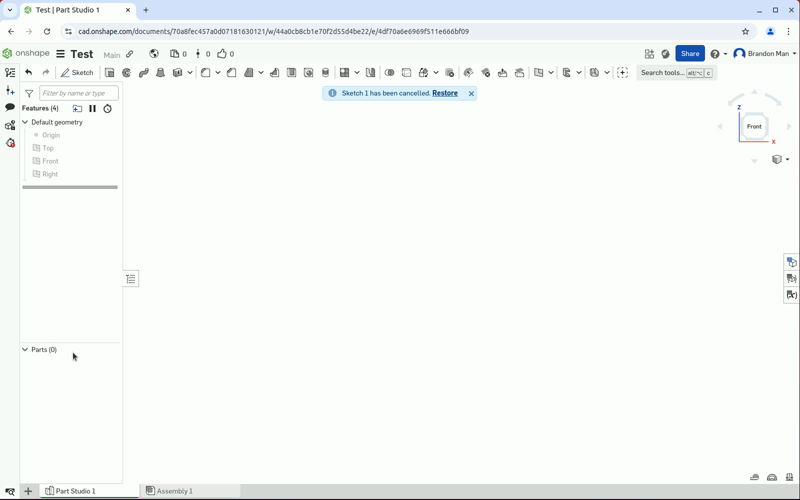
key(left)
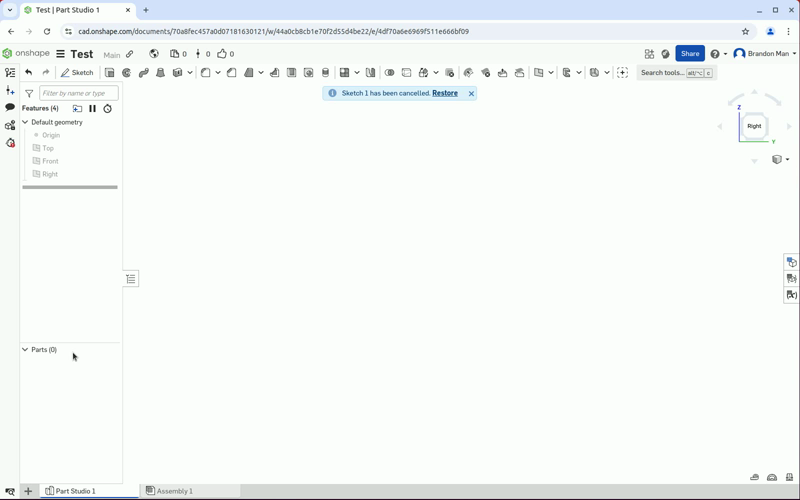
key_up(shift)
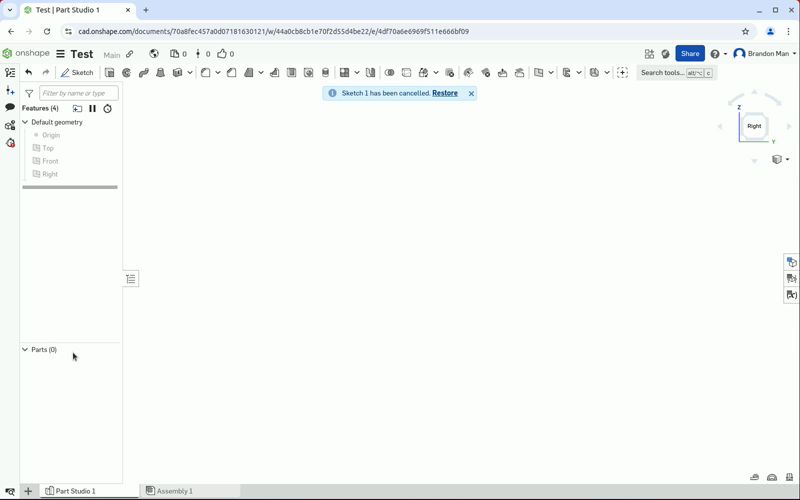
mouse_move(73, 352)
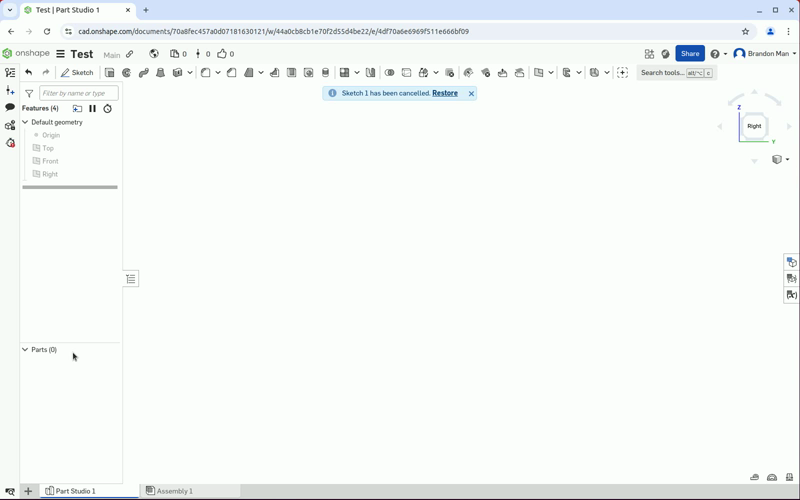
key(shift+y)
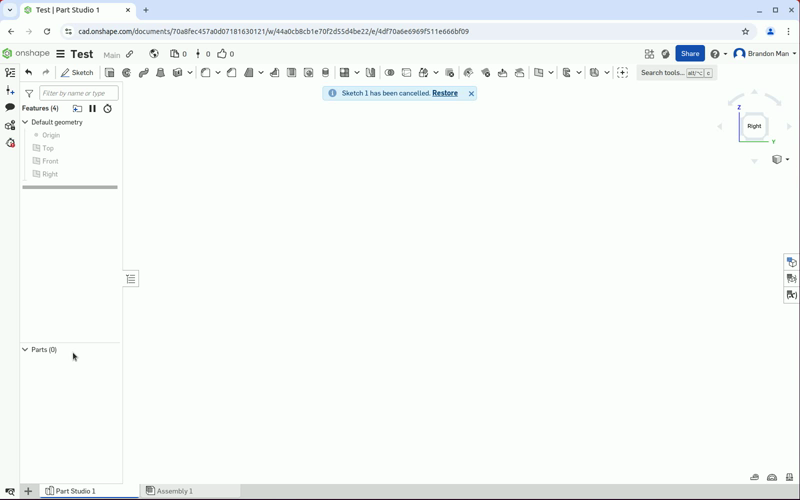
key(shift+s)
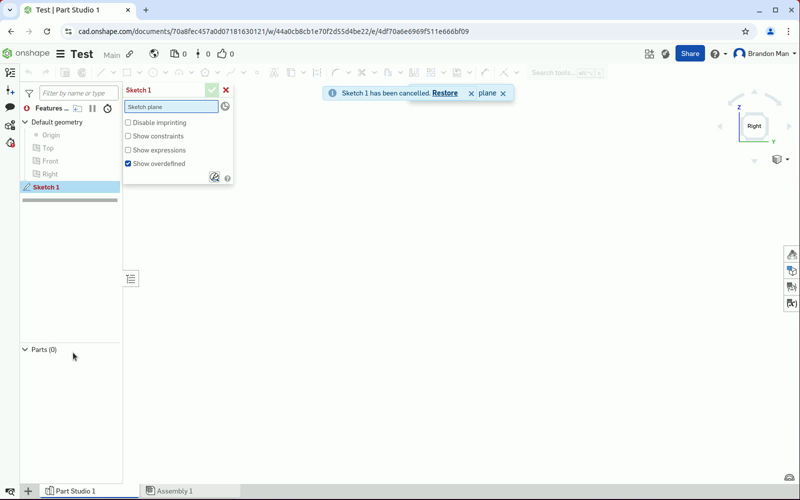
mouse_move(73, 176)
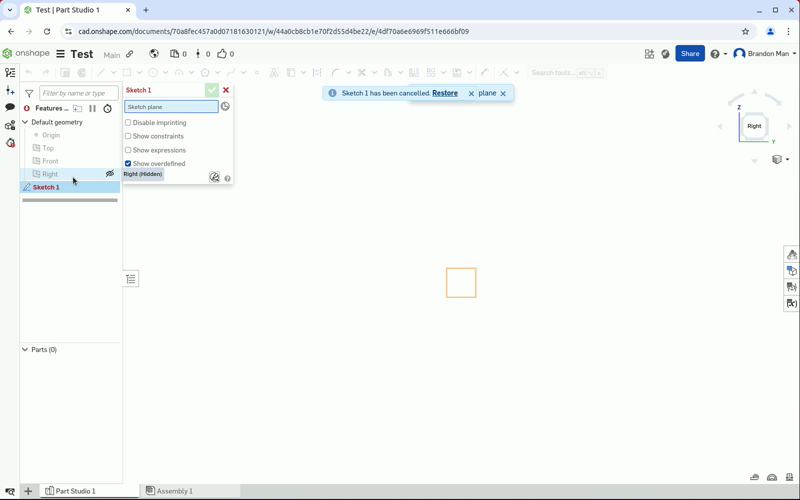
click(73, 176)
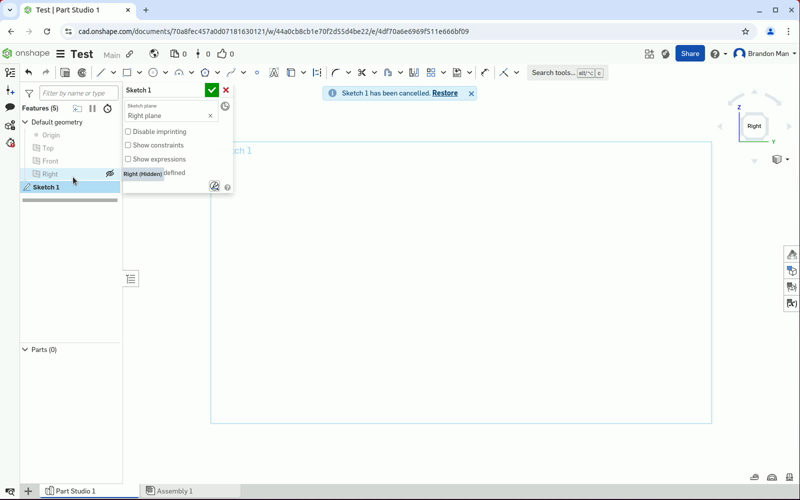
mouse_move(73, 352)
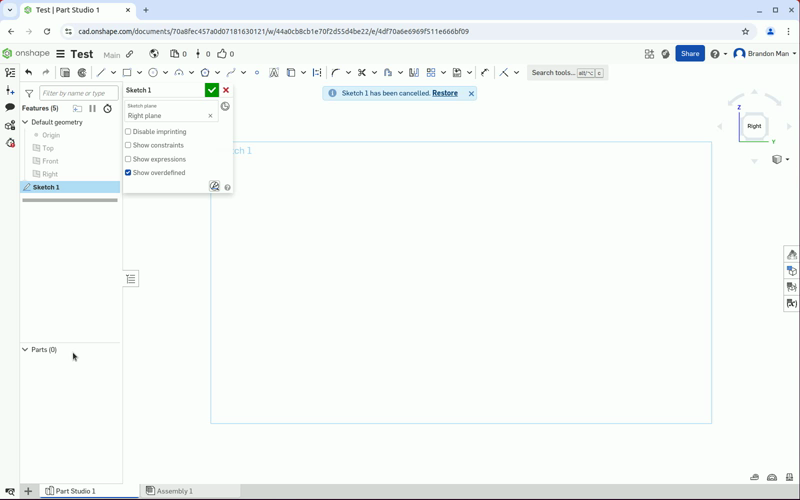
key(y)
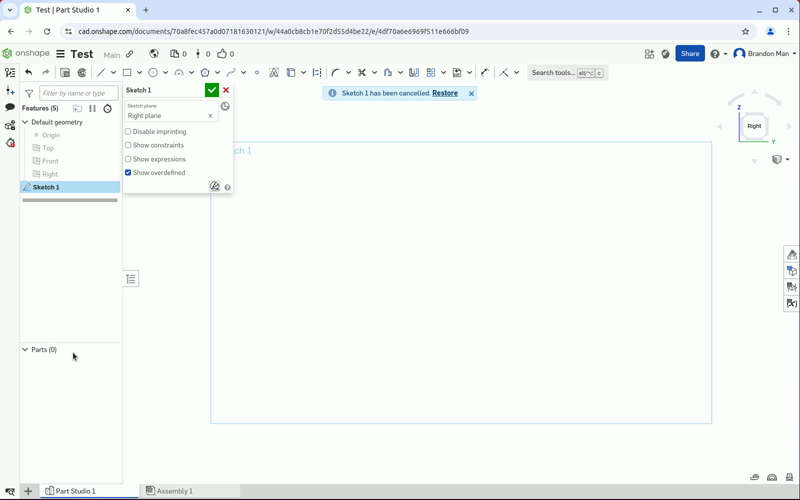
key(l)
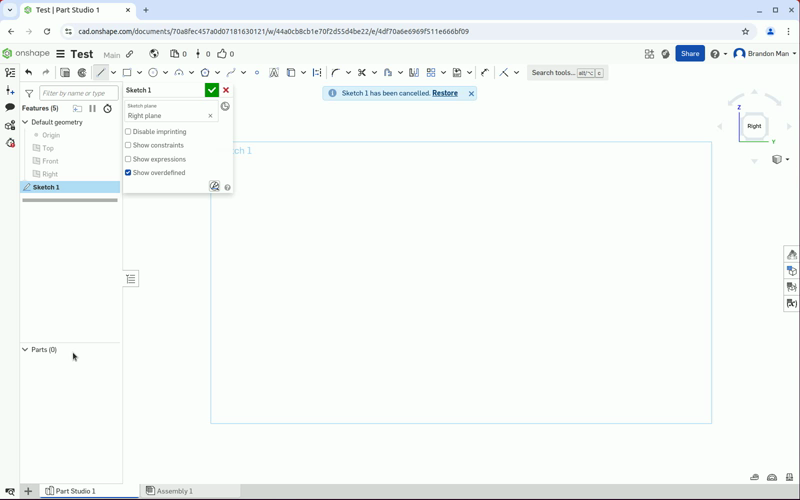
key_down(shift)
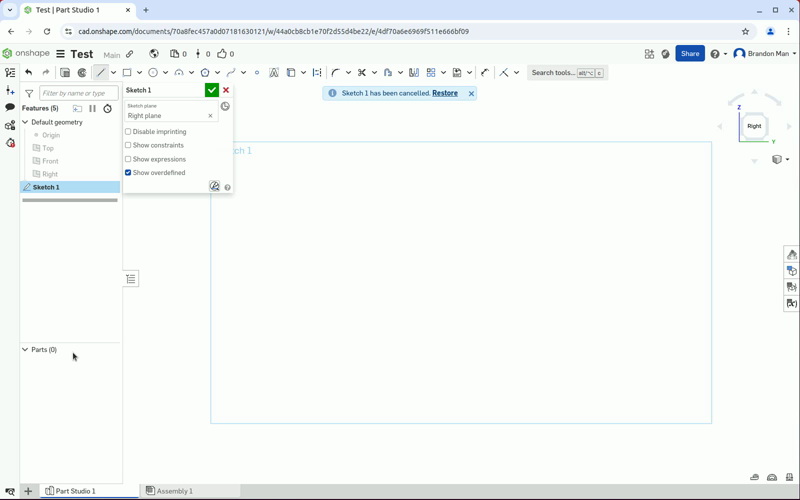
mouse_move(412, 282)
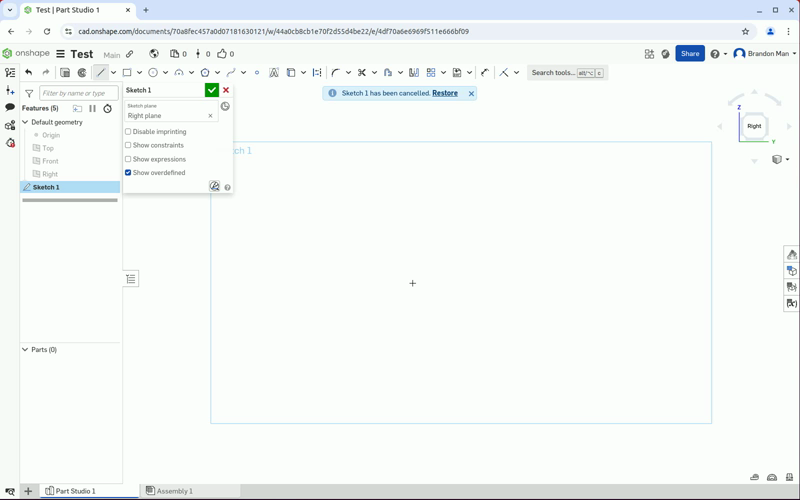
click(412, 282)
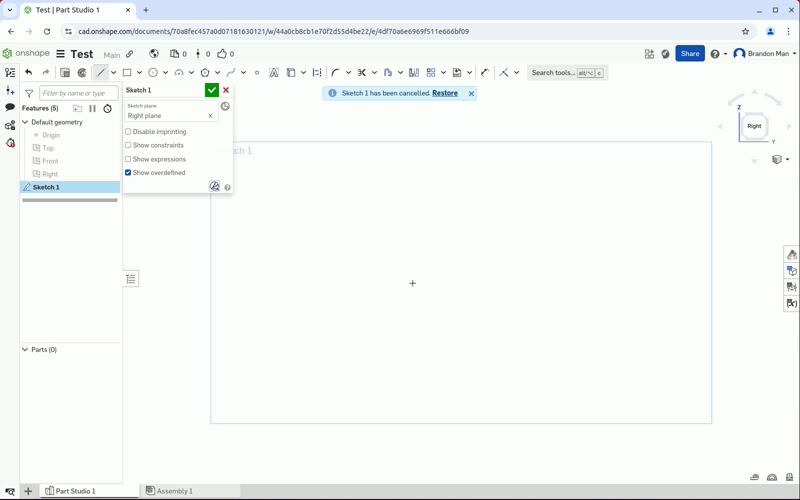
key_up(shift)
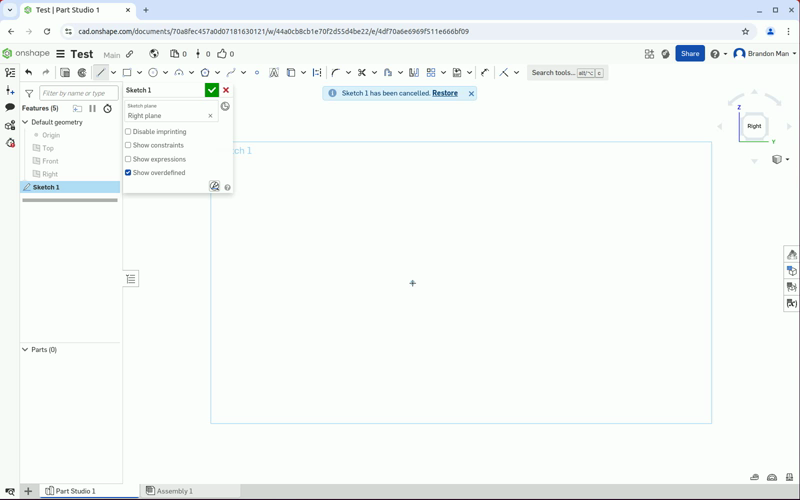
key_down(shift)
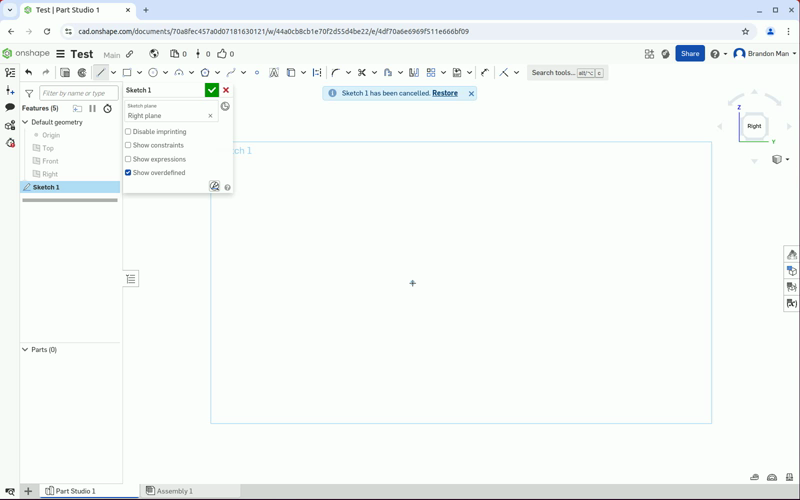
mouse_move(442, 282)
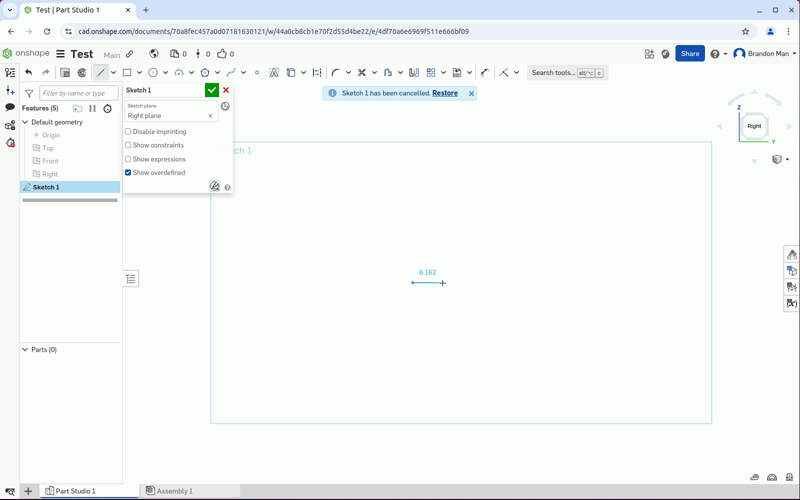
mouse_move(461, 282)
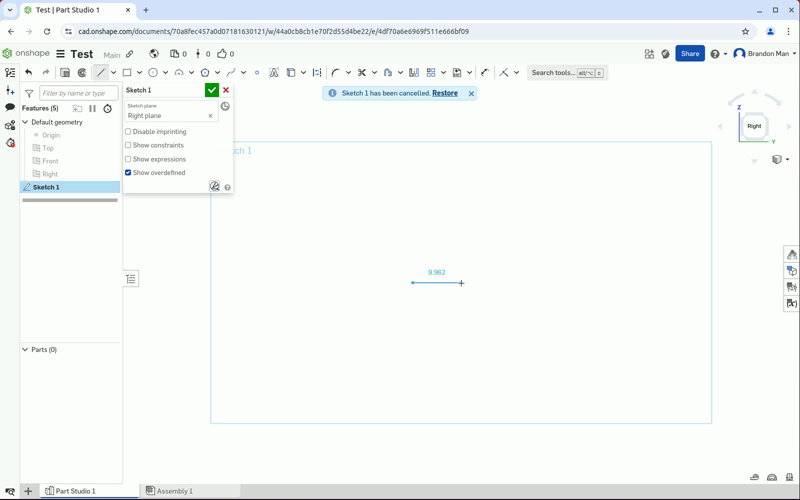
click(461, 282)
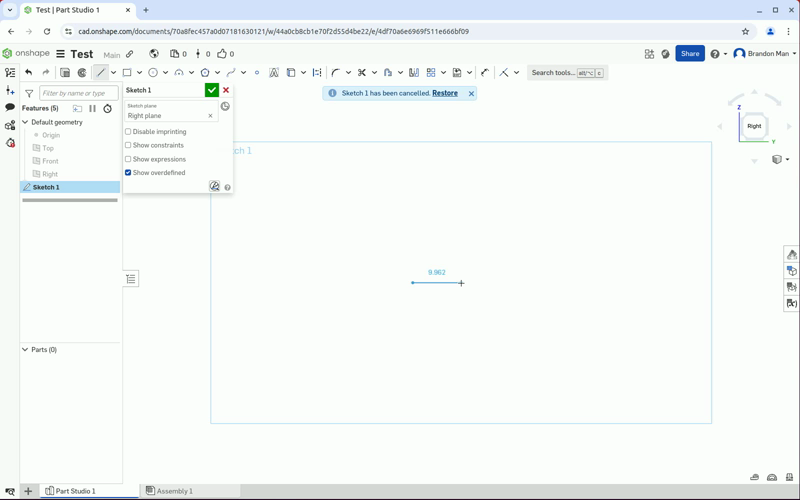
key_up(shift)
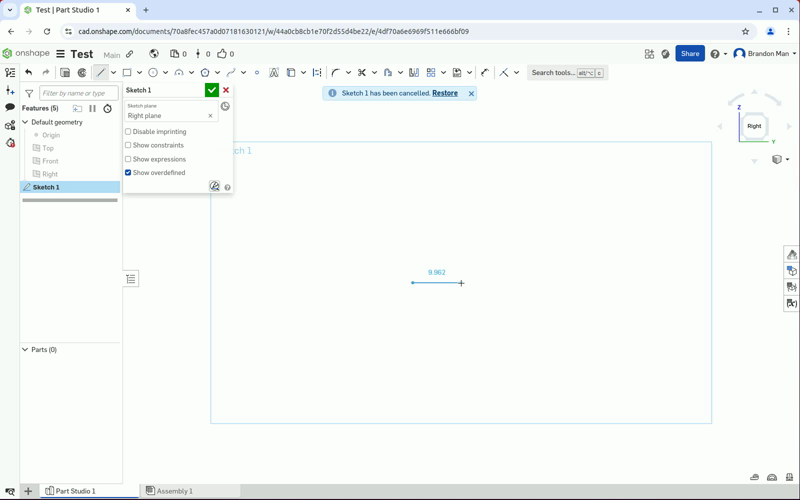
key_down(shift)
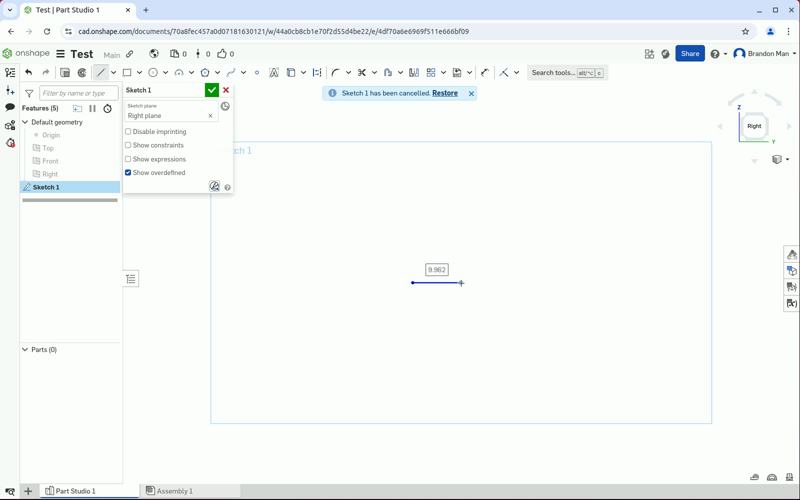
mouse_move(491, 282)
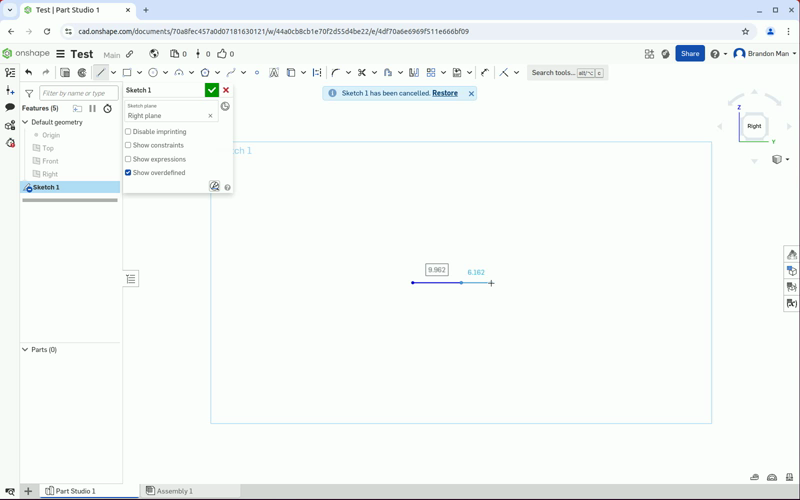
mouse_move(461, 248)
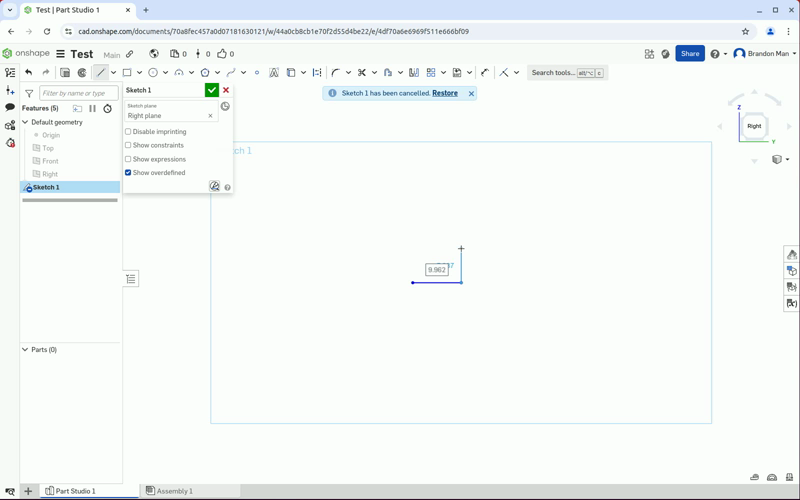
click(461, 248)
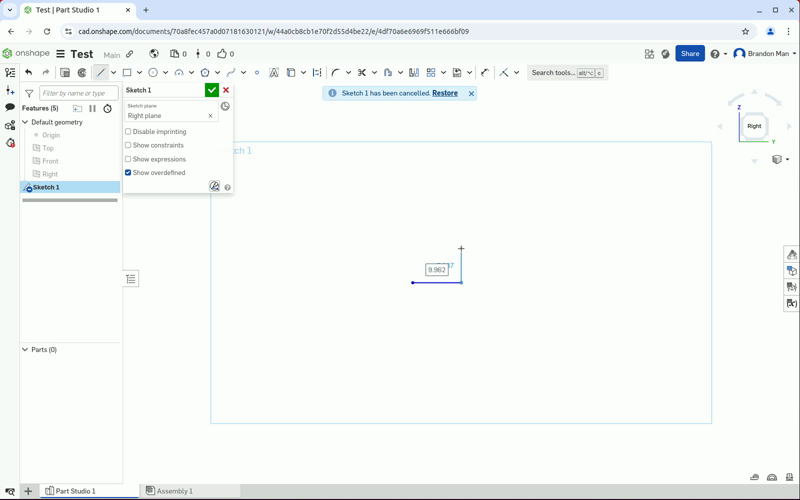
key_up(shift)
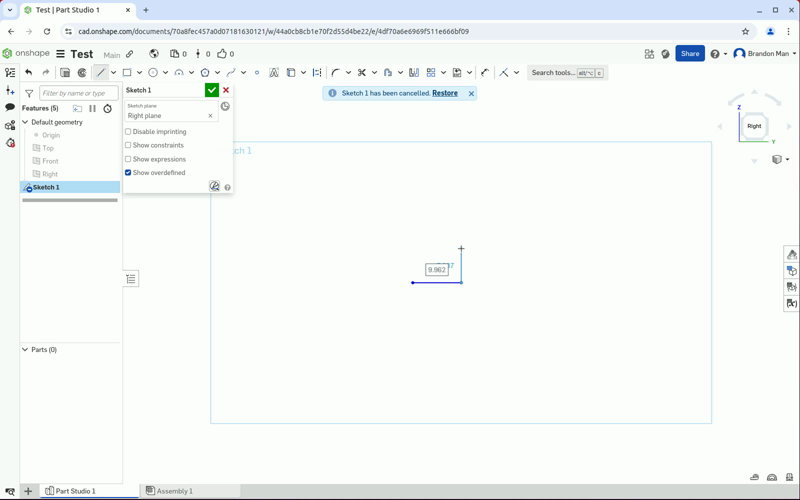
key_down(shift)
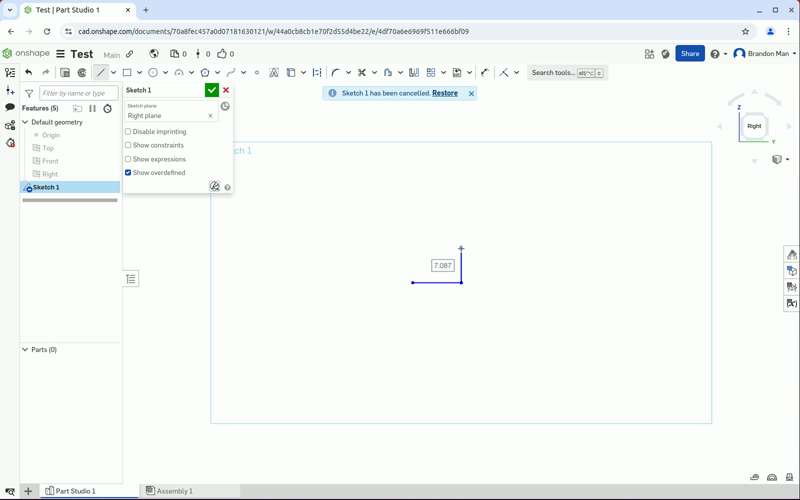
mouse_move(491, 248)
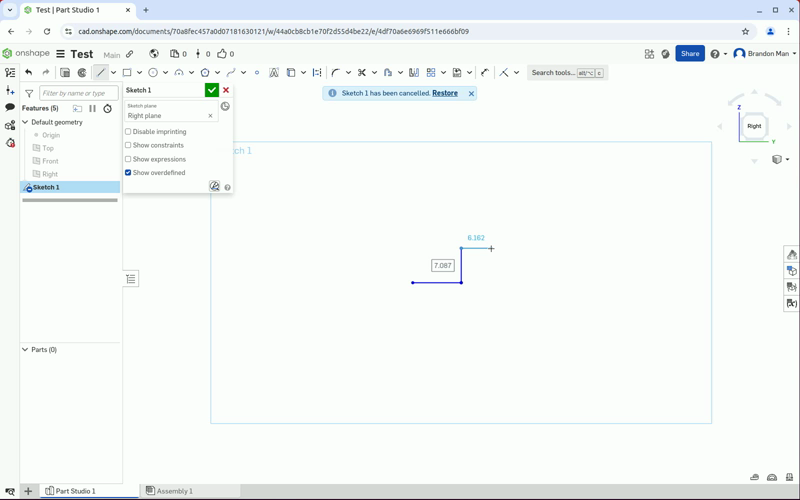
mouse_move(412, 248)
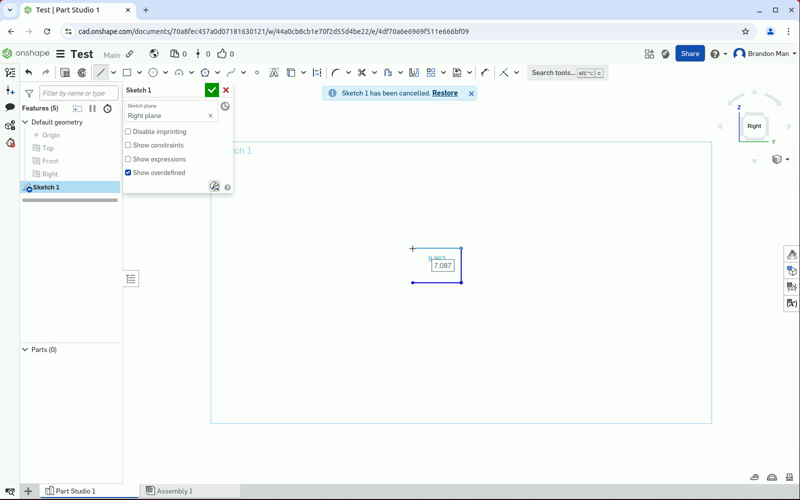
click(412, 248)
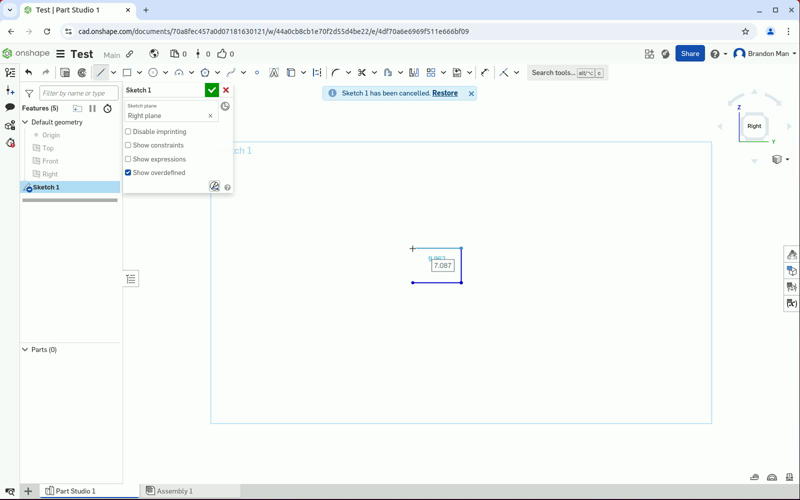
key_up(shift)
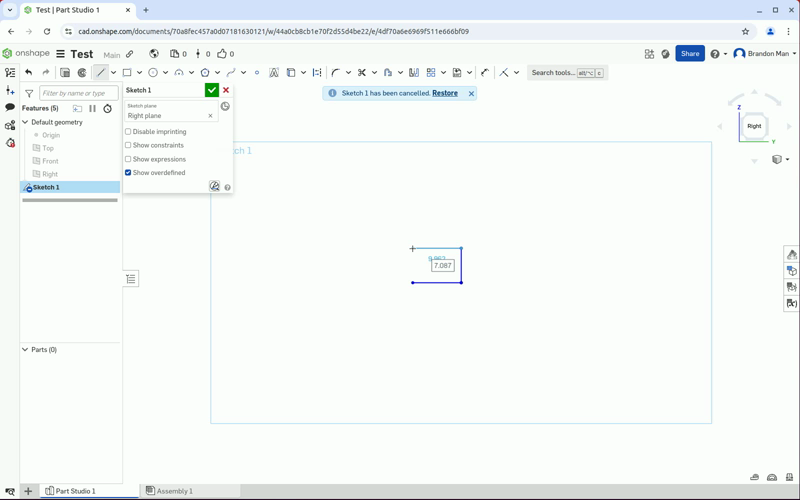
mouse_move(442, 248)
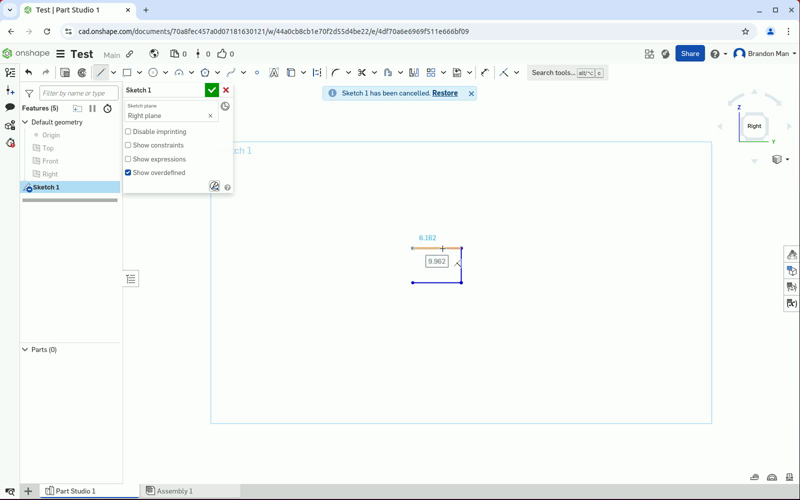
key_down(shift)
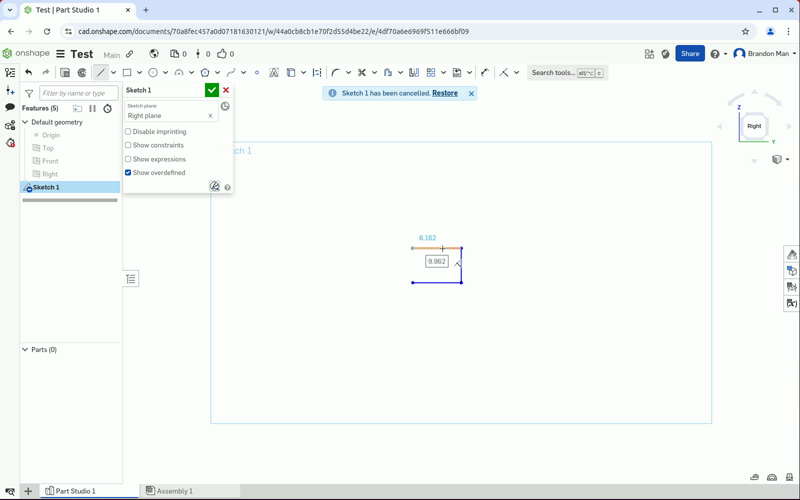
mouse_move(412, 282)
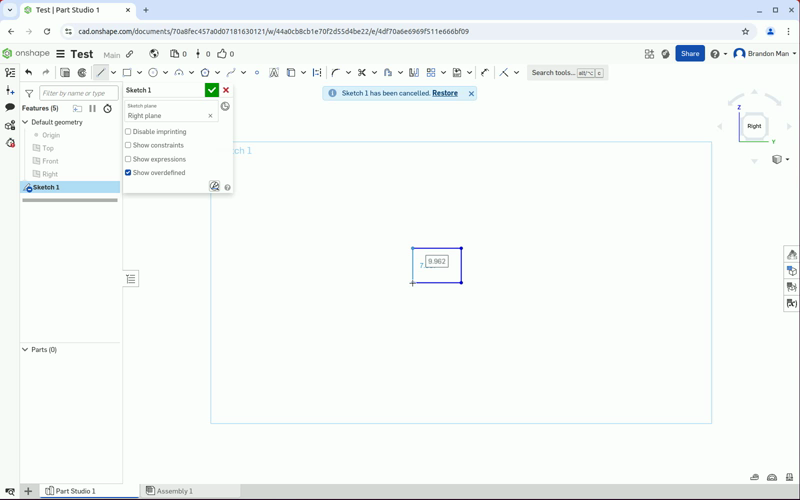
key_up(shift)
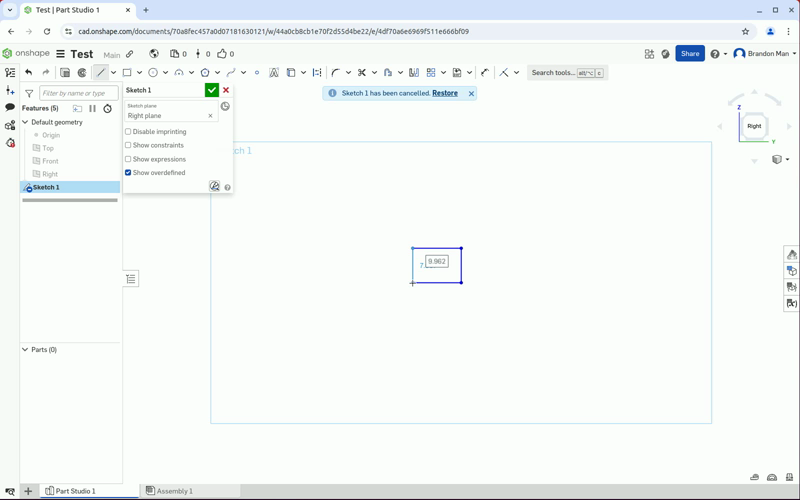
click(412, 282)
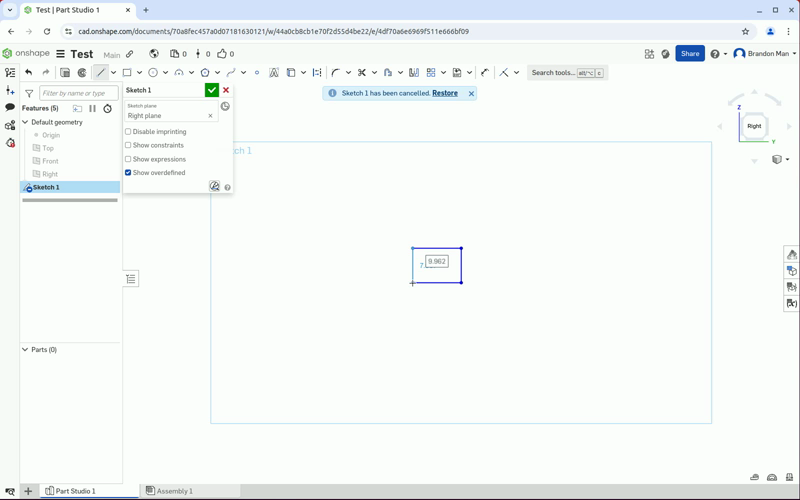
key(esc)
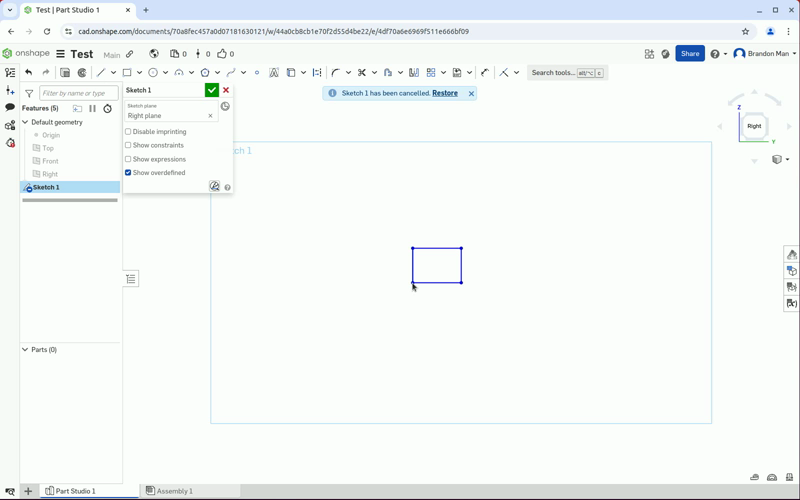
mouse_move(429, 268)
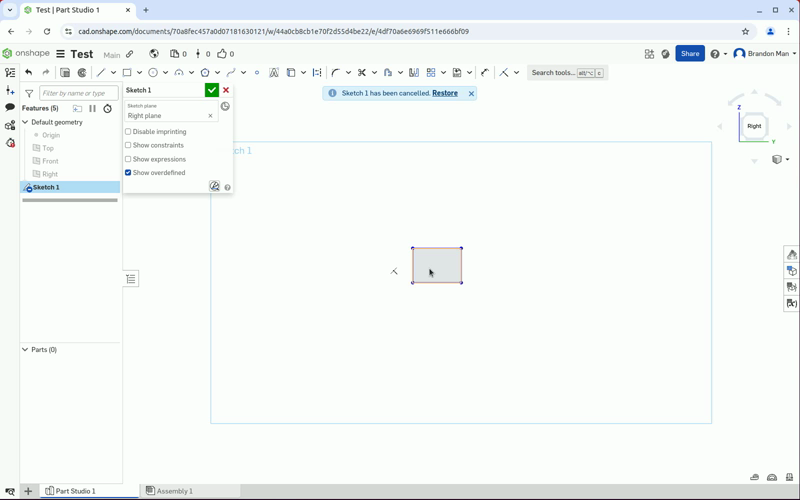
scroll(6)
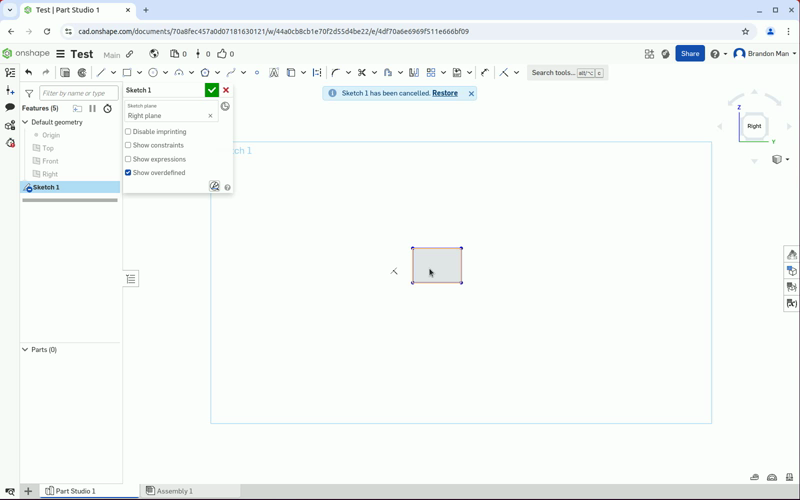
scroll(6)
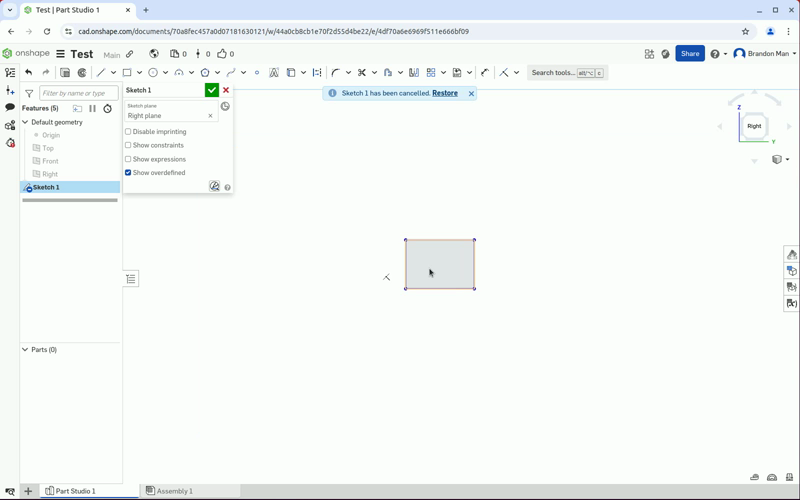
scroll(6)
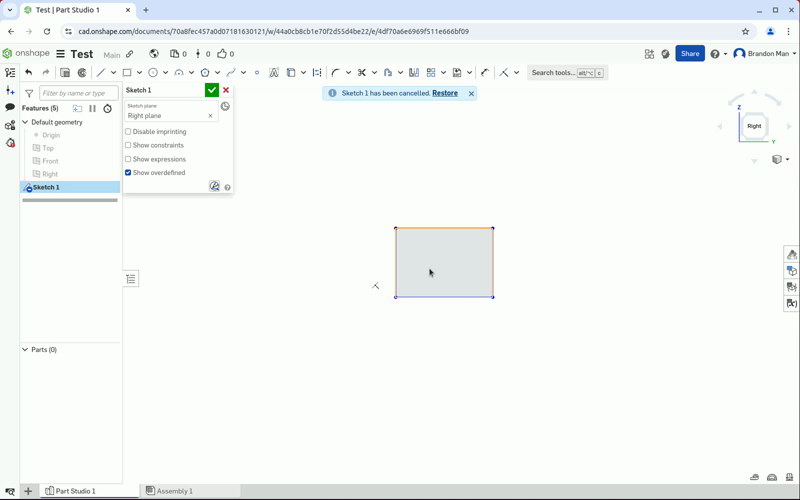
scroll(6)
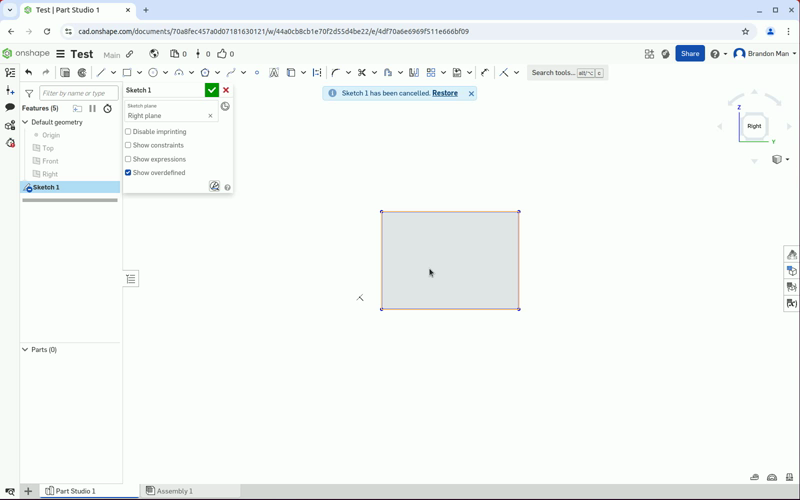
scroll(6)
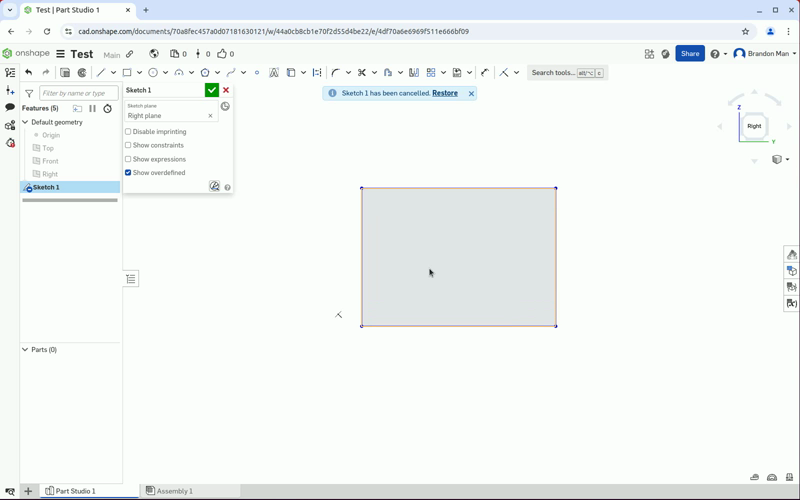
scroll(6)
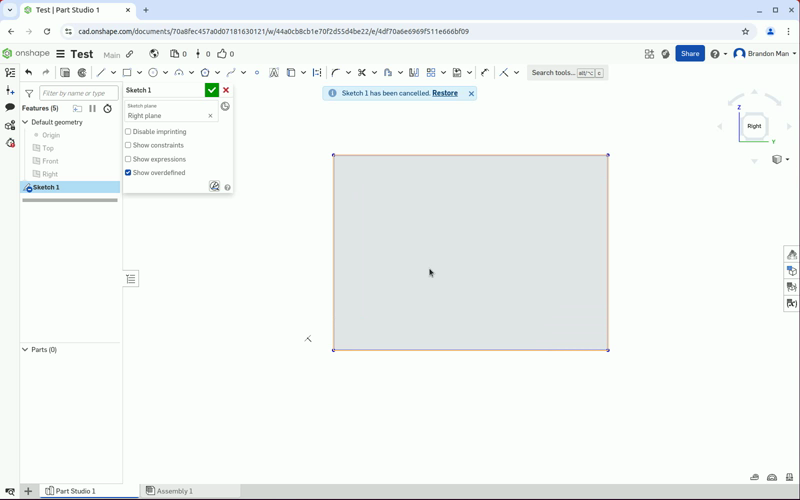
scroll(6)
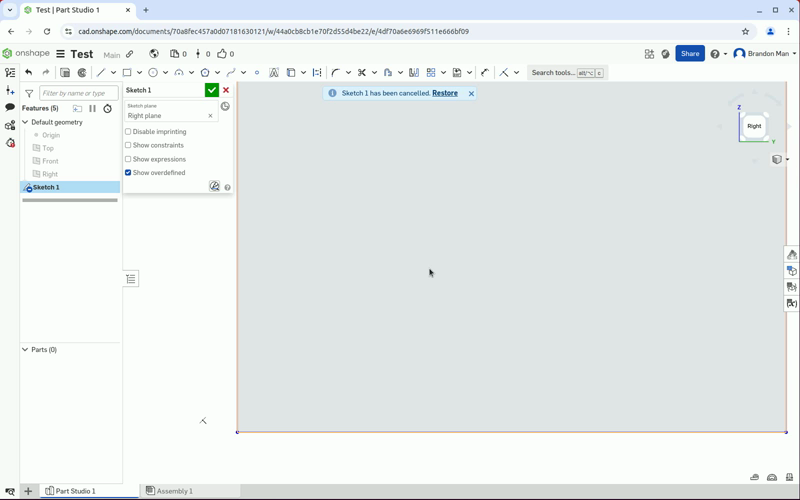
click(429, 268)
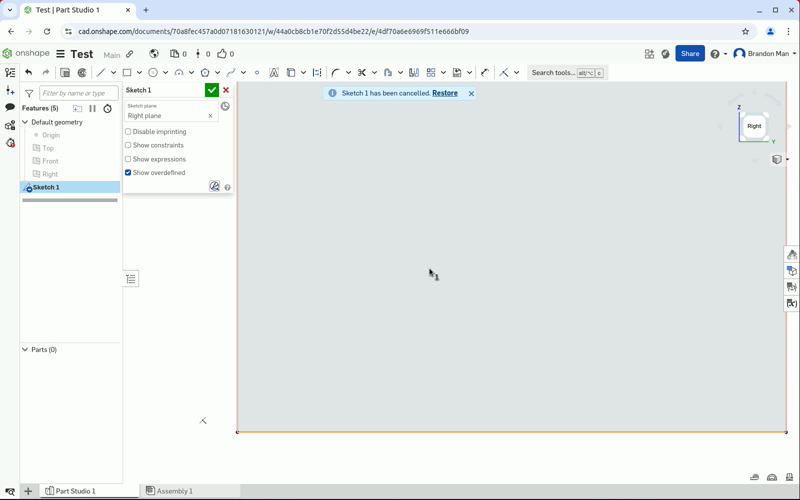
scroll(-6)
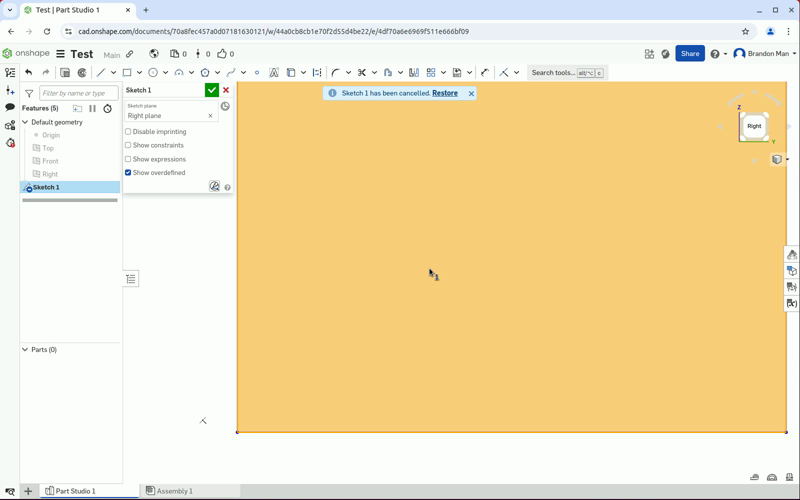
scroll(-6)
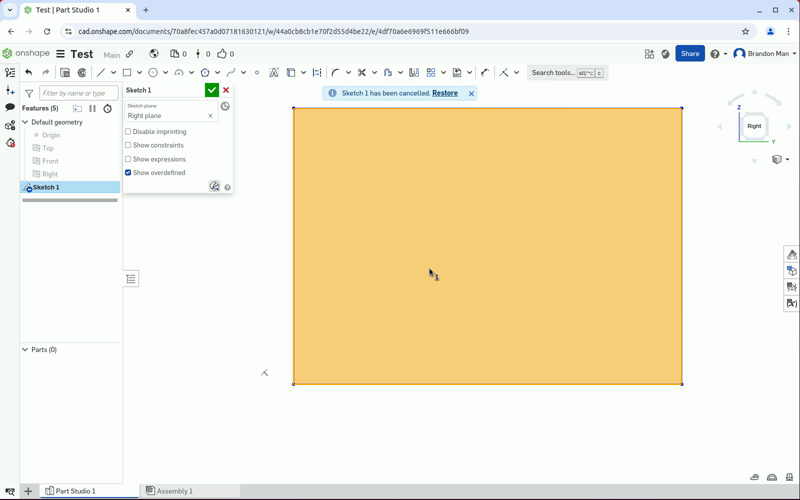
scroll(-6)
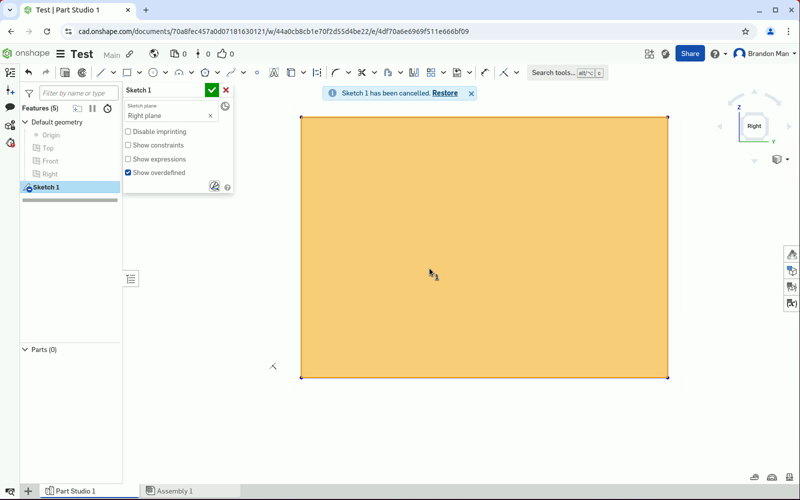
scroll(-6)
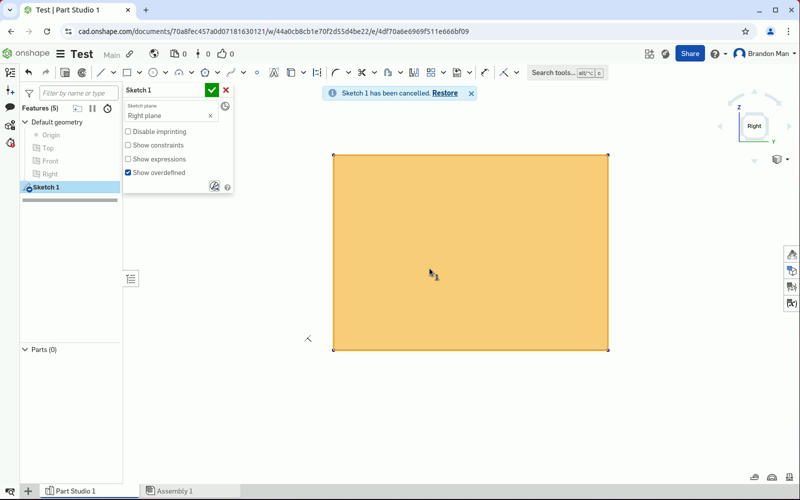
scroll(-6)
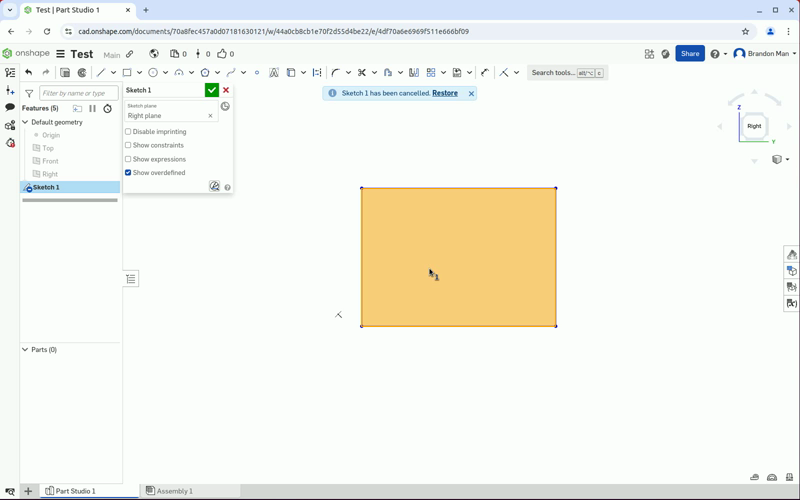
scroll(-6)
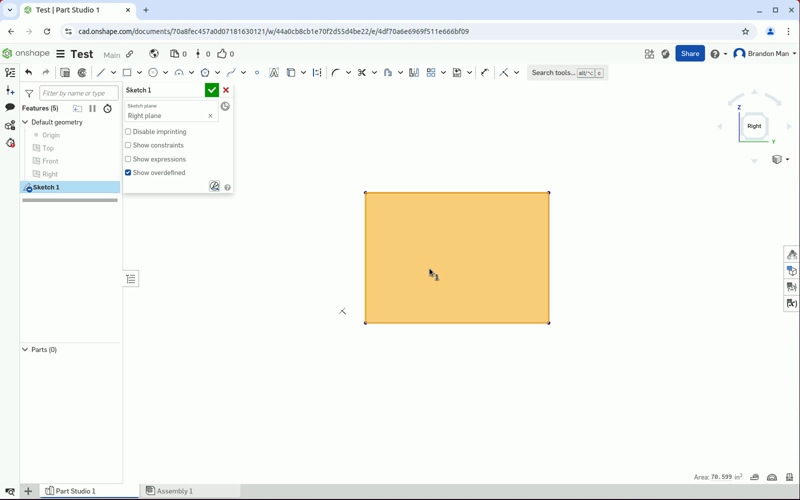
scroll(-6)
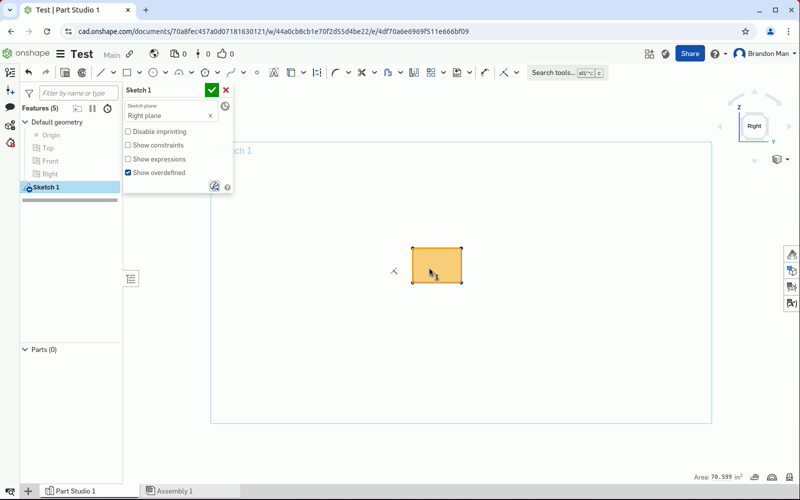
mouse_move(73, 352)
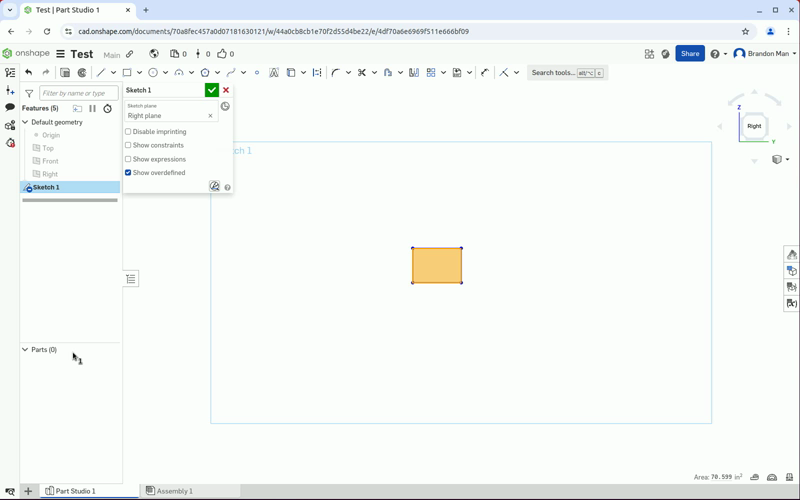
key(shift+y)
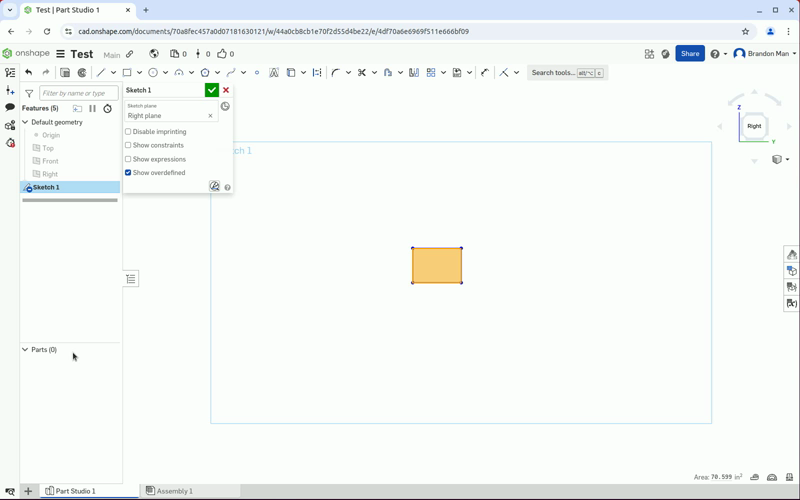
key(shift+e)
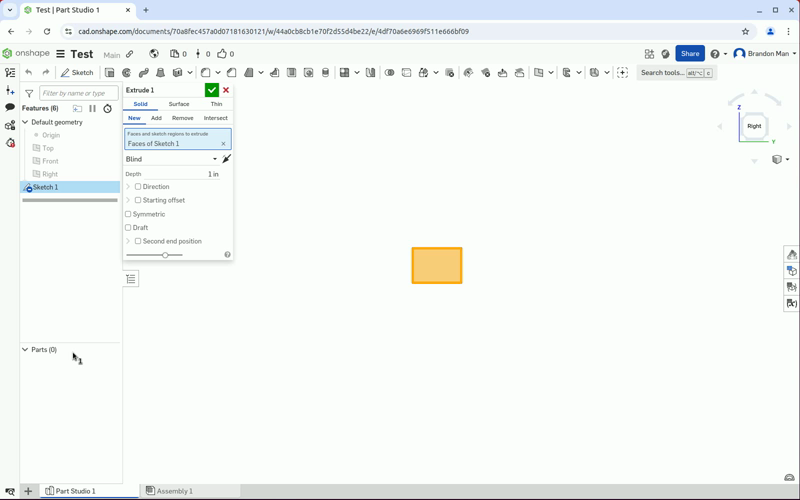
mouse_move(143, 106)
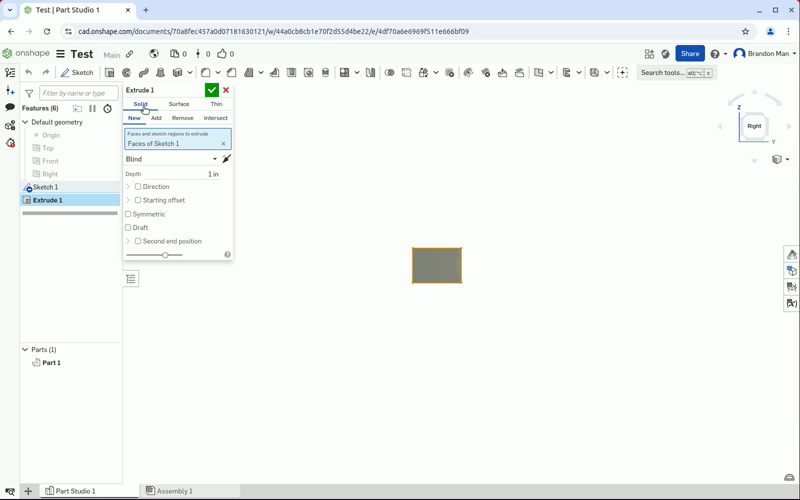
click(143, 106)
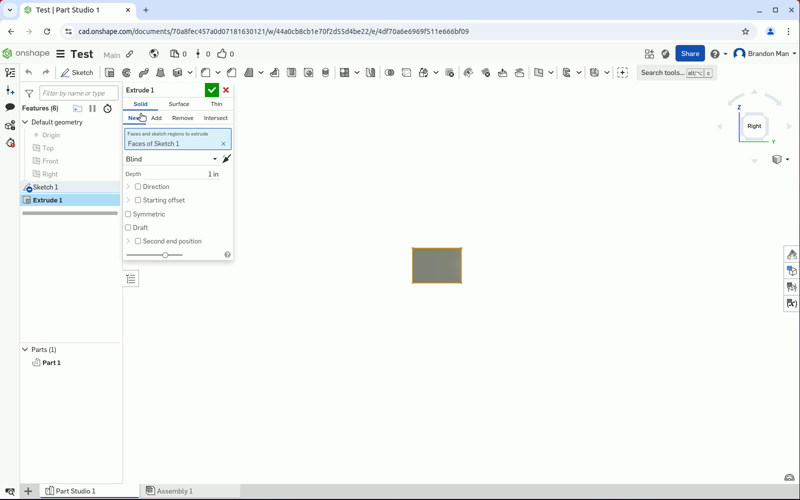
mouse_move(137, 120)
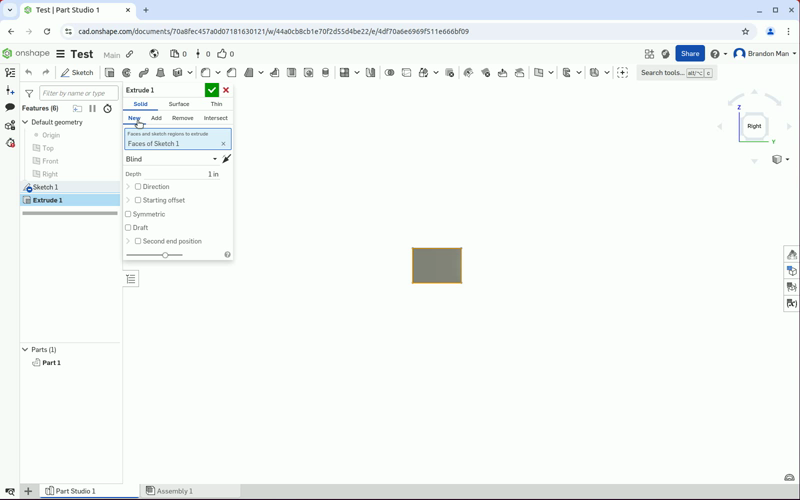
click(137, 120)
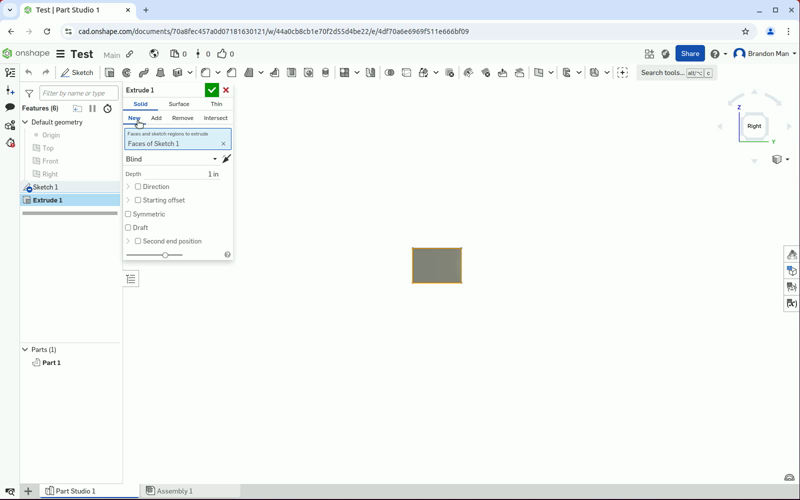
key(tab, 4)
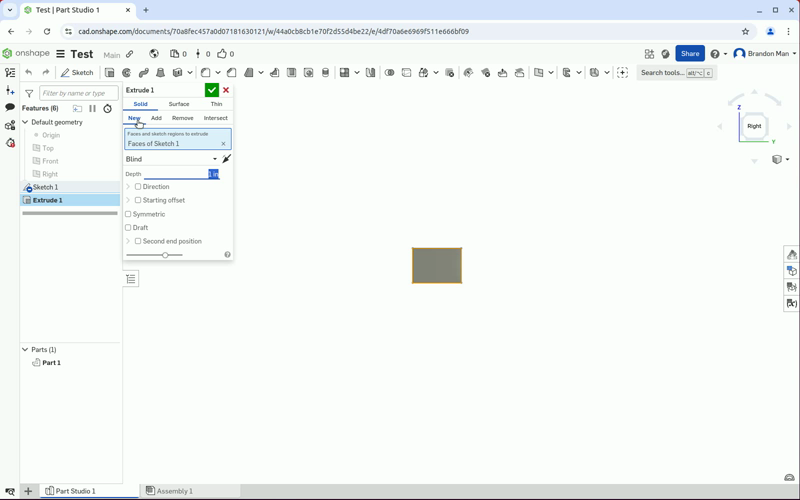
text(7.221)
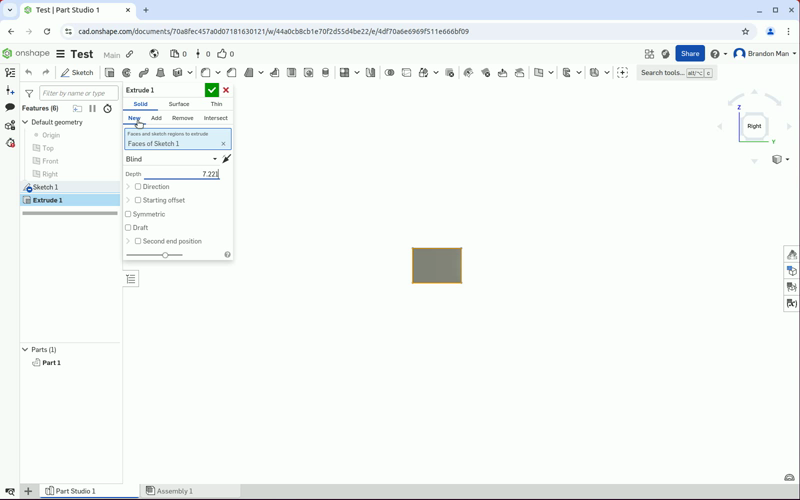
key(enter)
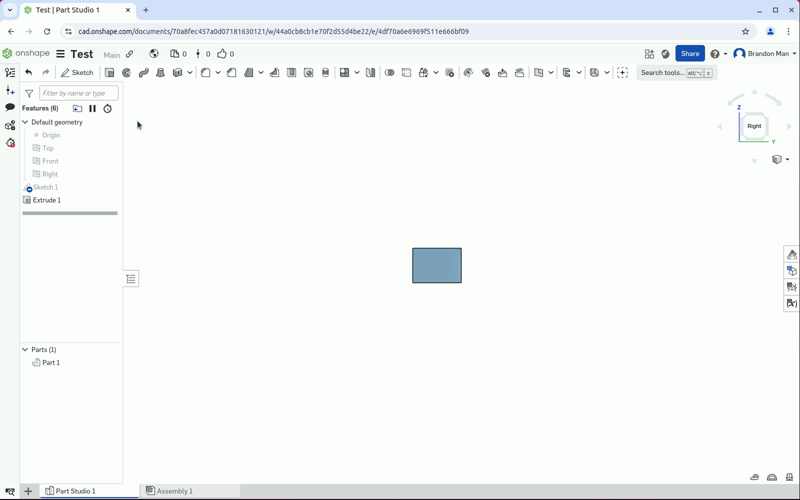
key(shift+h)
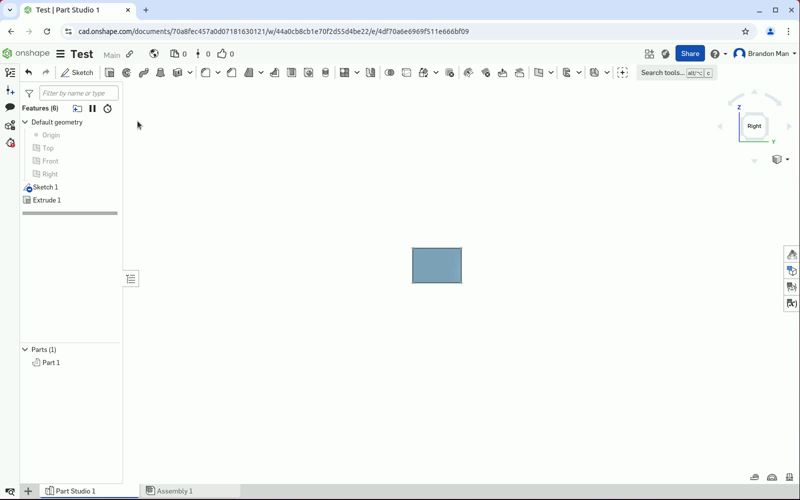
key(shift+h)
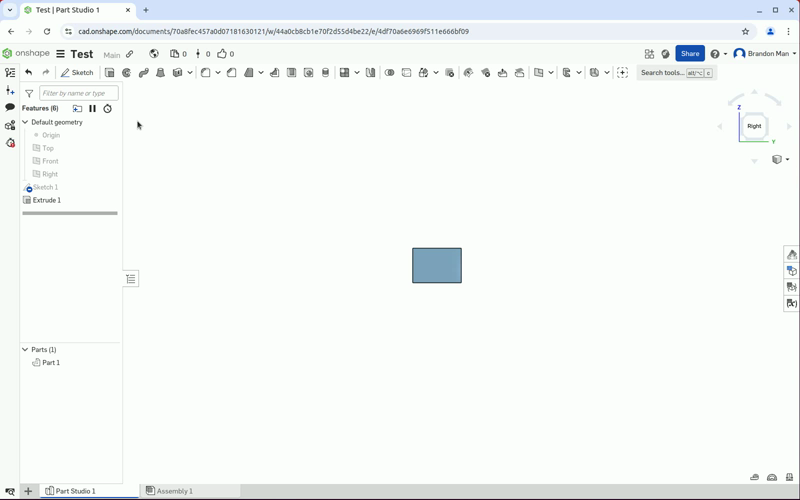
mouse_move(73, 189)
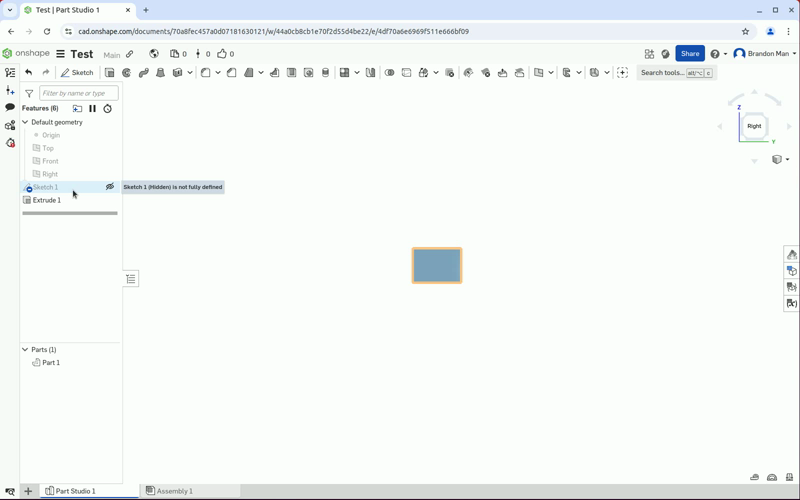
click(73, 189)
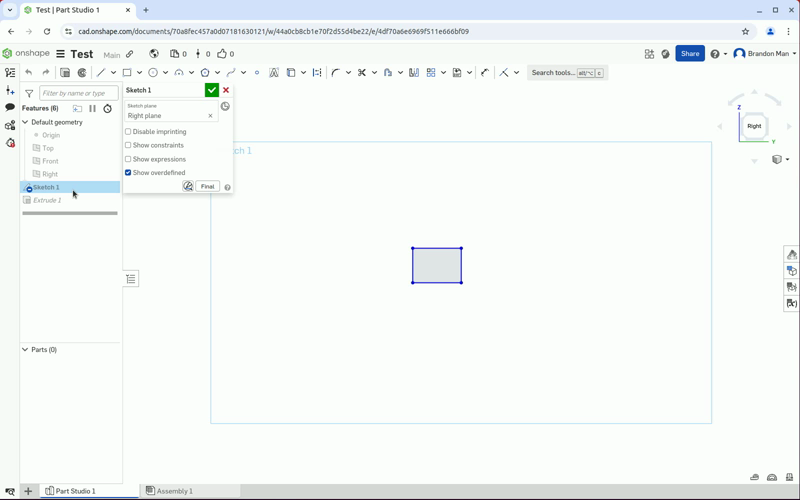
mouse_move(229, 92)
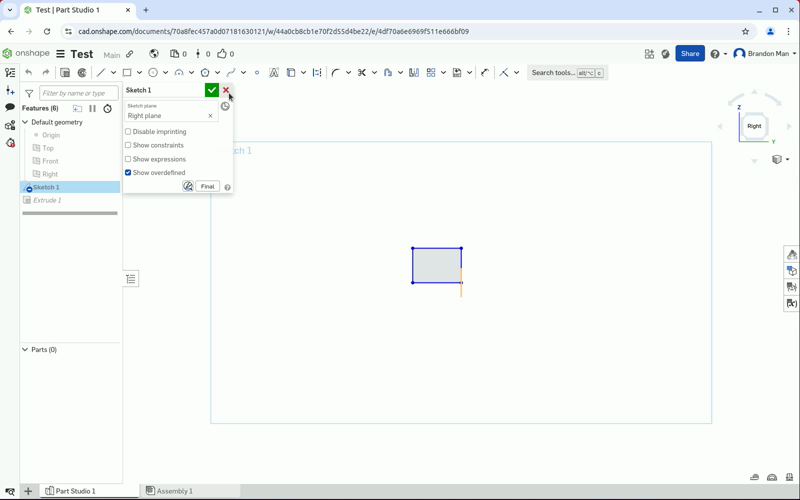
click(229, 92)
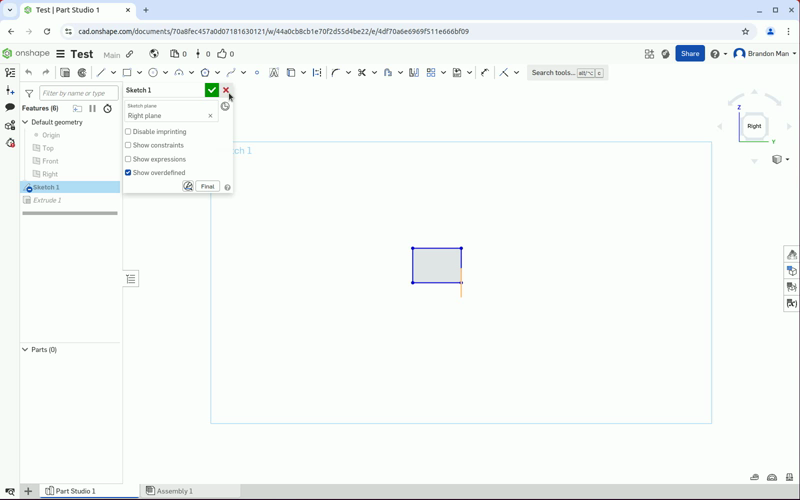
key(shift+s)
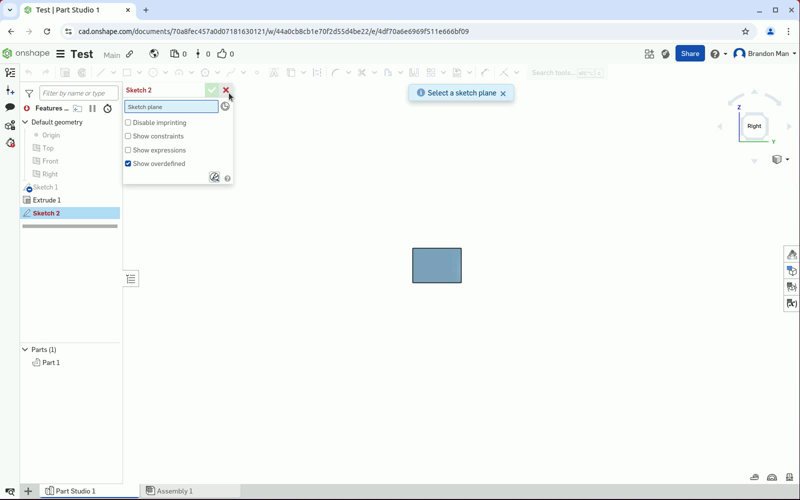
mouse_move(73, 176)
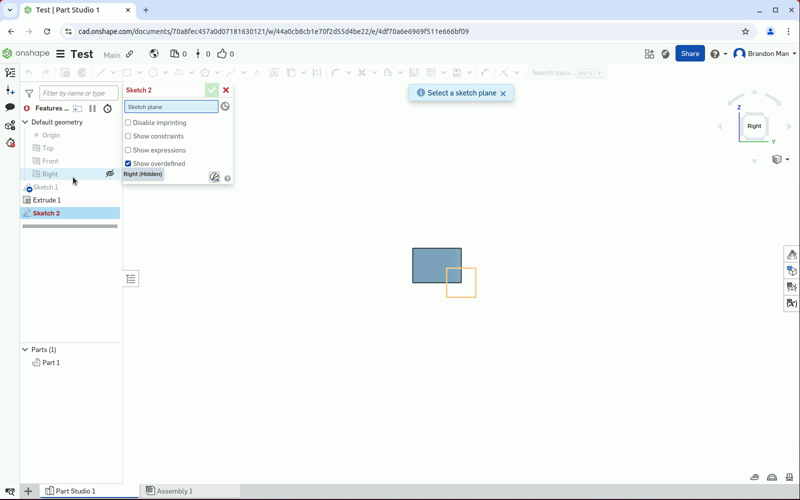
click(73, 176)
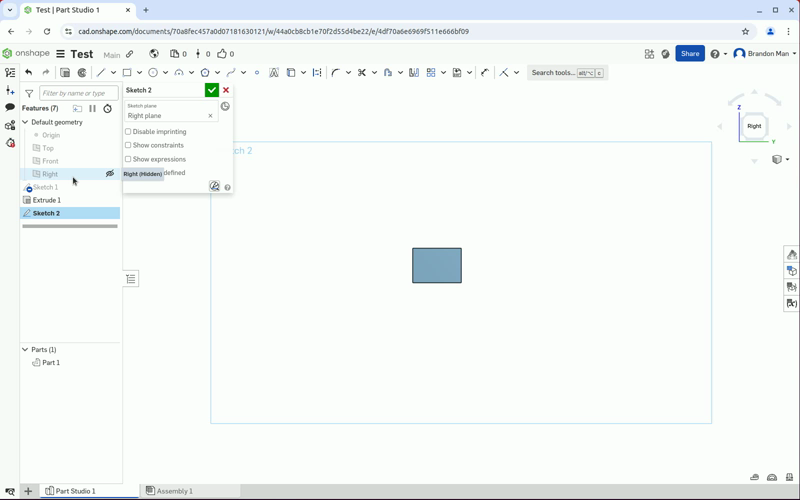
mouse_move(73, 352)
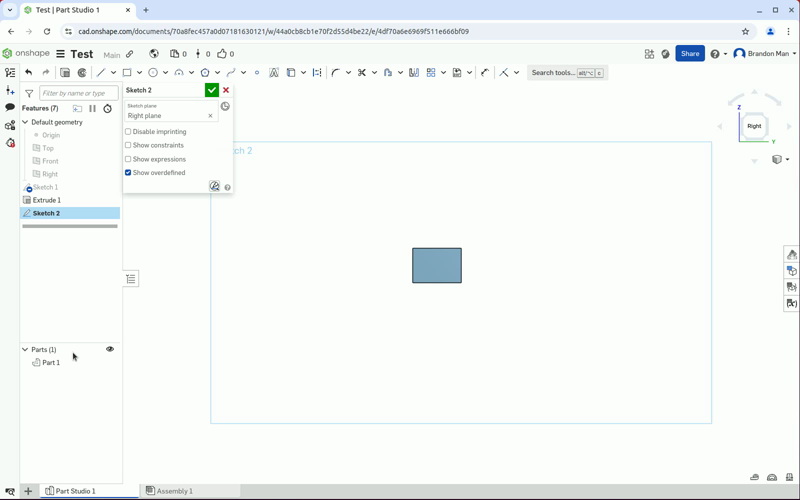
key(y)
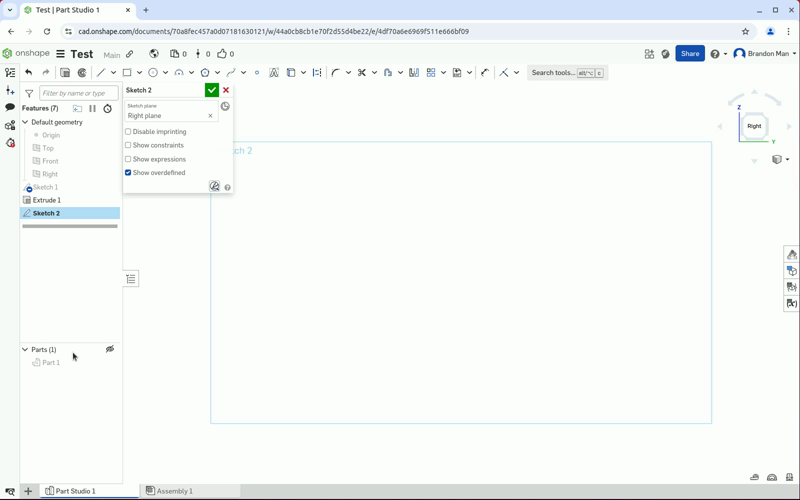
key(l)
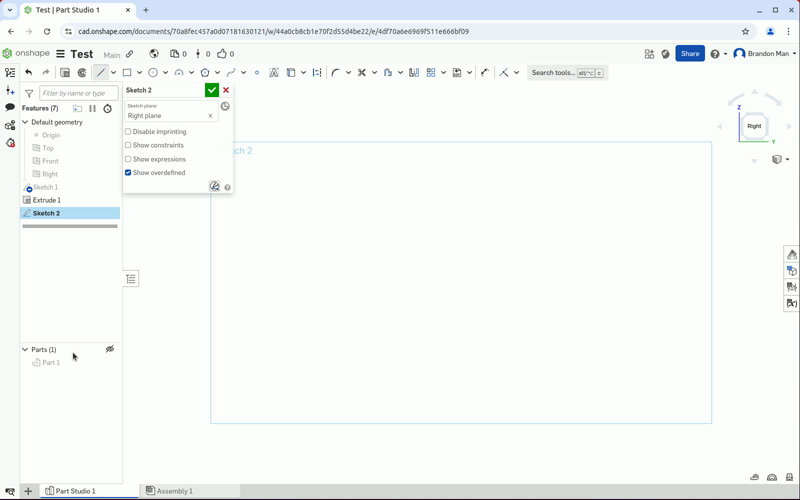
key_down(shift)
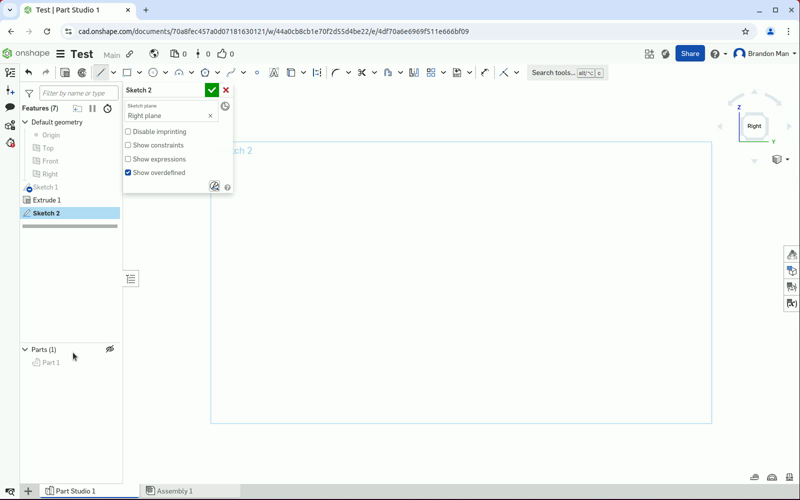
mouse_move(412, 282)
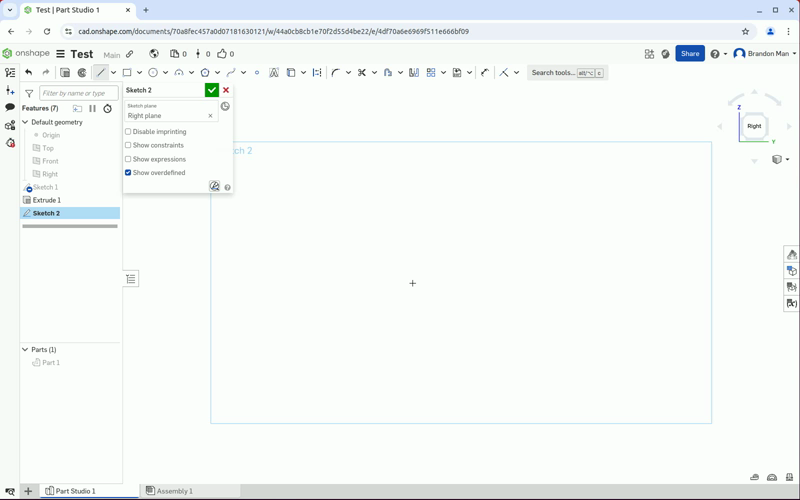
click(412, 282)
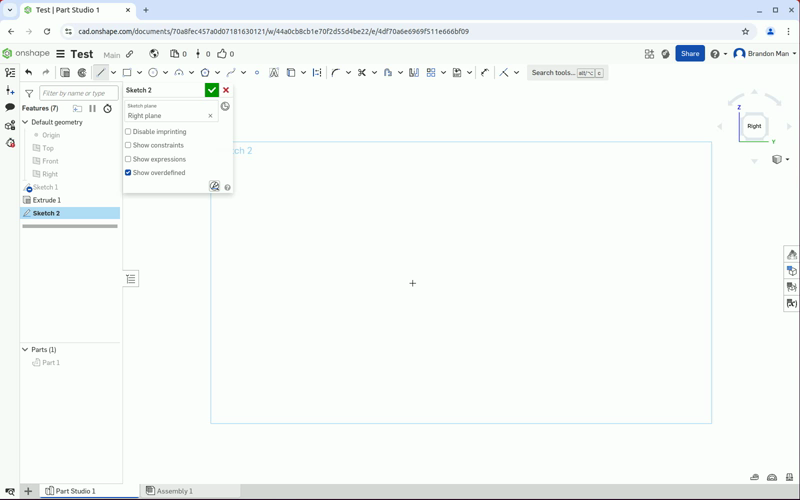
key_up(shift)
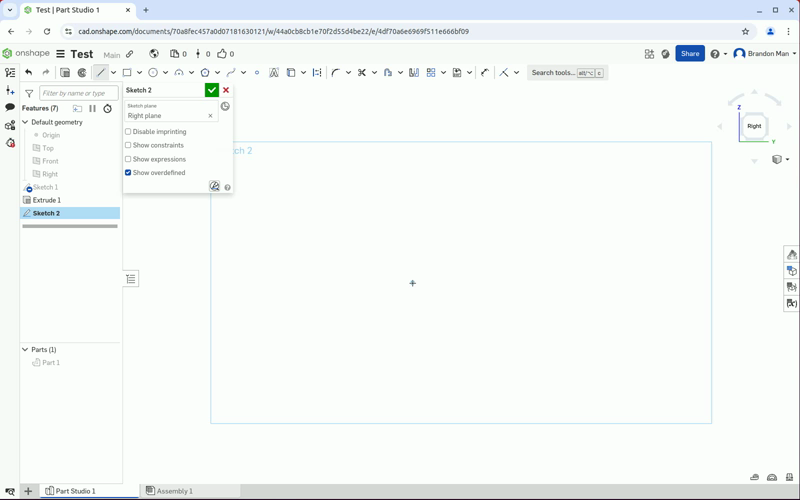
key_down(shift)
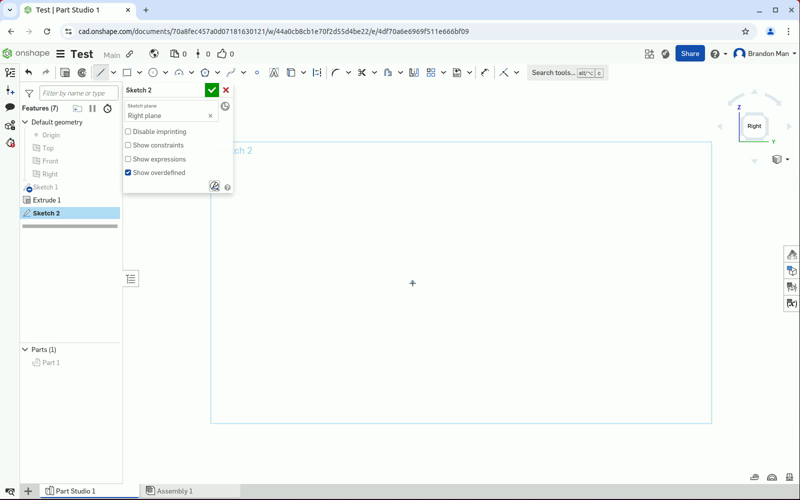
mouse_move(442, 282)
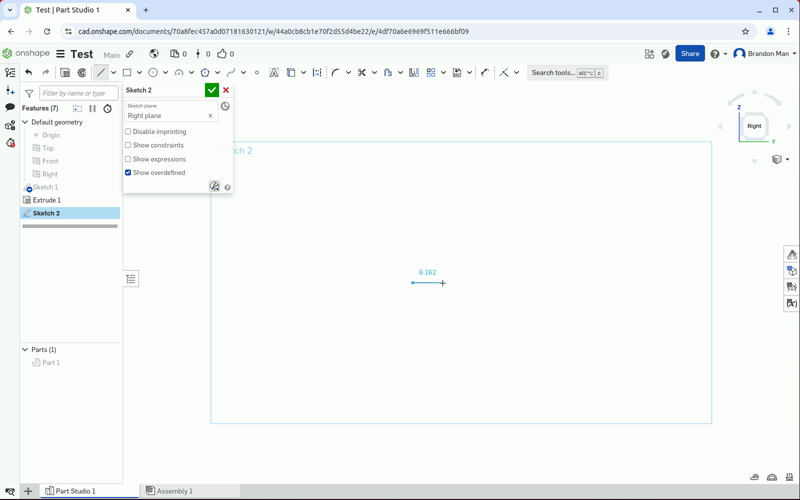
mouse_move(461, 282)
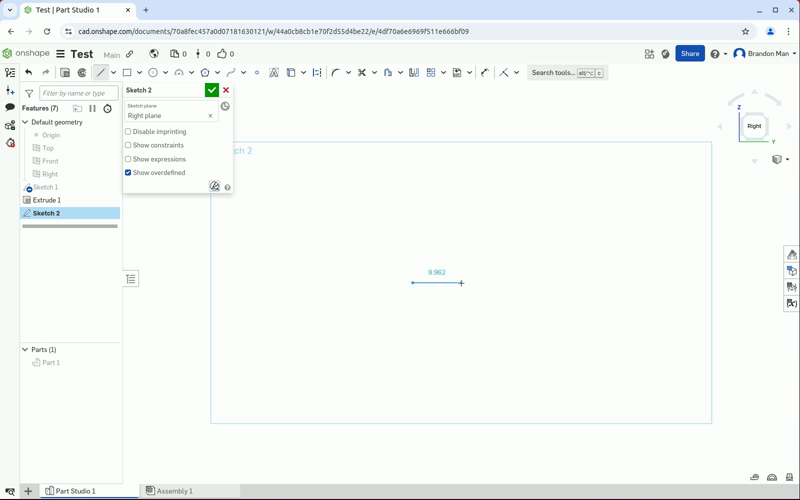
click(461, 282)
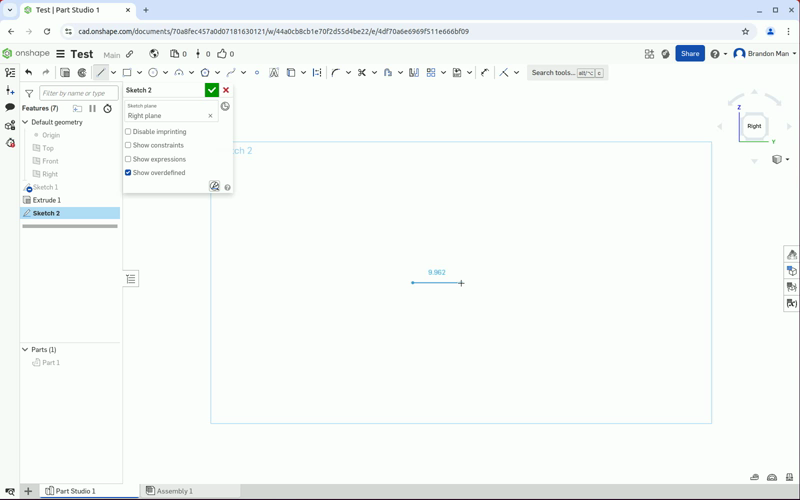
key_up(shift)
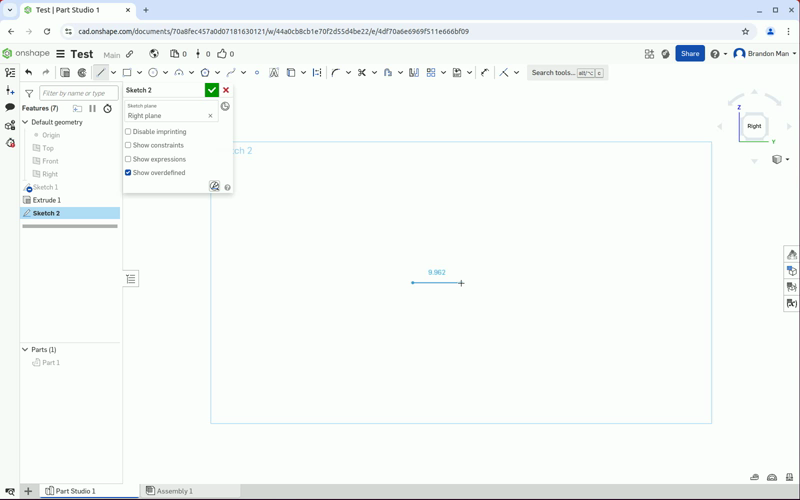
key_down(shift)
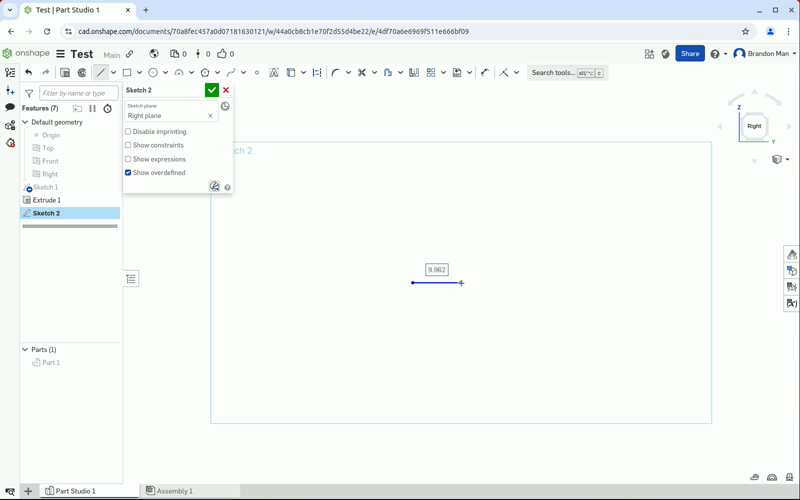
mouse_move(491, 282)
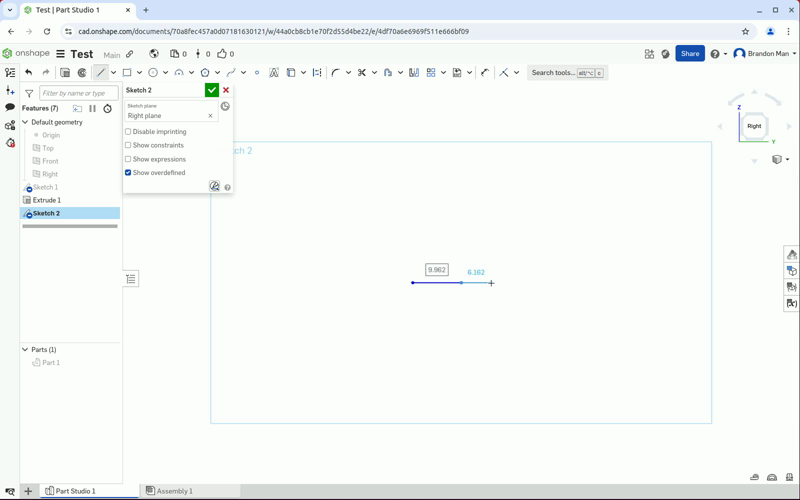
mouse_move(461, 256)
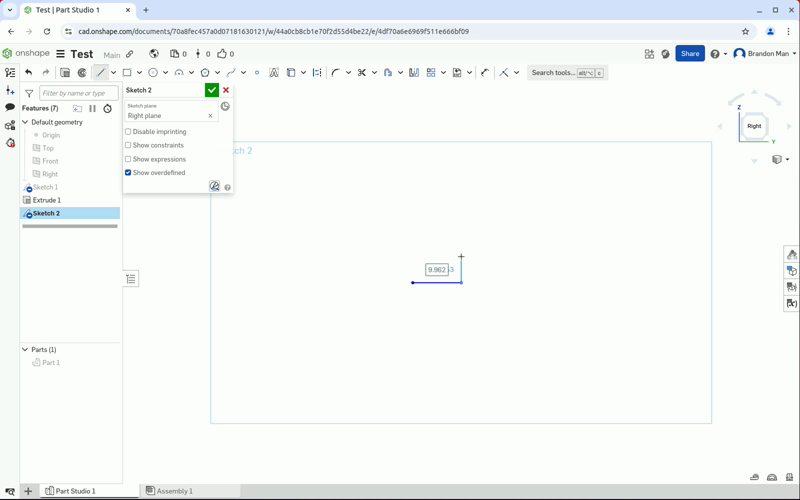
click(461, 256)
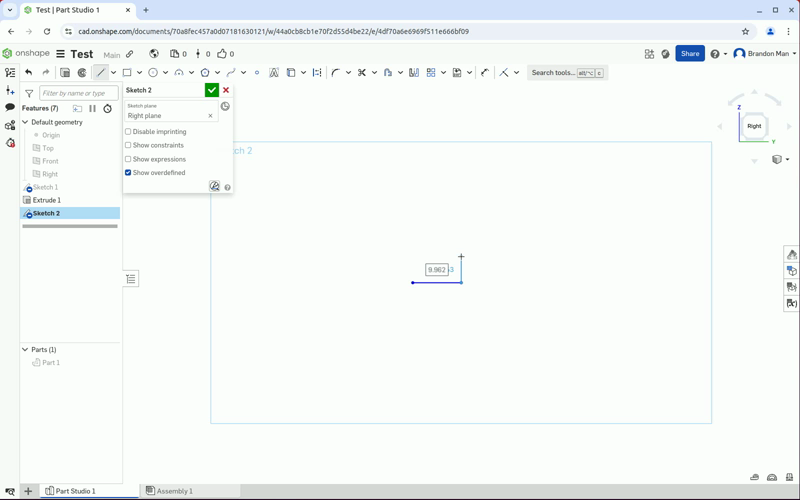
key_up(shift)
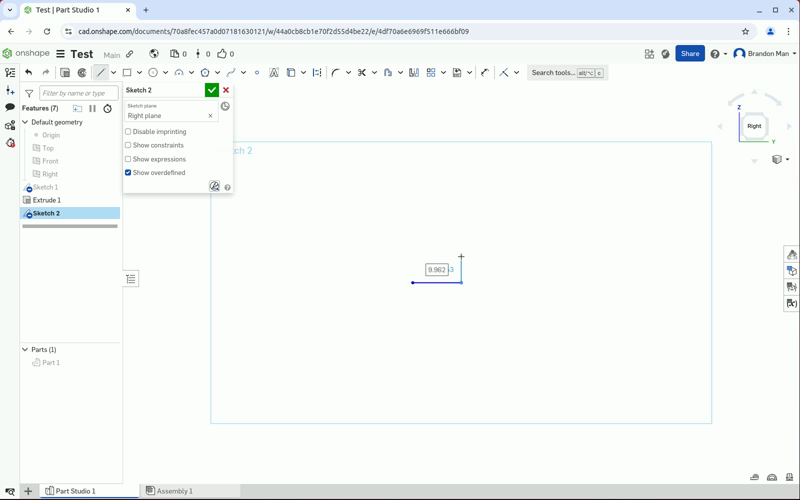
key_down(shift)
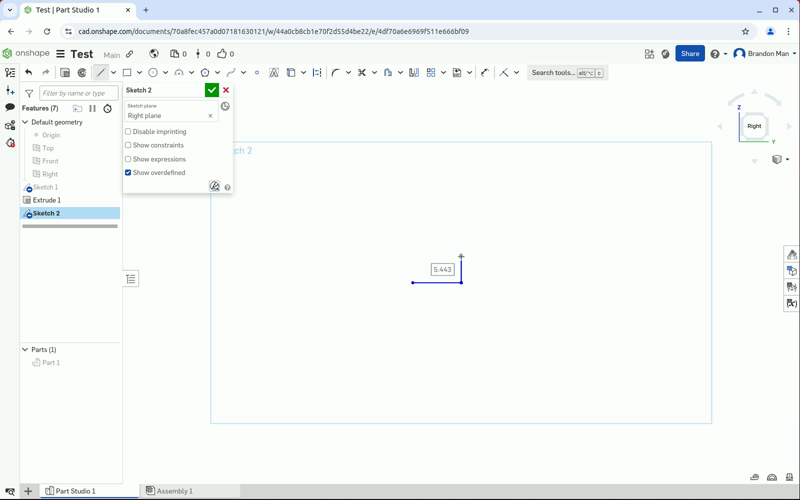
mouse_move(491, 256)
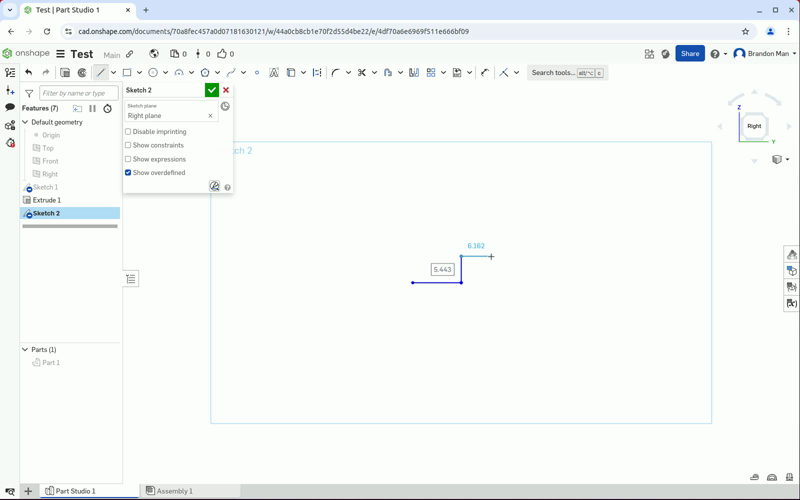
mouse_move(412, 256)
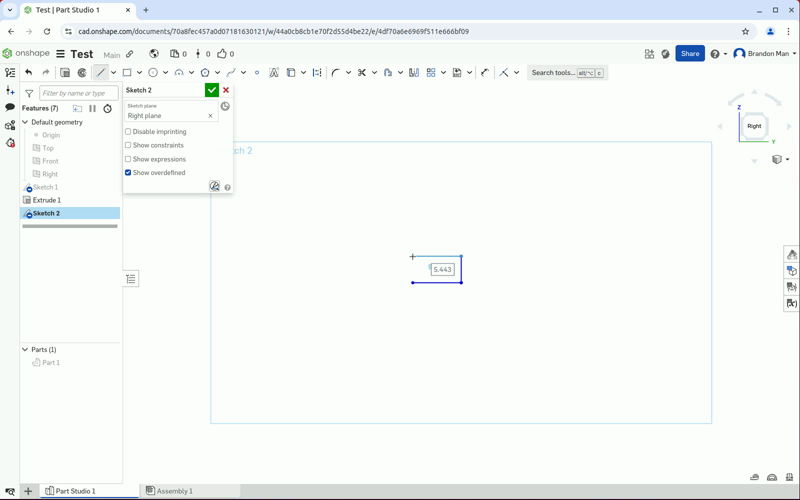
click(412, 256)
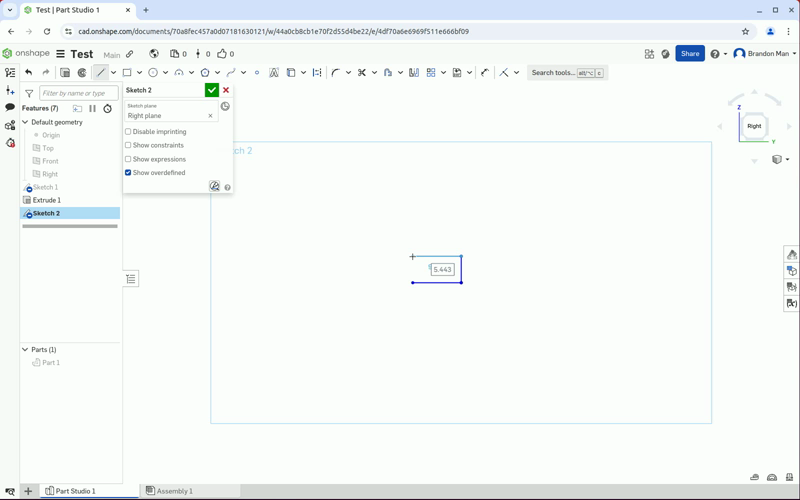
key_up(shift)
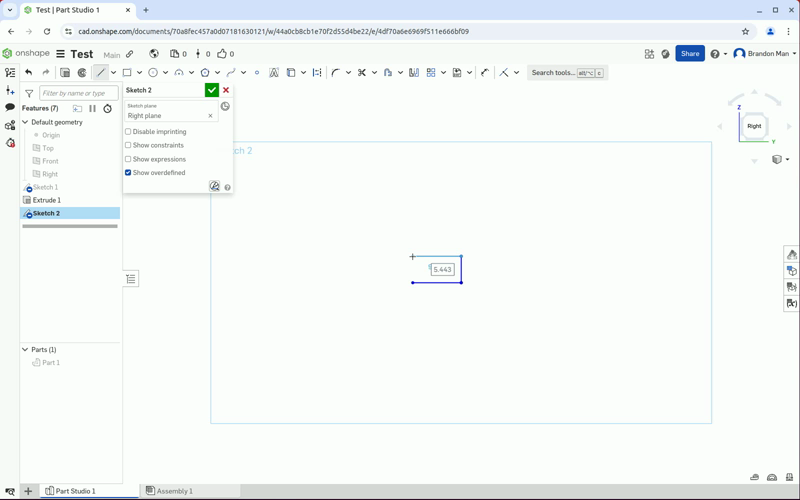
mouse_move(442, 256)
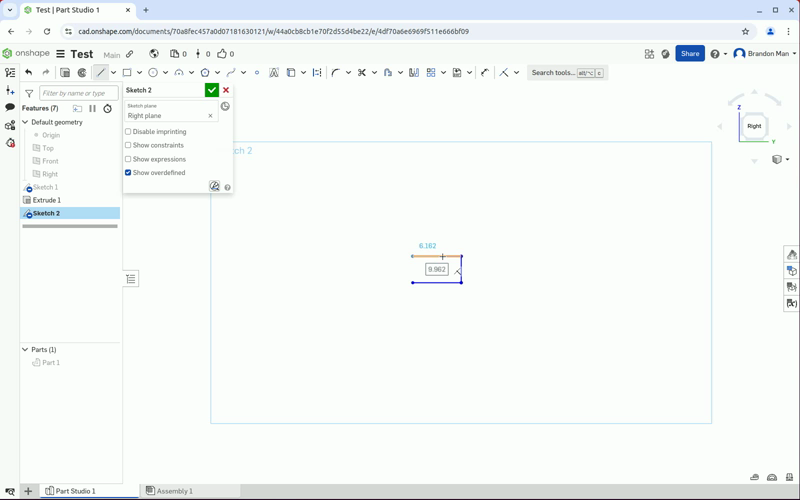
key_down(shift)
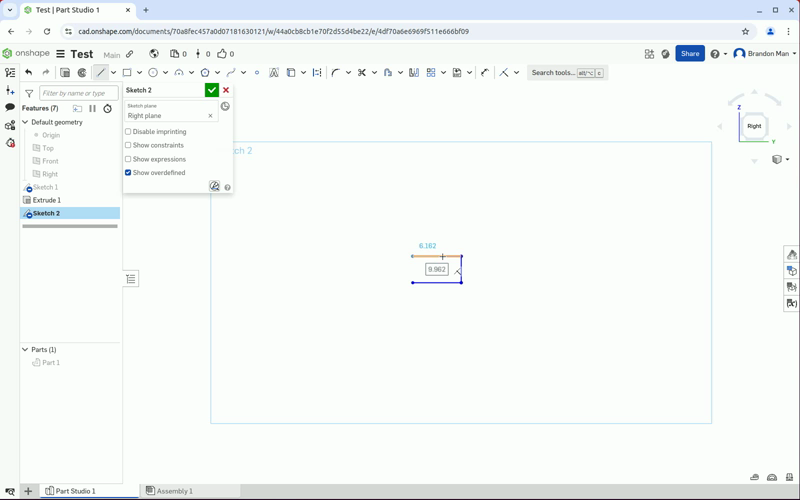
mouse_move(412, 282)
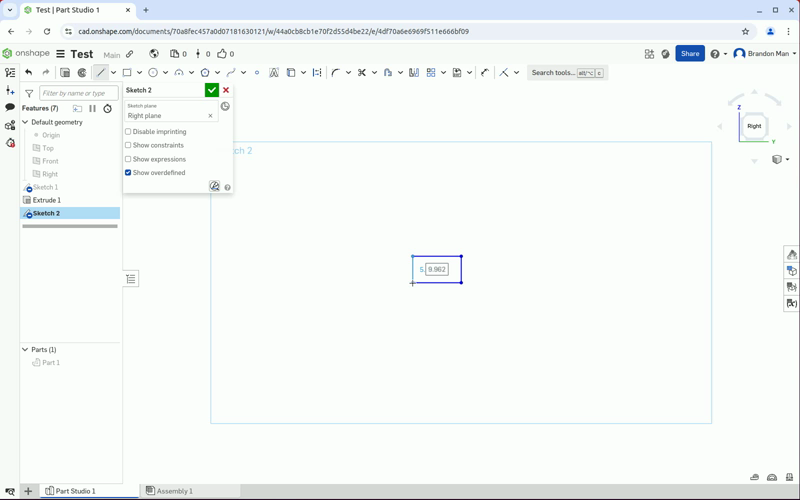
key_up(shift)
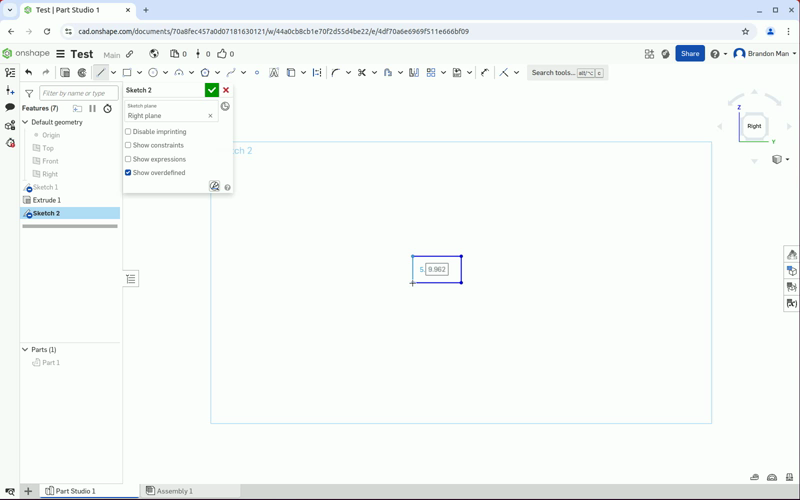
click(412, 282)
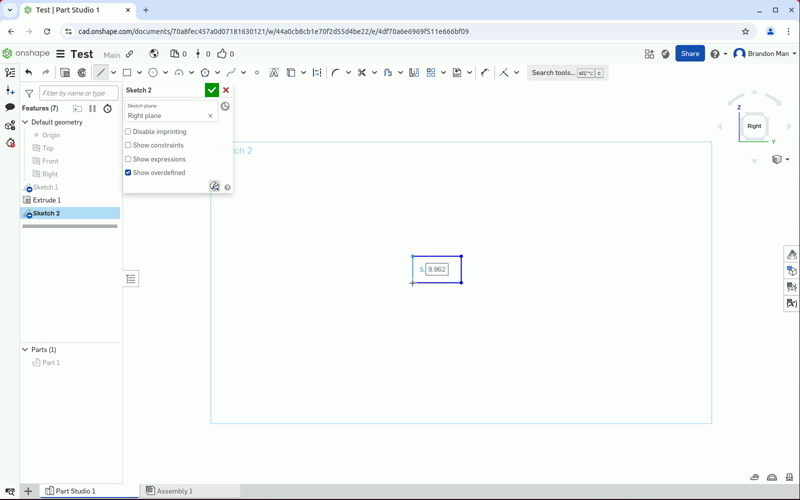
key(esc)
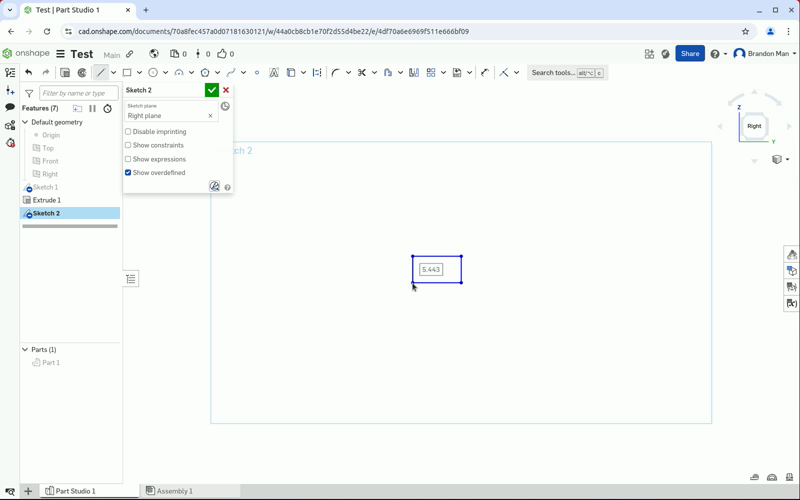
mouse_move(431, 280)
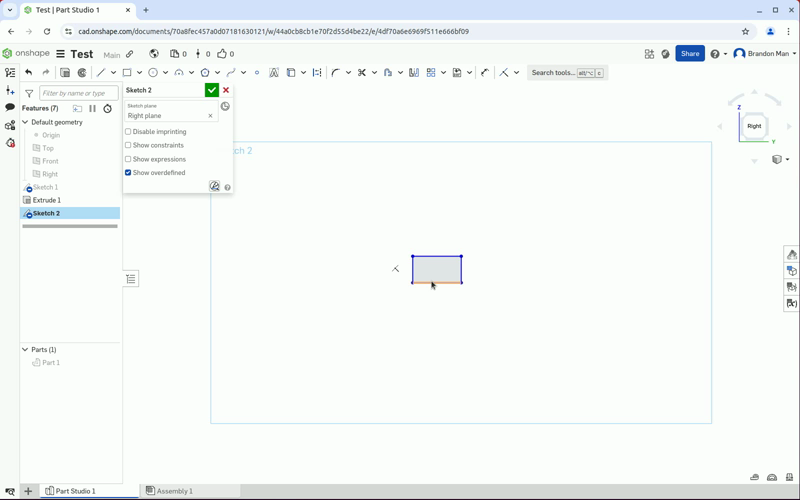
scroll(6)
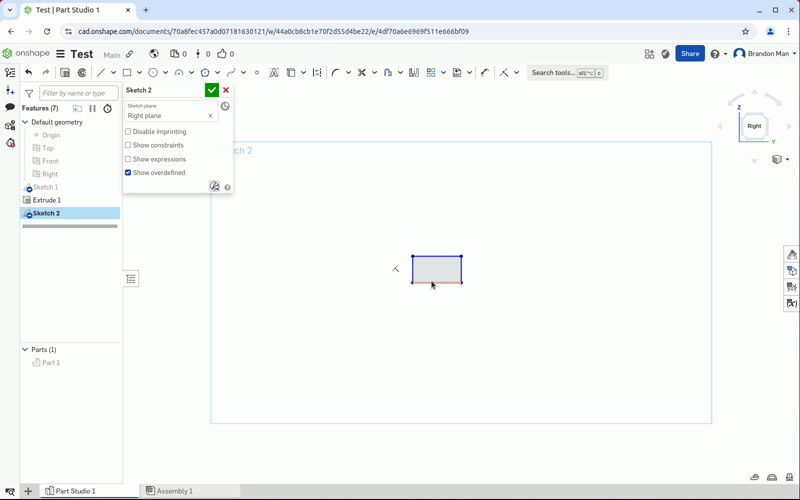
scroll(6)
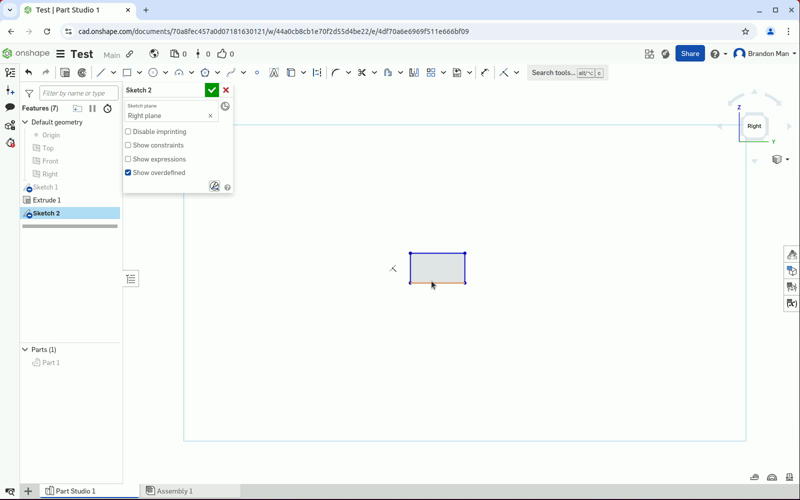
scroll(6)
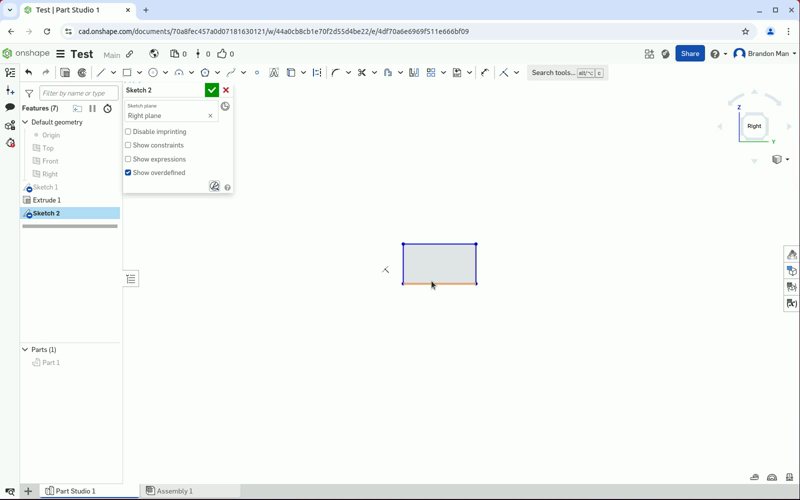
scroll(6)
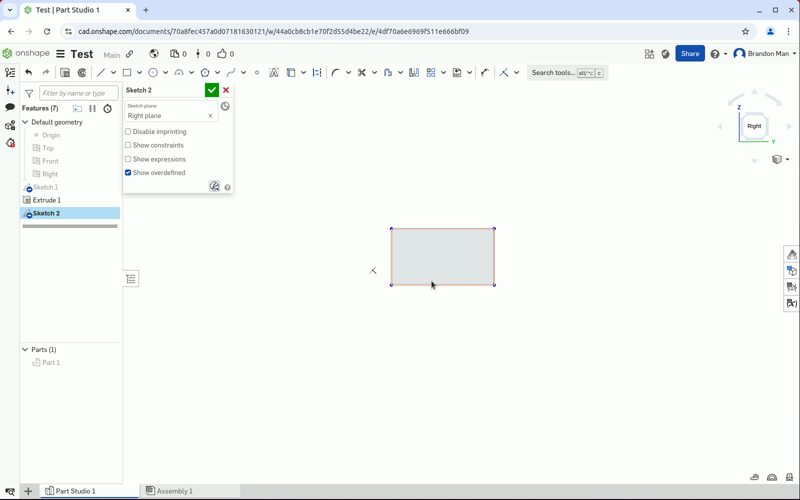
scroll(6)
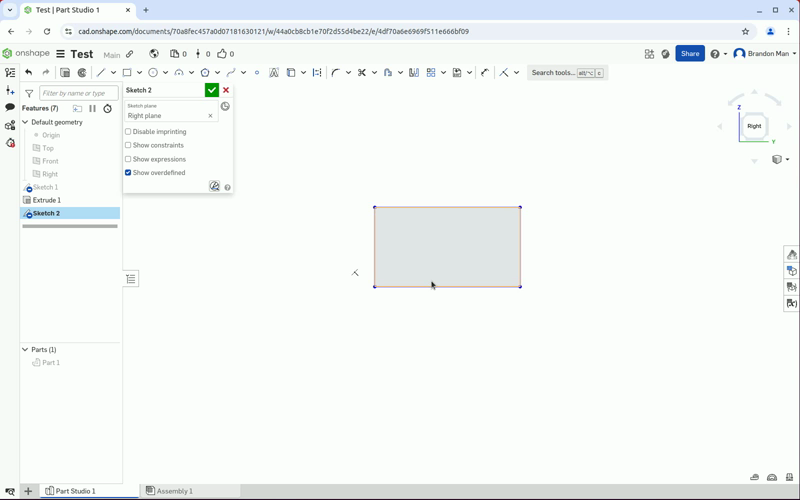
scroll(6)
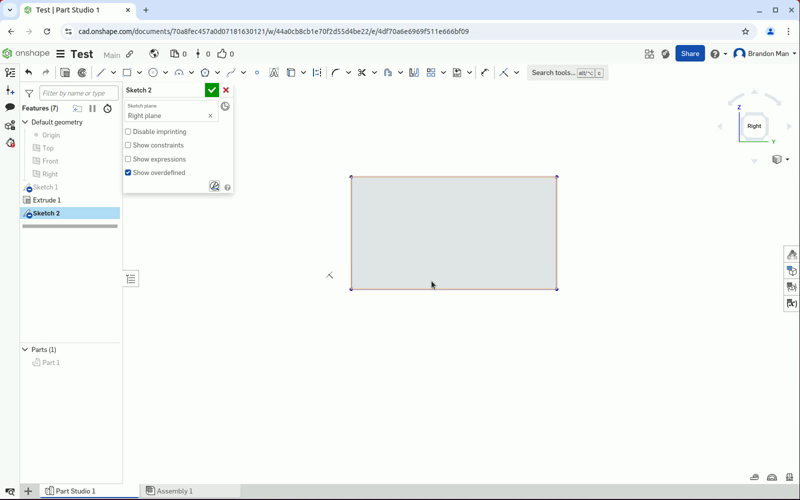
scroll(6)
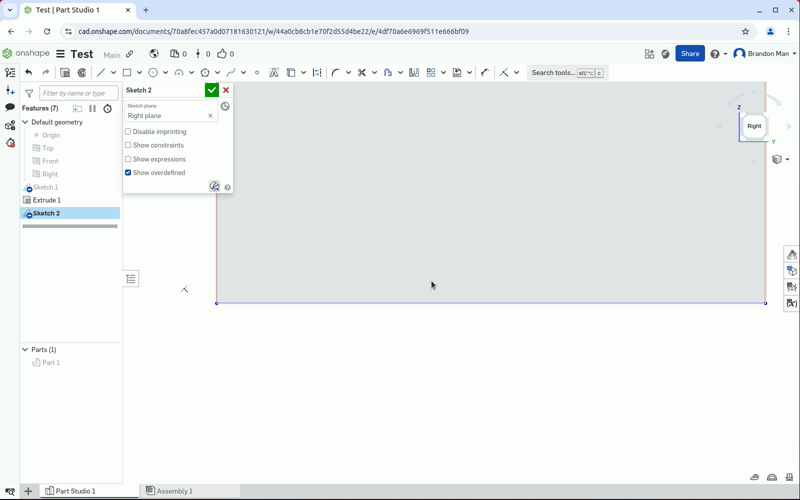
click(431, 280)
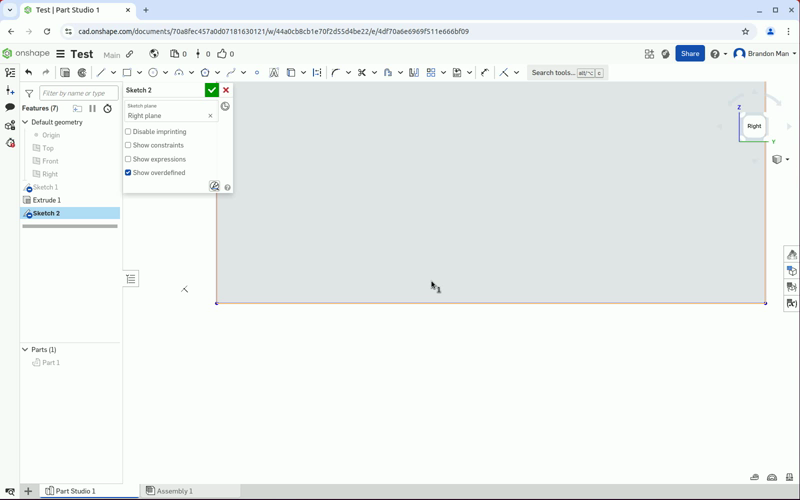
scroll(-6)
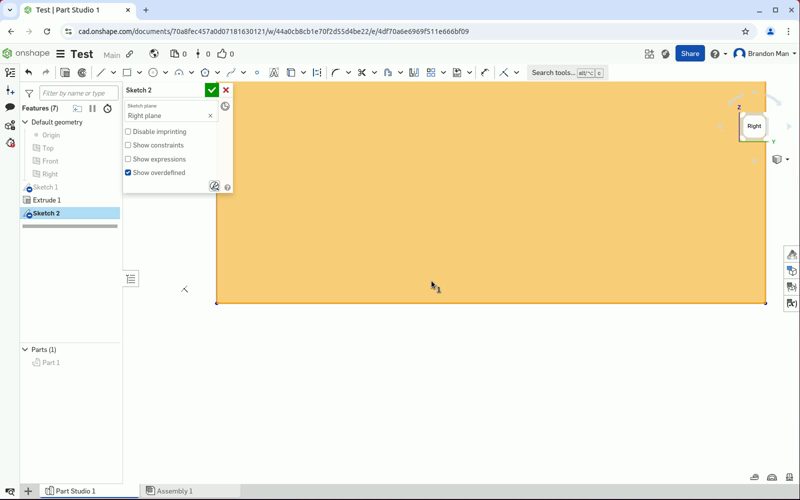
scroll(-6)
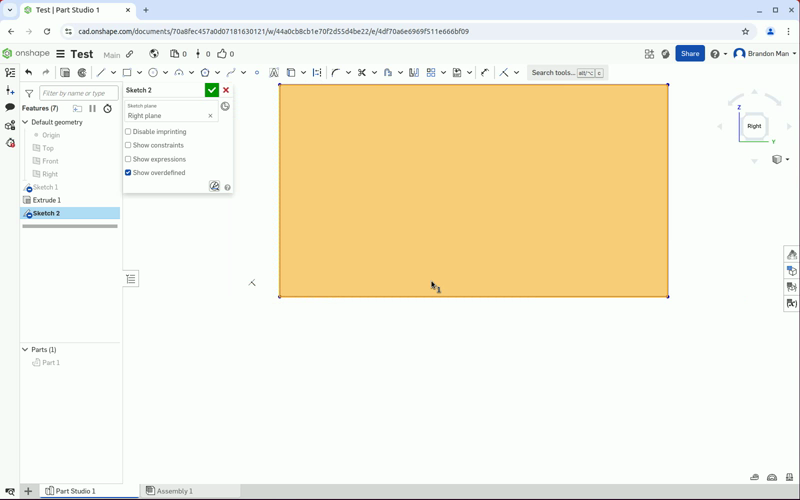
scroll(-6)
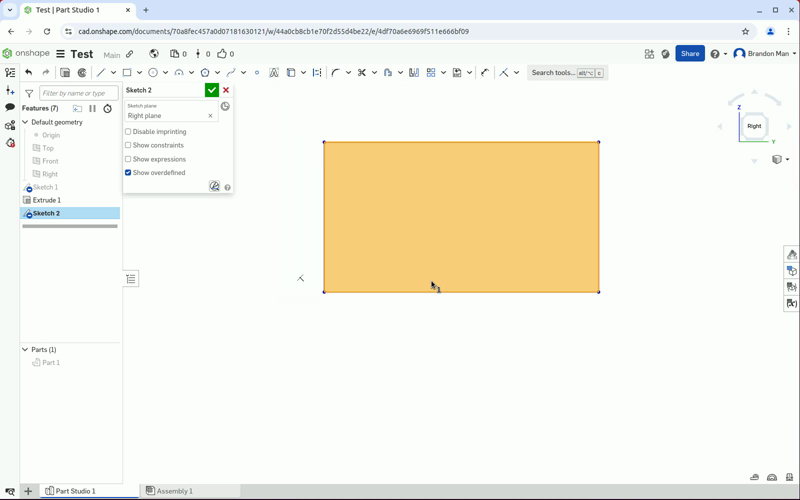
scroll(-6)
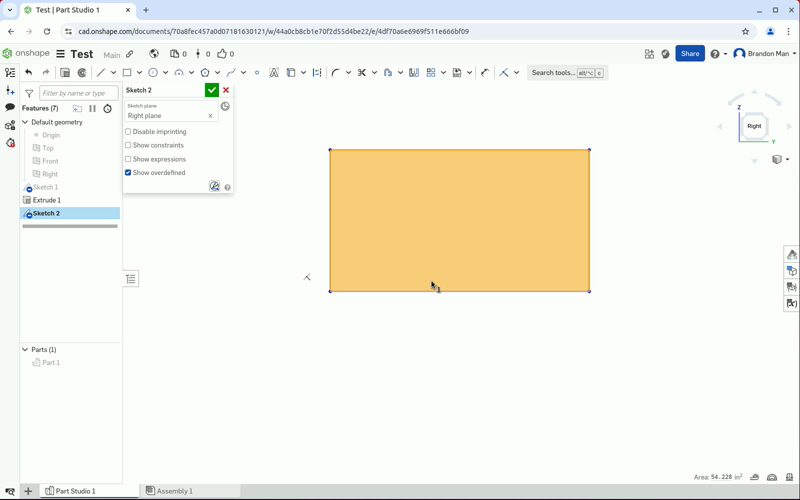
scroll(-6)
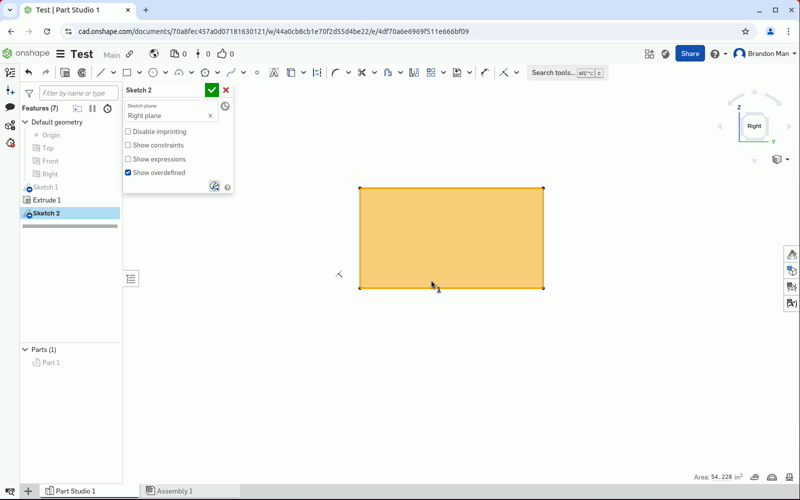
scroll(-6)
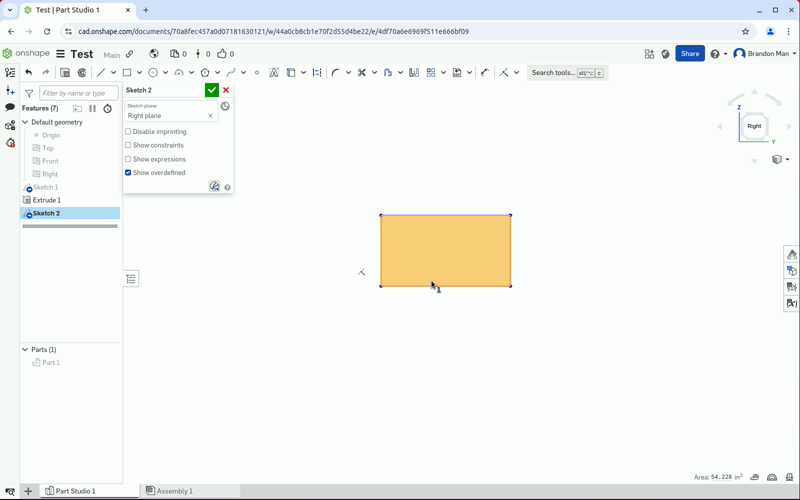
scroll(-6)
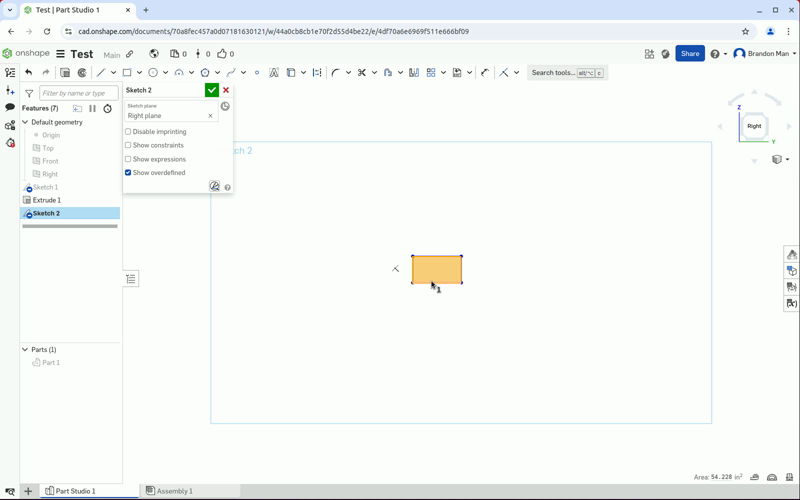
mouse_move(73, 352)
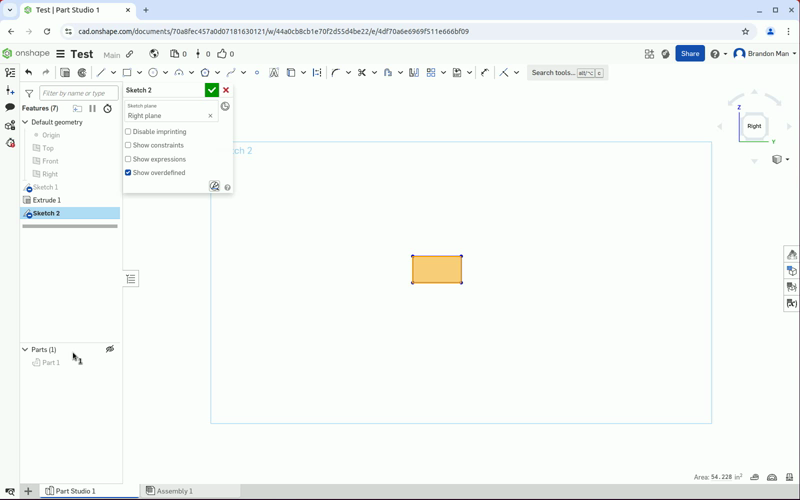
key(shift+y)
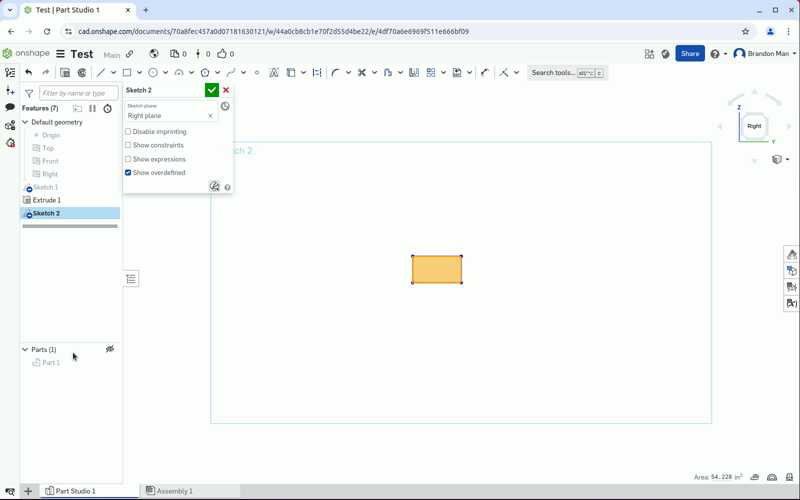
key(shift+e)
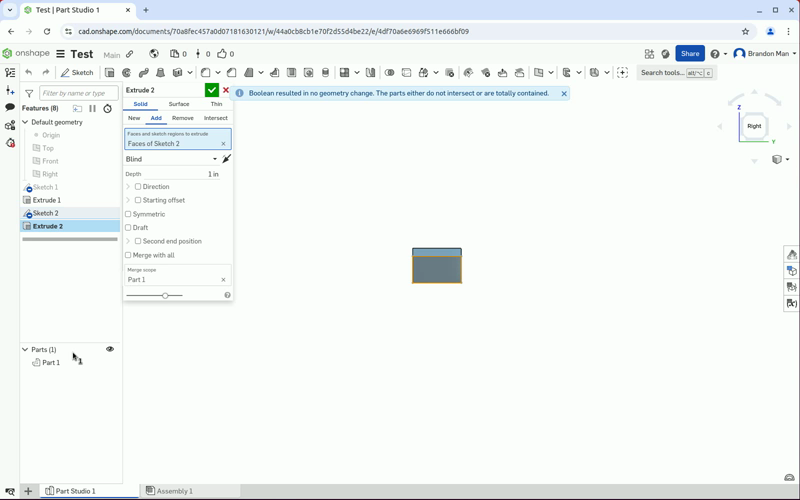
mouse_move(143, 106)
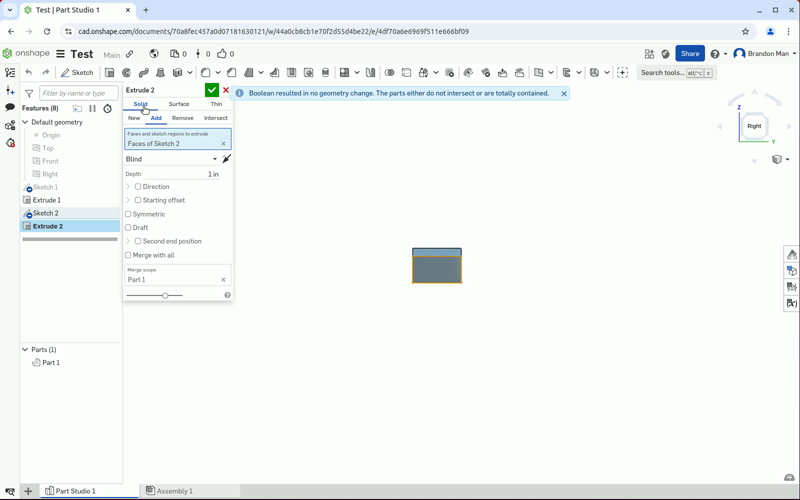
click(143, 106)
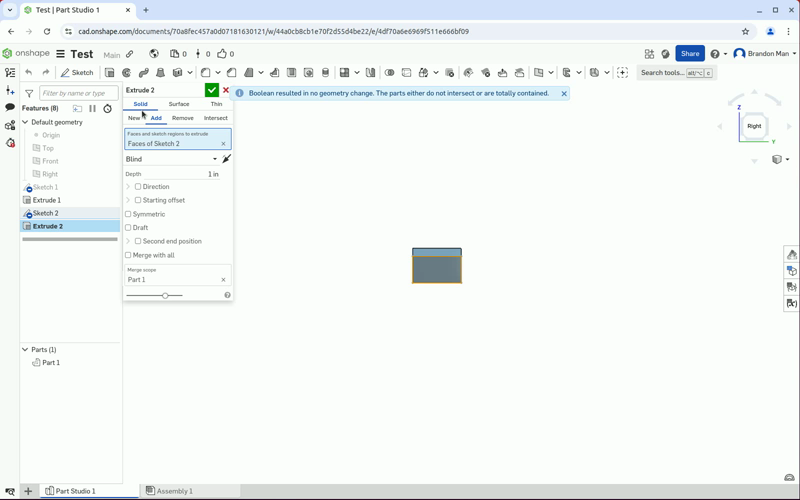
mouse_move(137, 120)
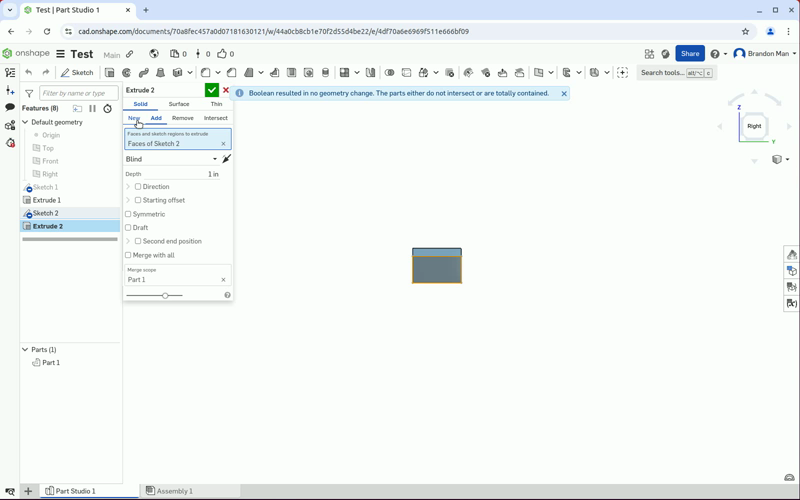
click(137, 120)
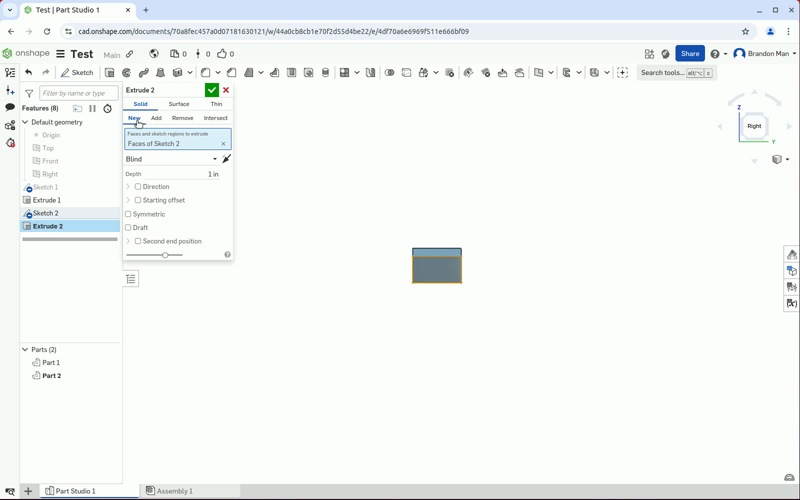
key(tab, 4)
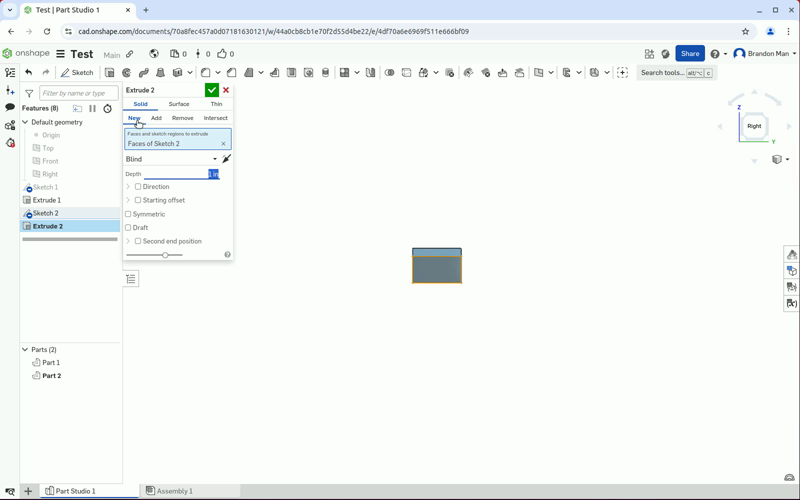
text(23.108)
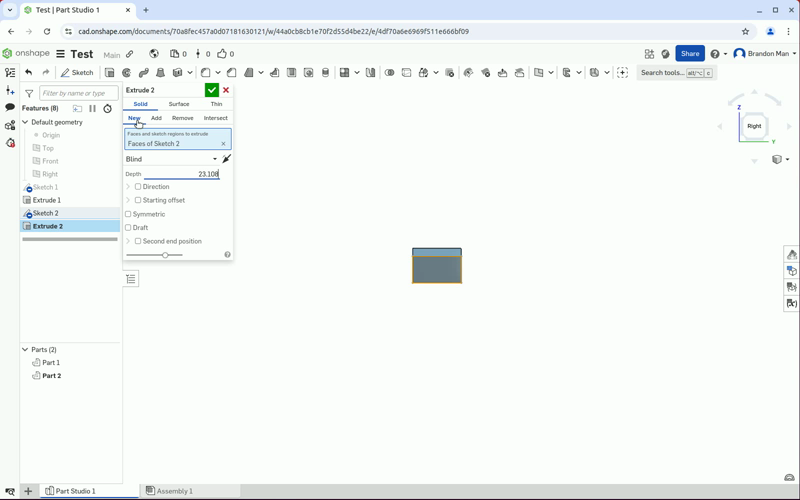
key(enter)
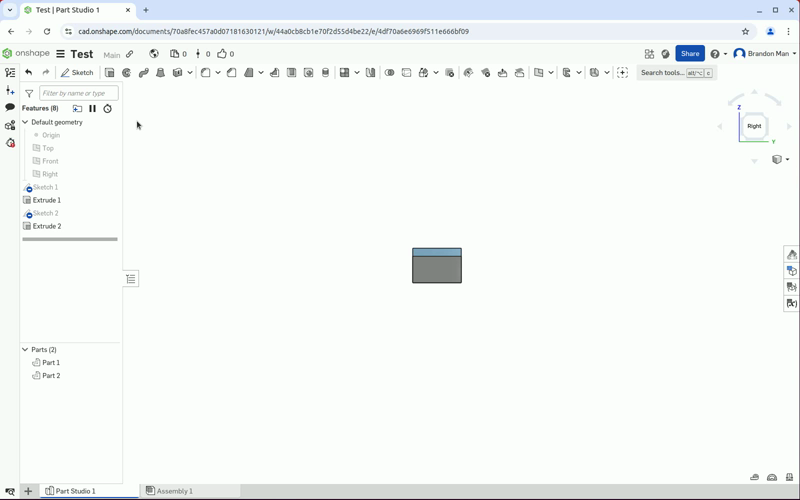
key(shift+h)
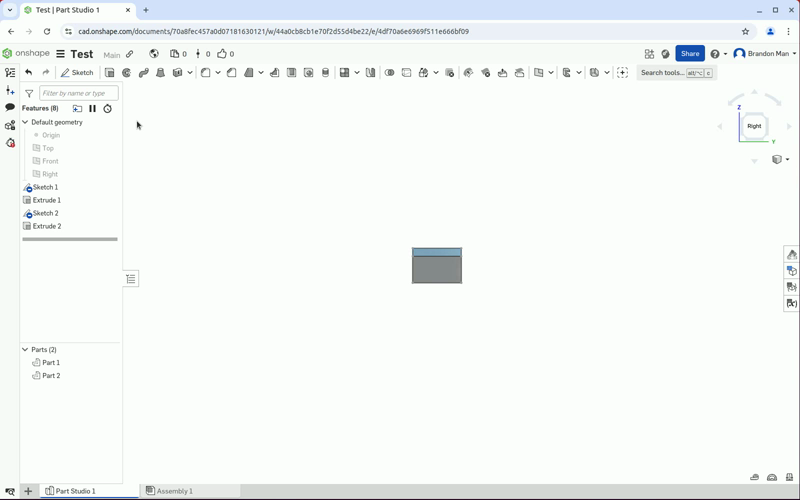
key(shift+h)
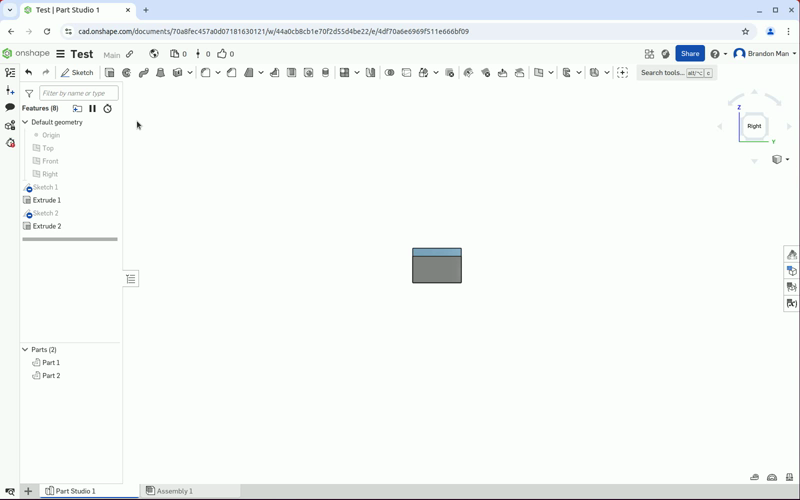
mouse_move(73, 189)
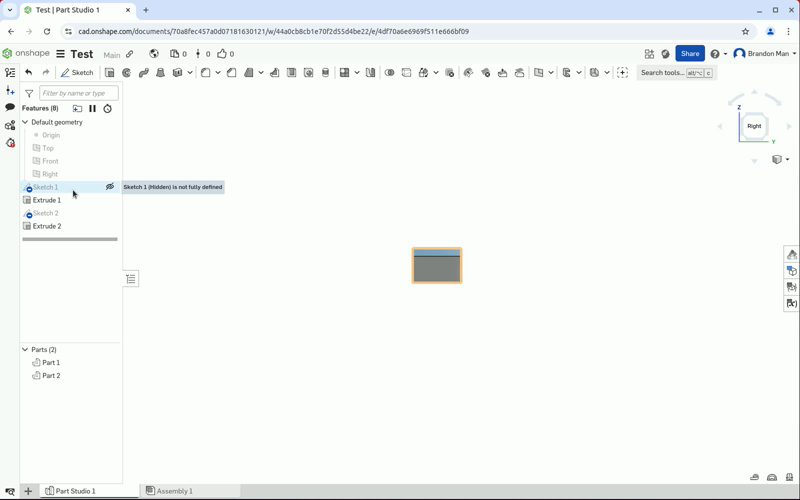
click(73, 189)
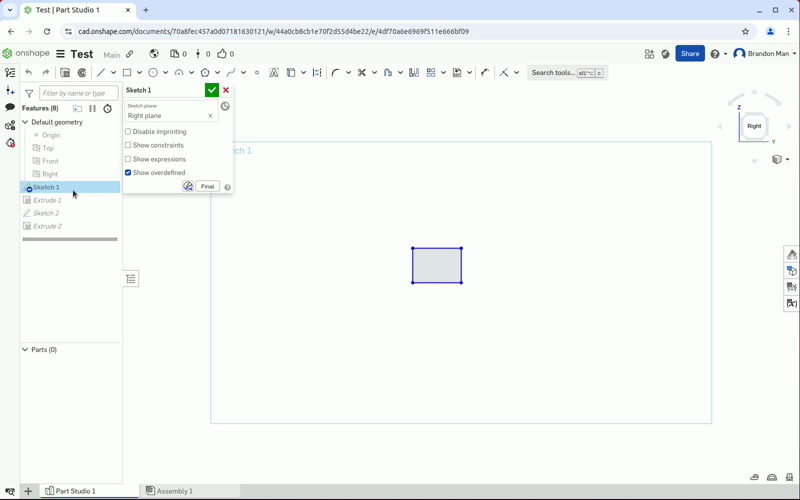
mouse_move(229, 92)
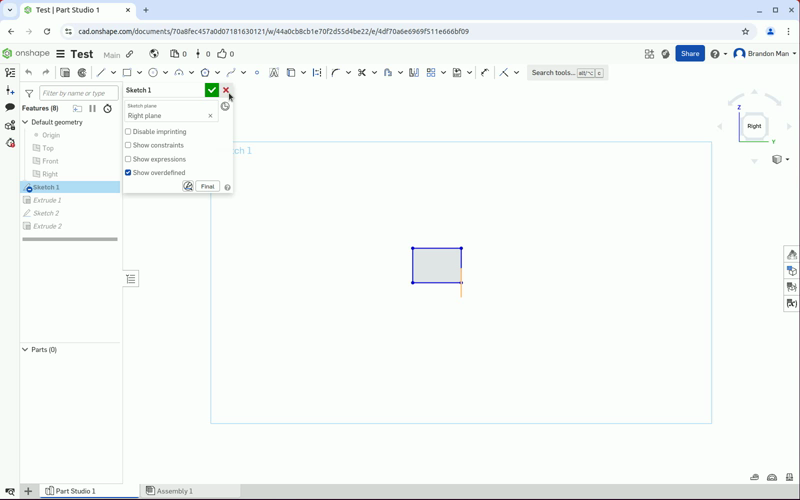
click(229, 92)
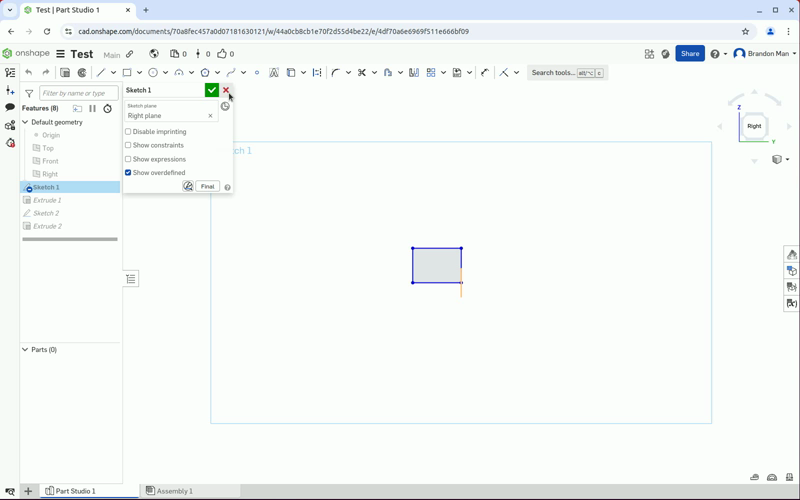
key(shift+s)
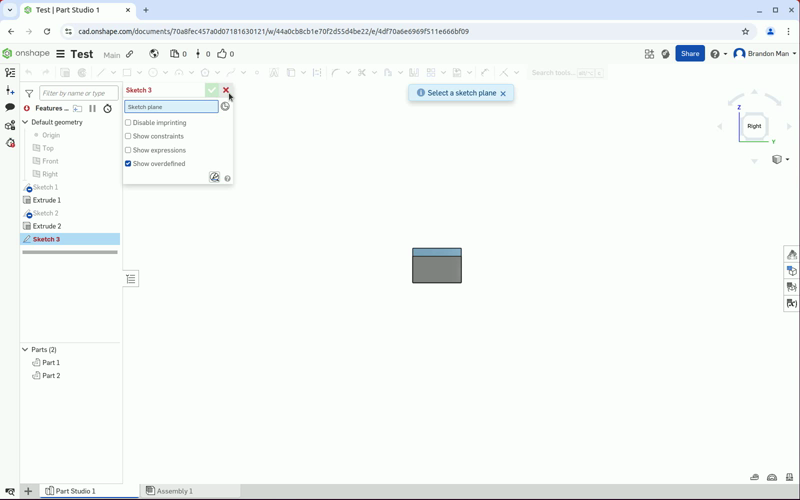
mouse_move(73, 176)
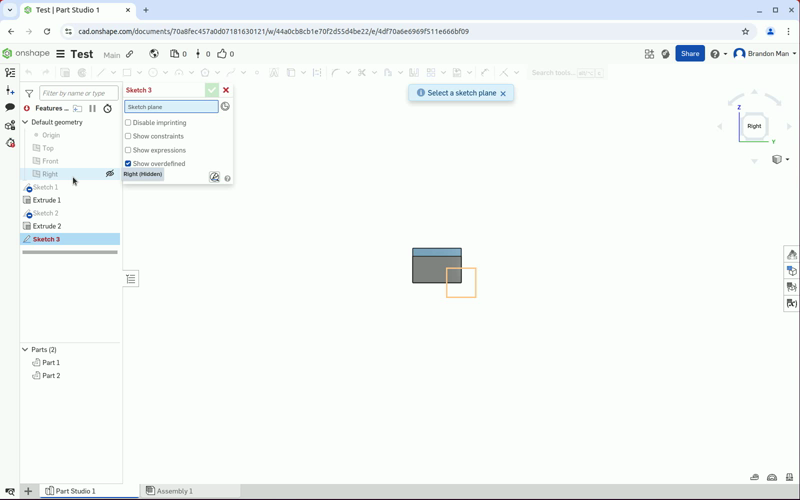
click(73, 176)
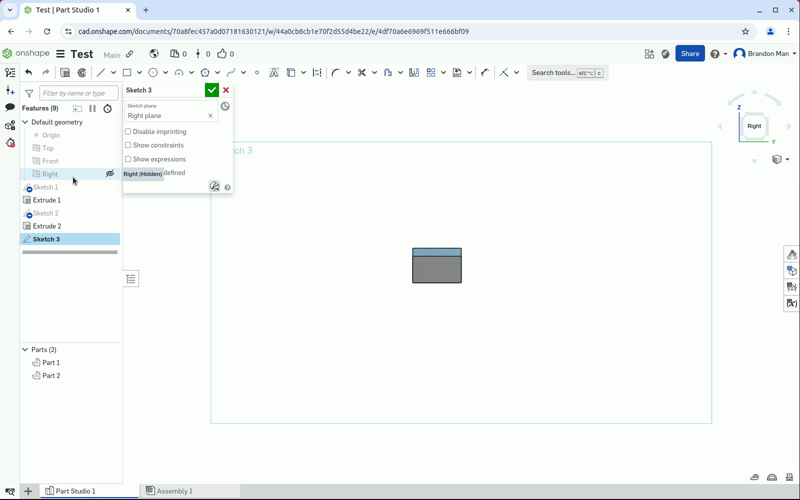
mouse_move(73, 352)
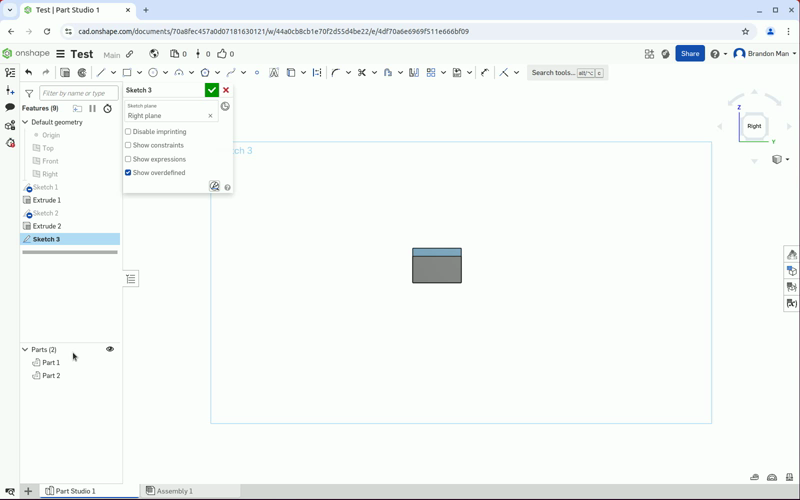
key(y)
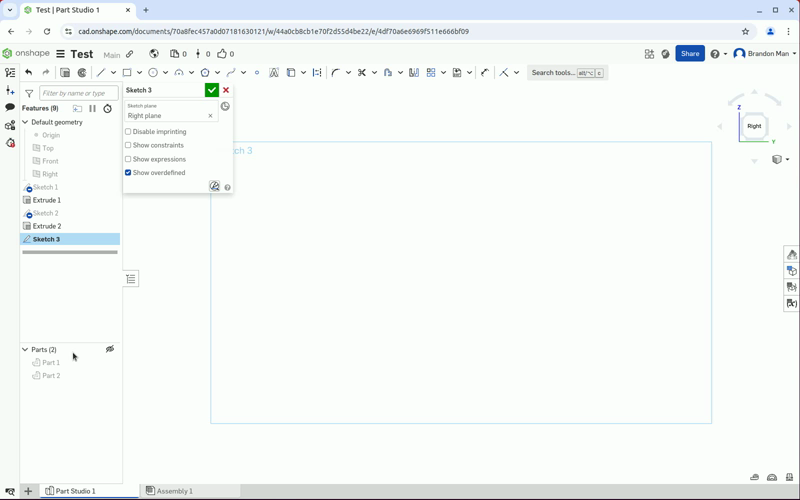
key(l)
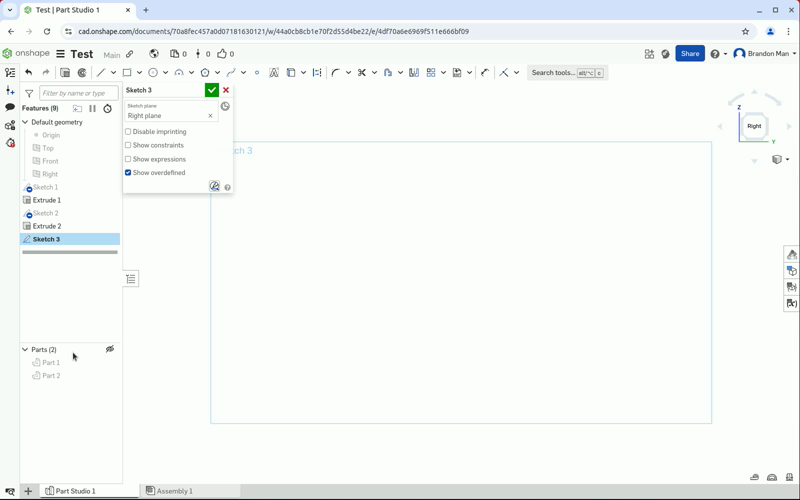
key_down(shift)
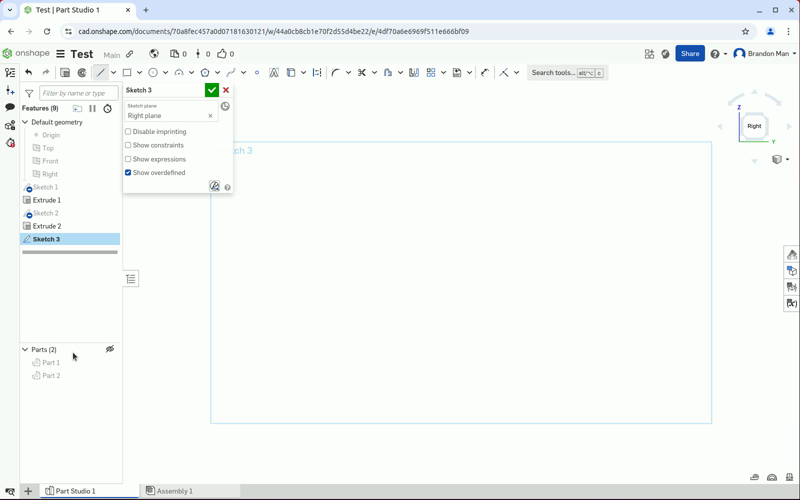
mouse_move(445, 284)
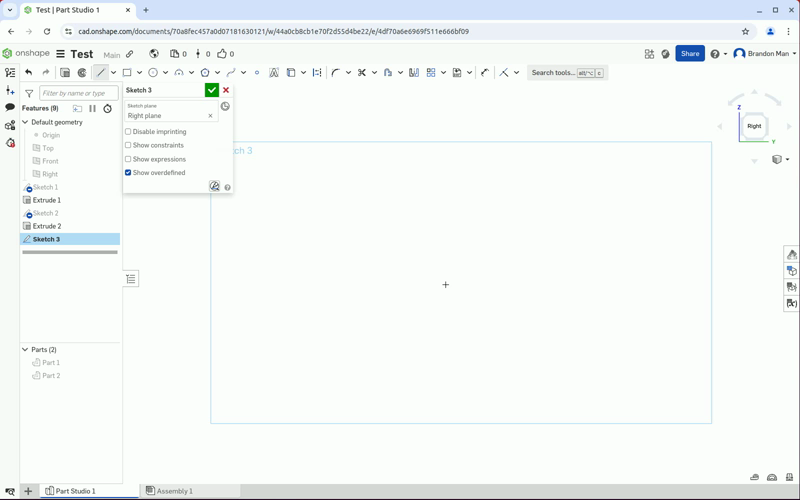
click(445, 284)
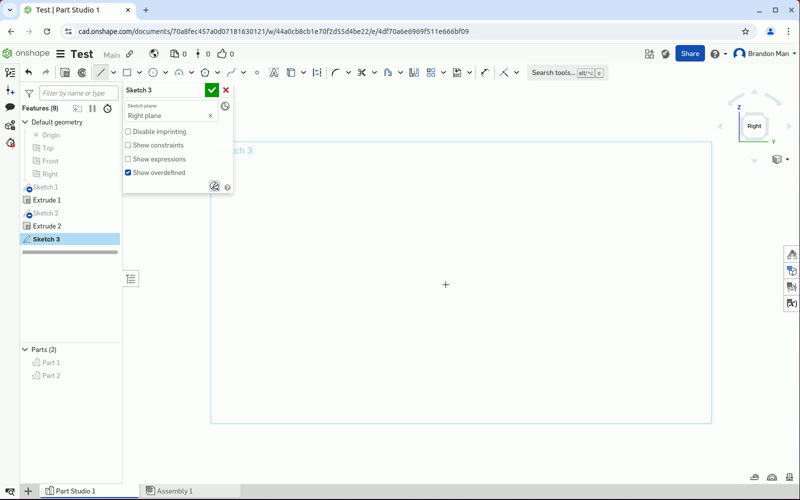
key_up(shift)
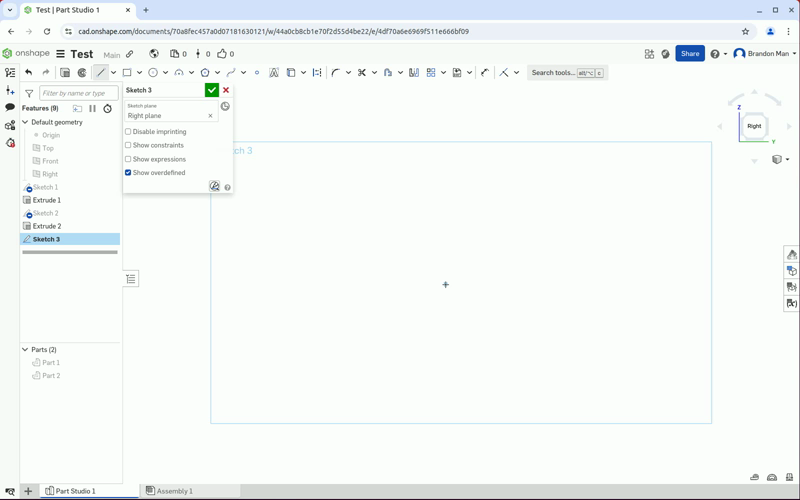
key_down(shift)
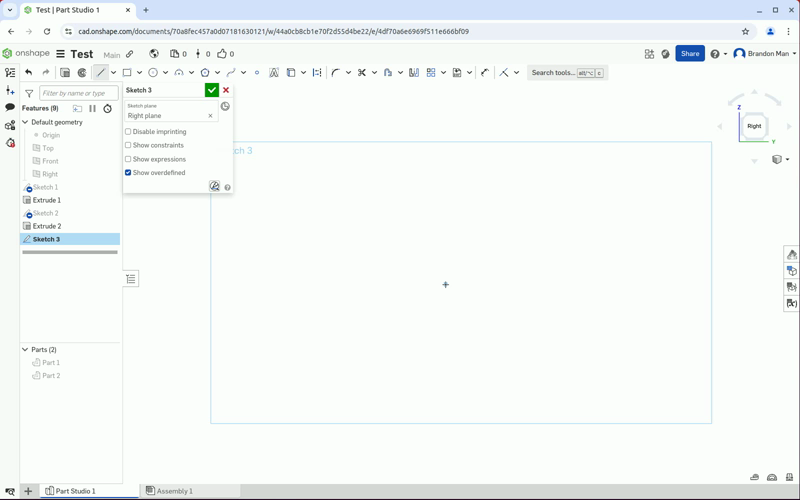
mouse_move(475, 284)
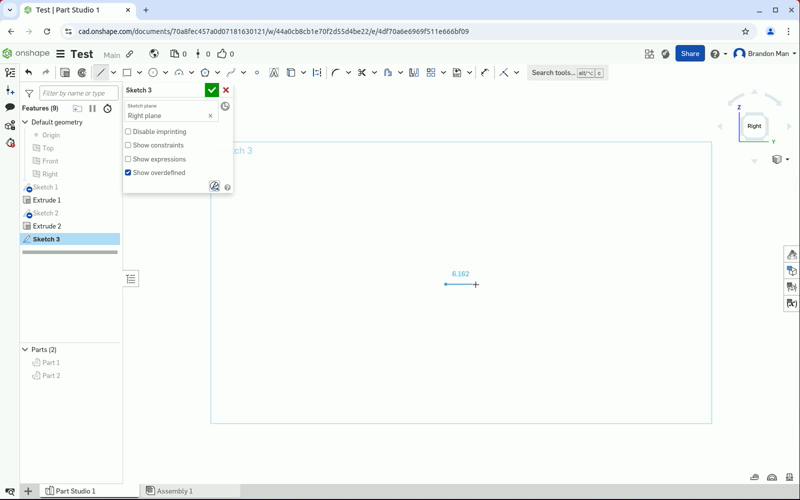
mouse_move(461, 284)
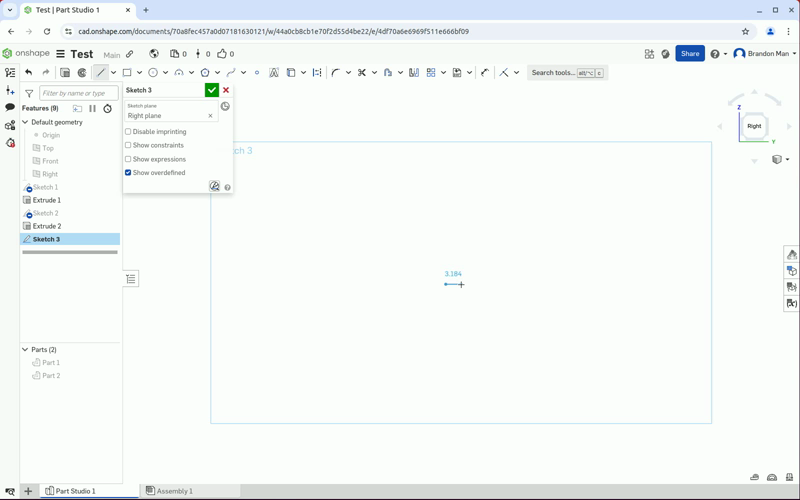
click(461, 284)
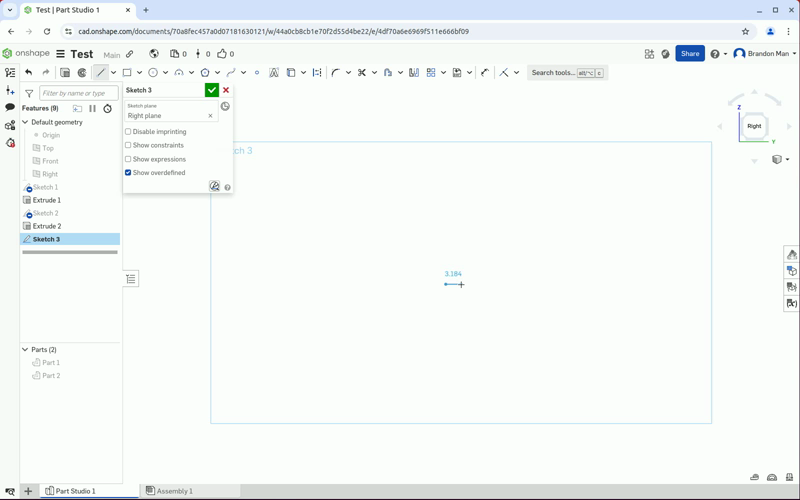
key_up(shift)
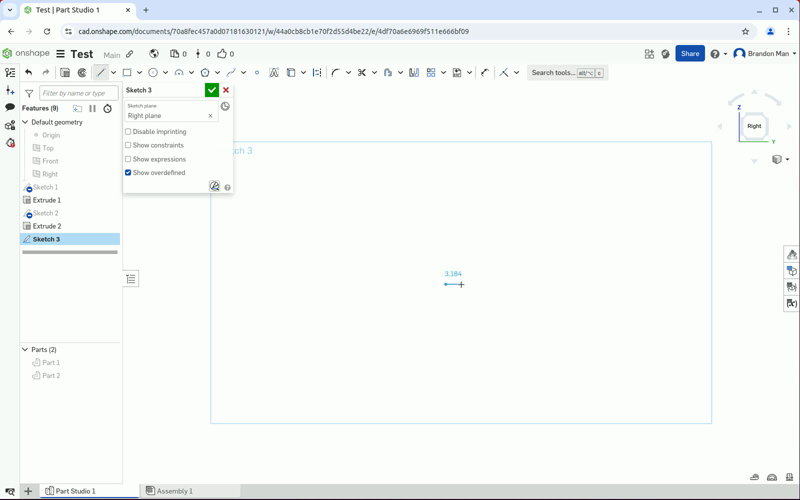
key_down(shift)
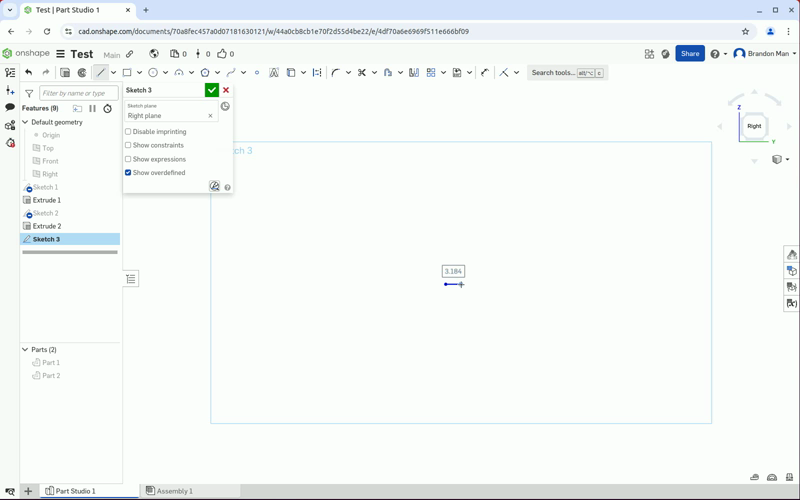
mouse_move(461, 222)
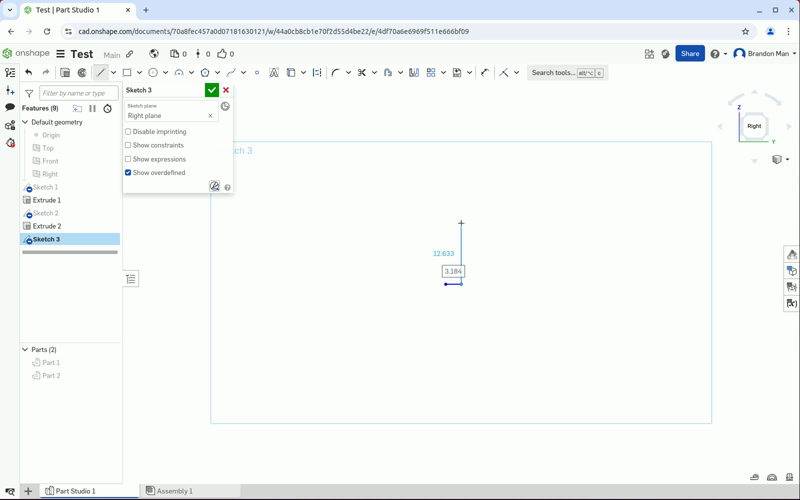
click(461, 222)
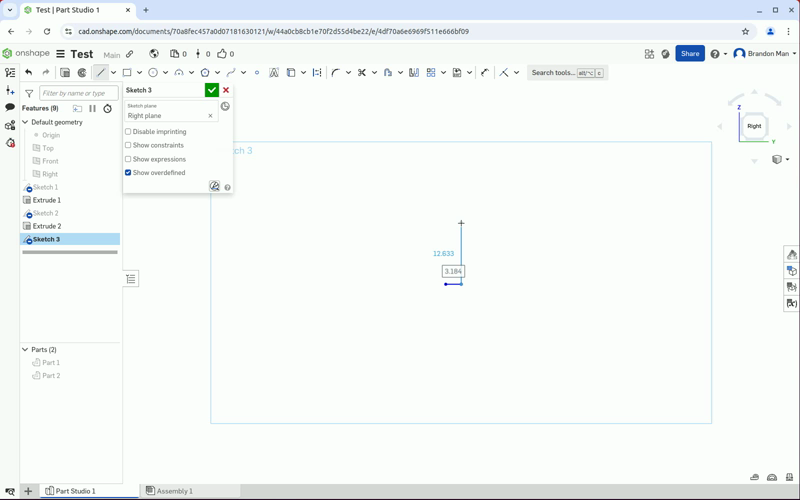
key_up(shift)
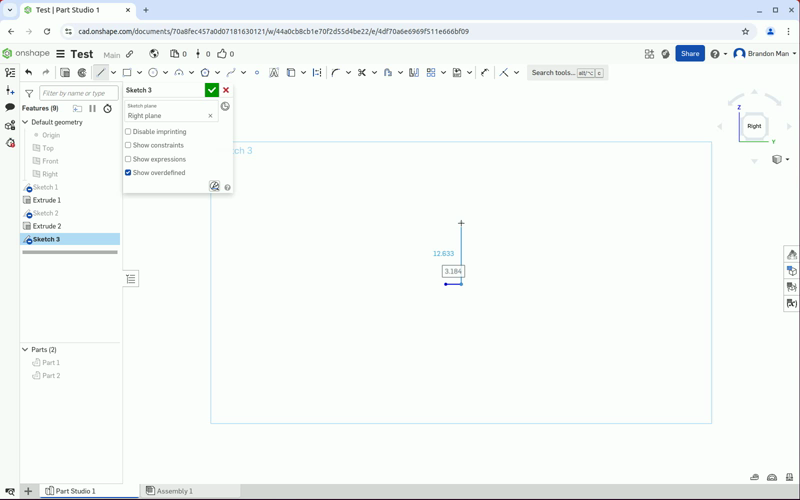
key_down(shift)
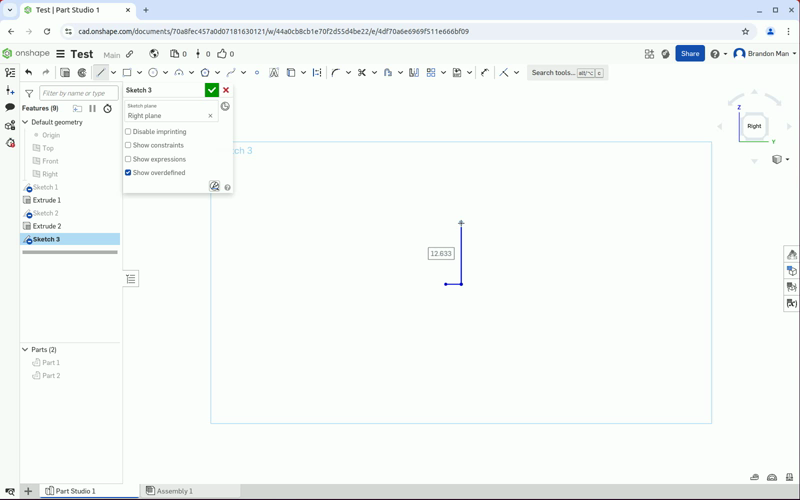
mouse_move(491, 222)
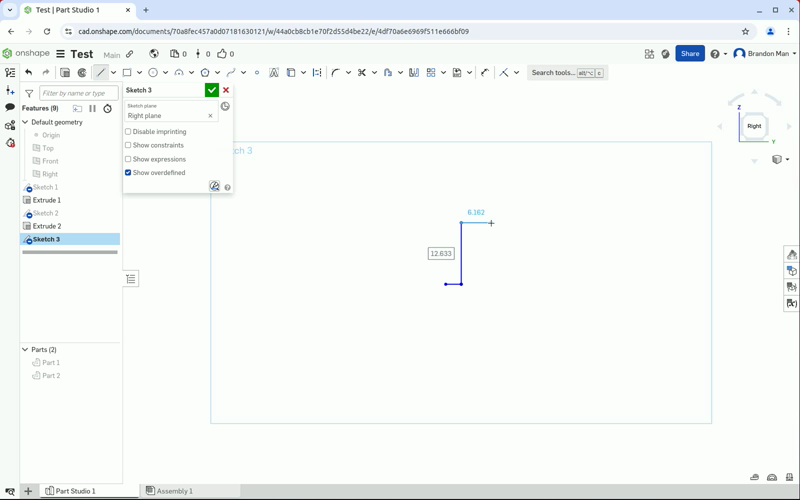
mouse_move(445, 222)
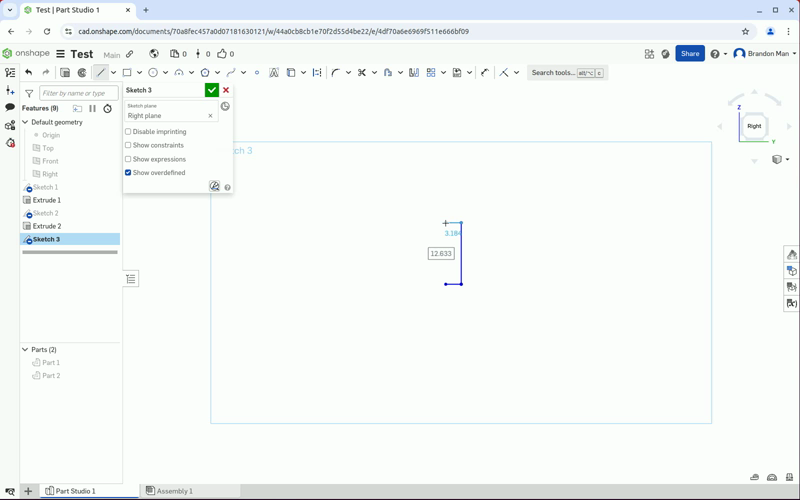
click(445, 222)
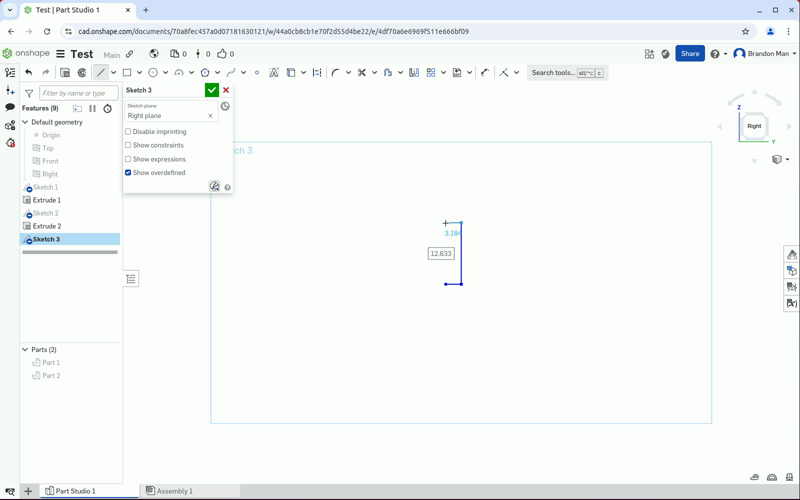
key_up(shift)
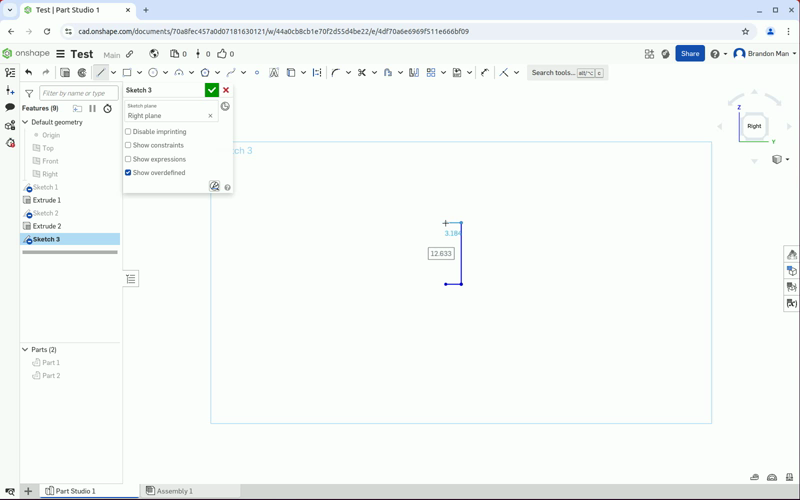
key_down(shift)
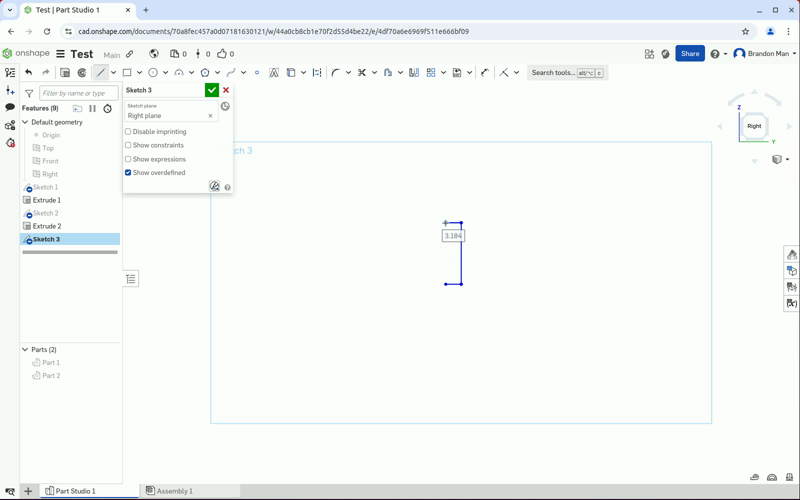
mouse_move(445, 284)
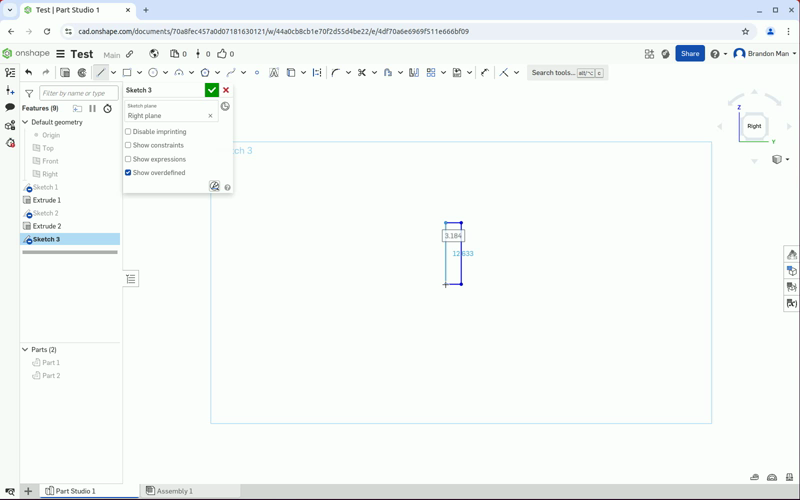
key_up(shift)
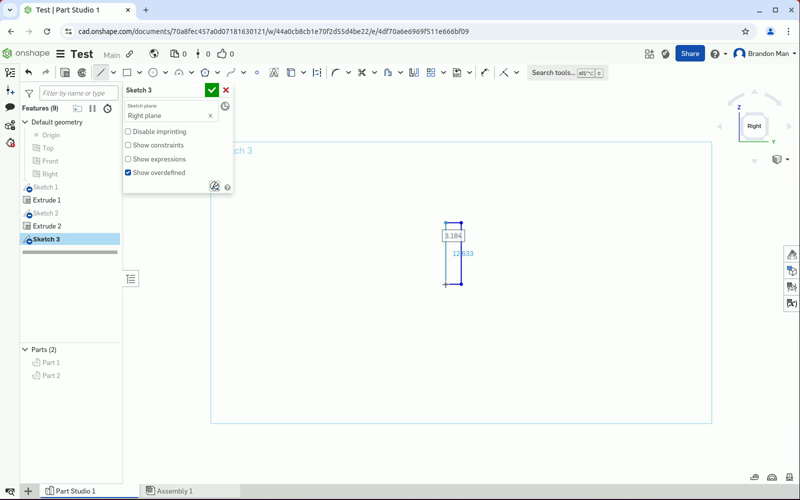
click(445, 284)
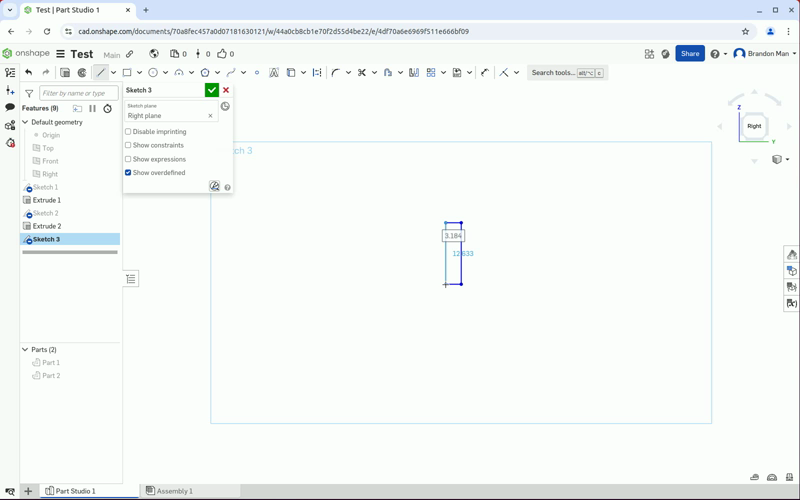
key(esc)
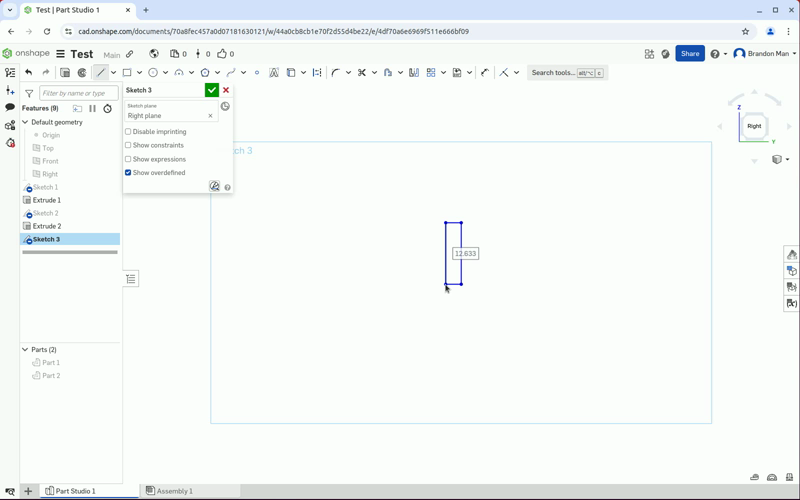
mouse_move(453, 264)
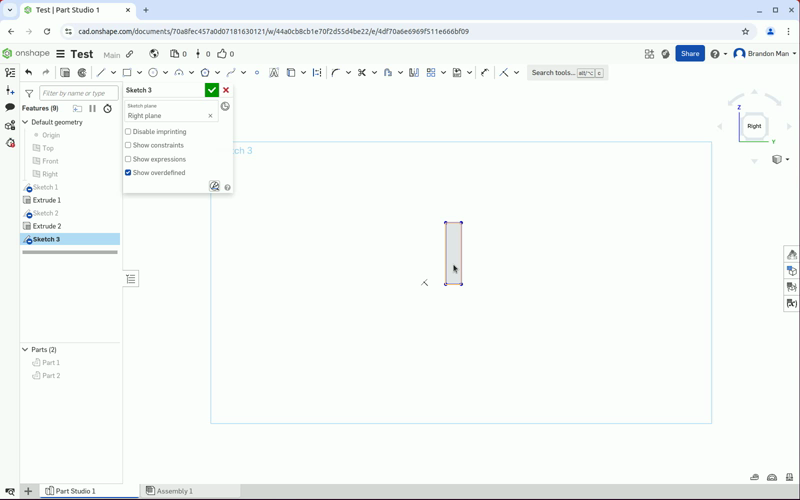
scroll(6)
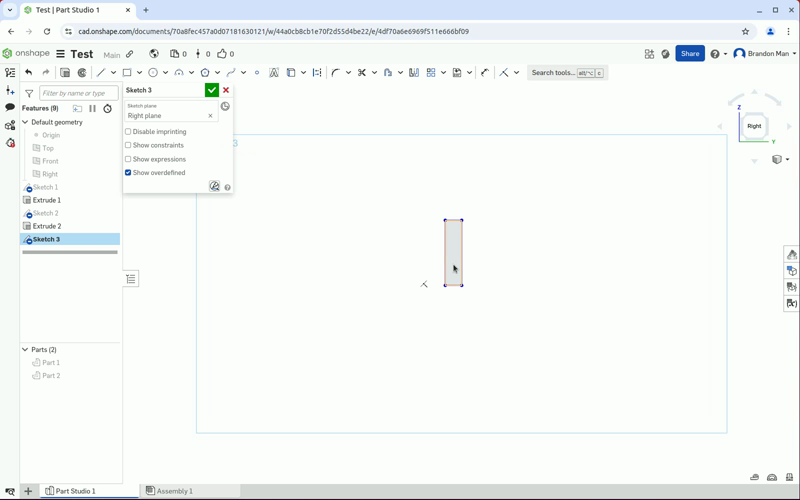
scroll(6)
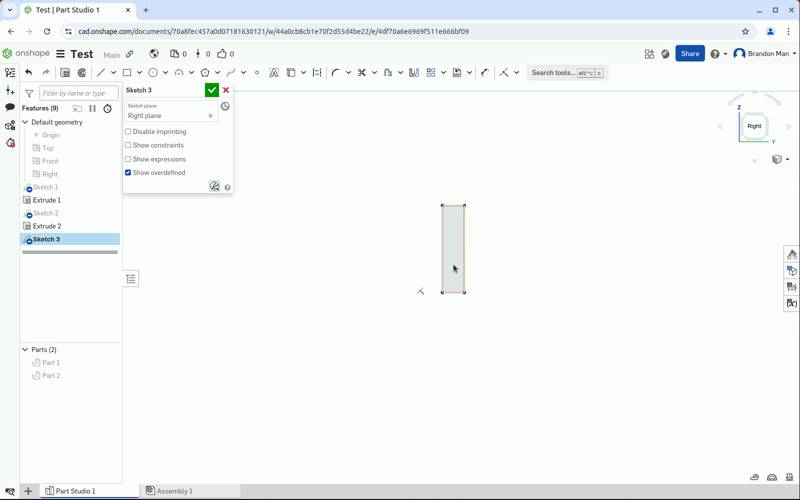
scroll(6)
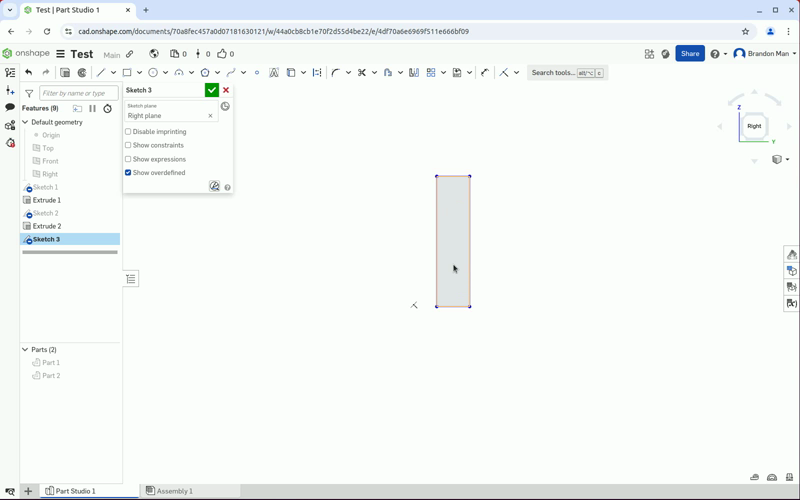
scroll(6)
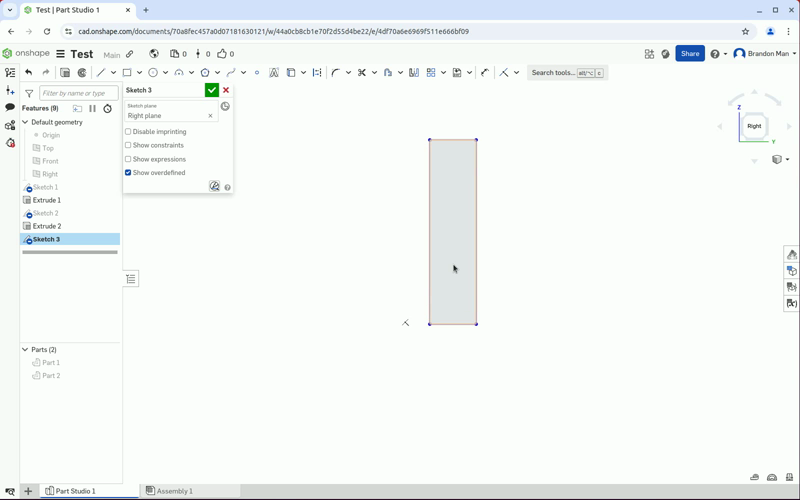
scroll(6)
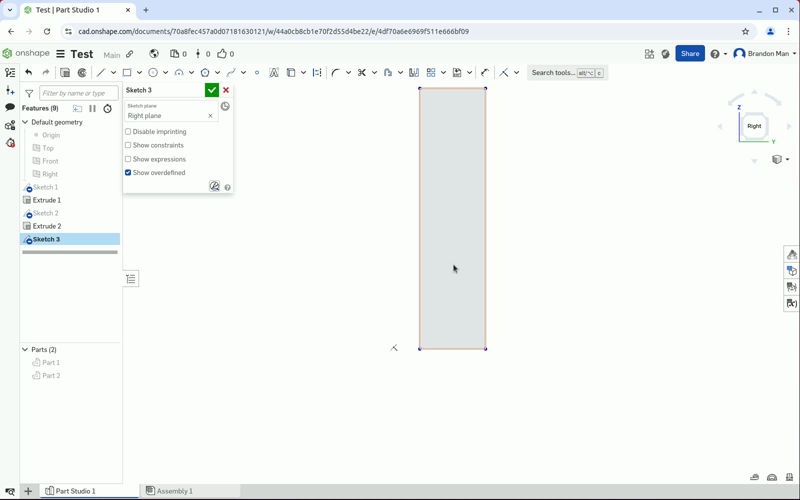
scroll(6)
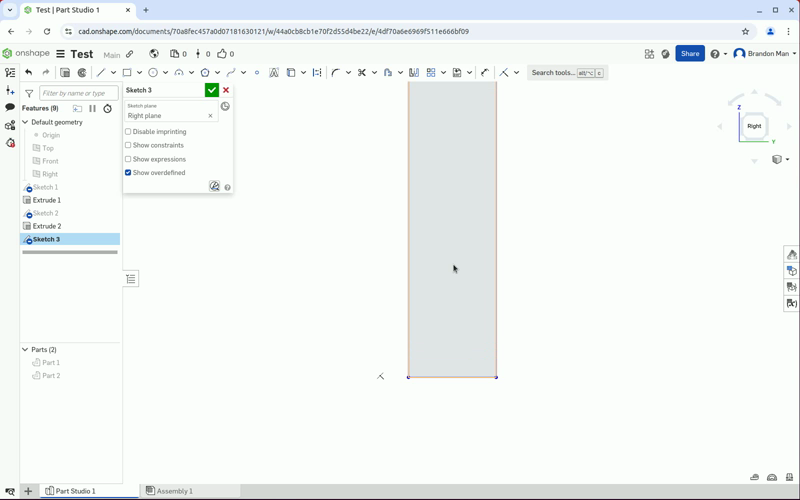
scroll(6)
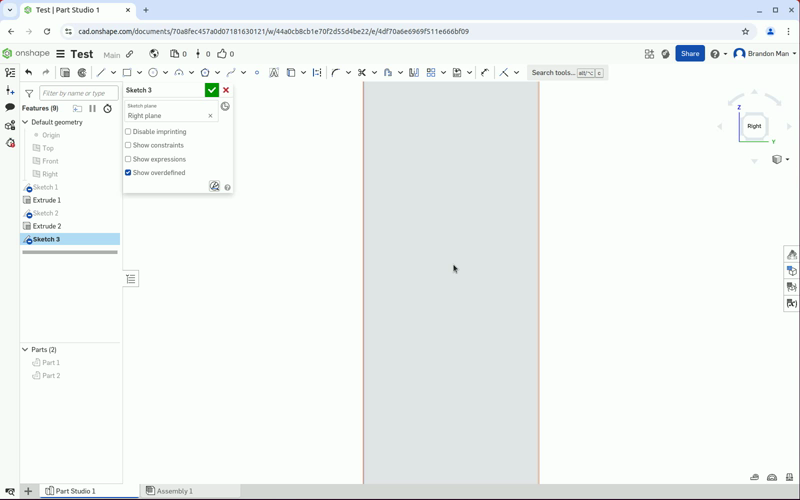
click(453, 264)
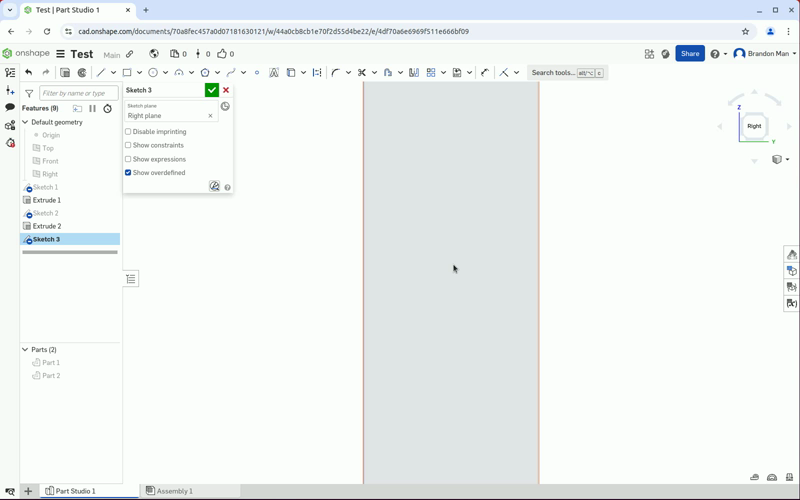
scroll(-6)
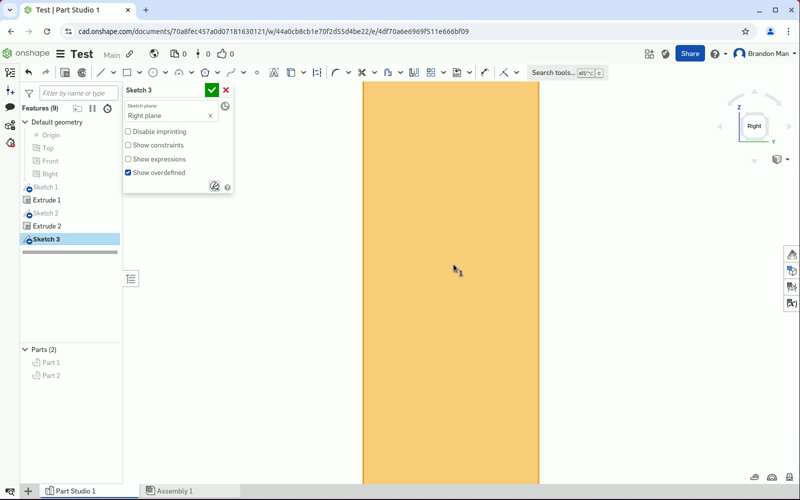
scroll(-6)
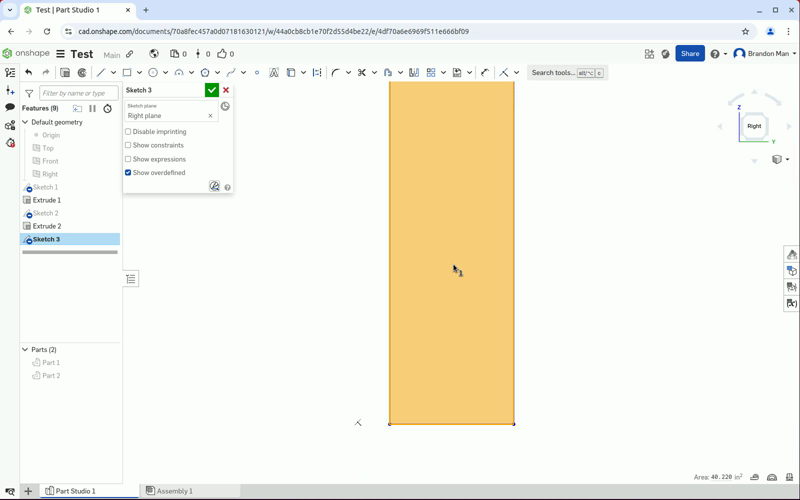
scroll(-6)
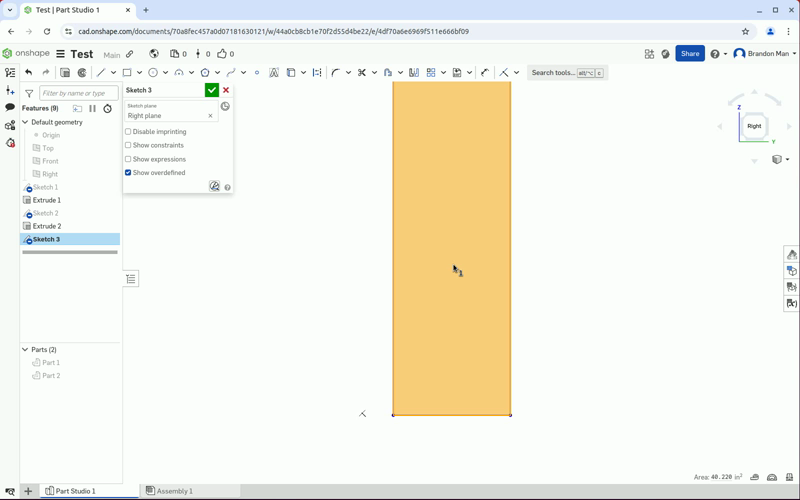
scroll(-6)
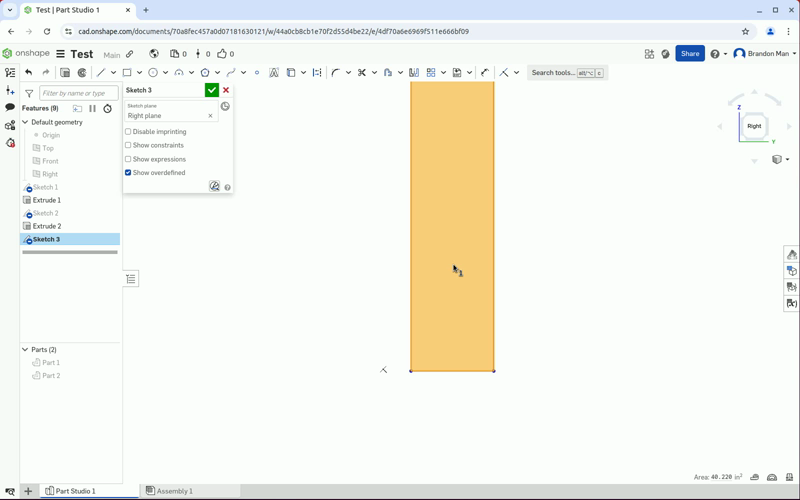
scroll(-6)
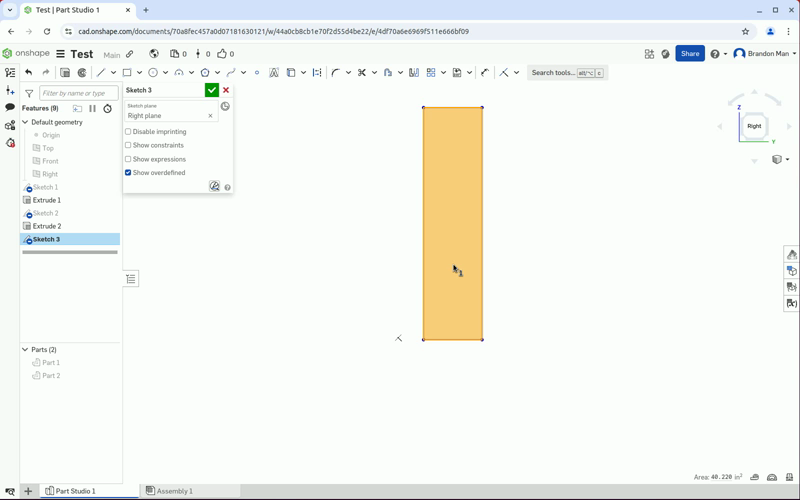
scroll(-6)
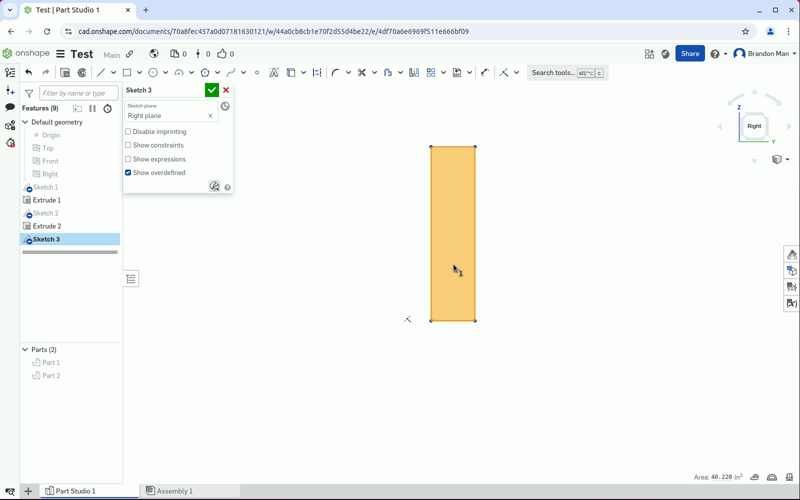
scroll(-6)
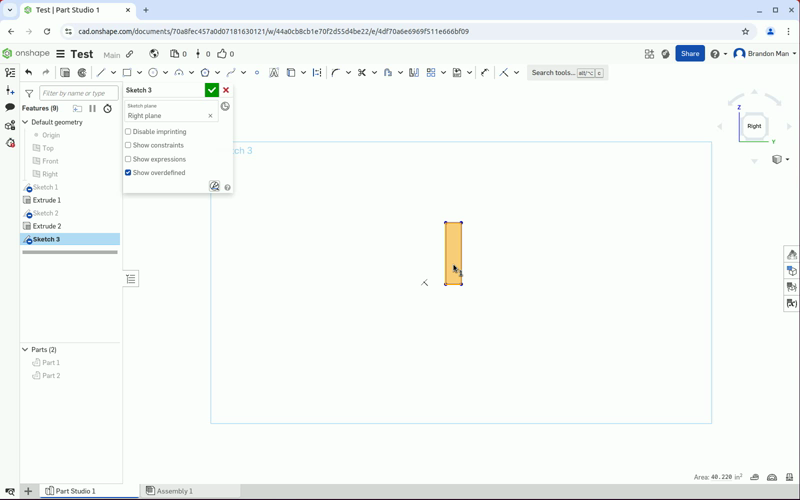
mouse_move(73, 352)
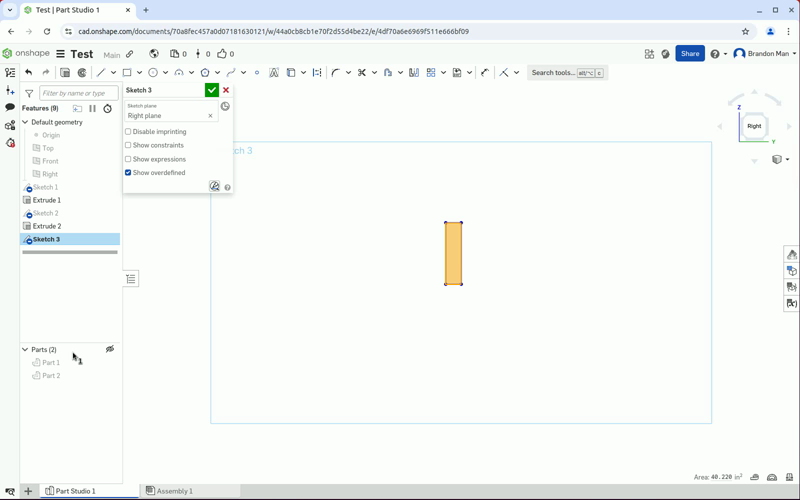
key(shift+y)
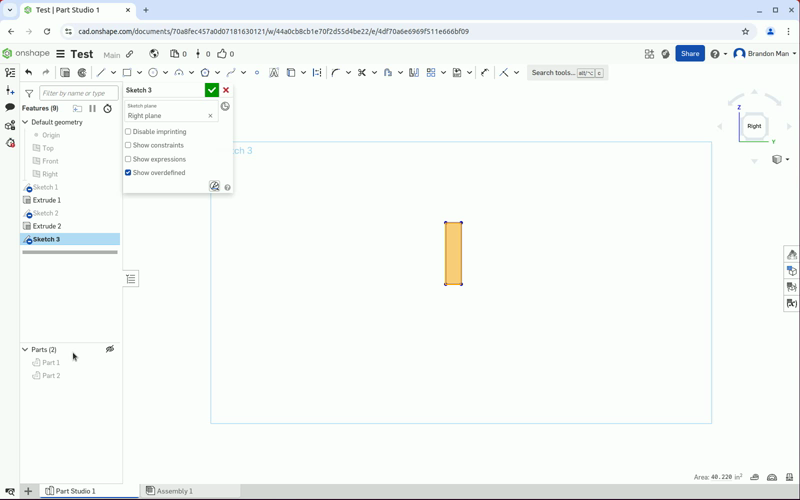
key(shift+e)
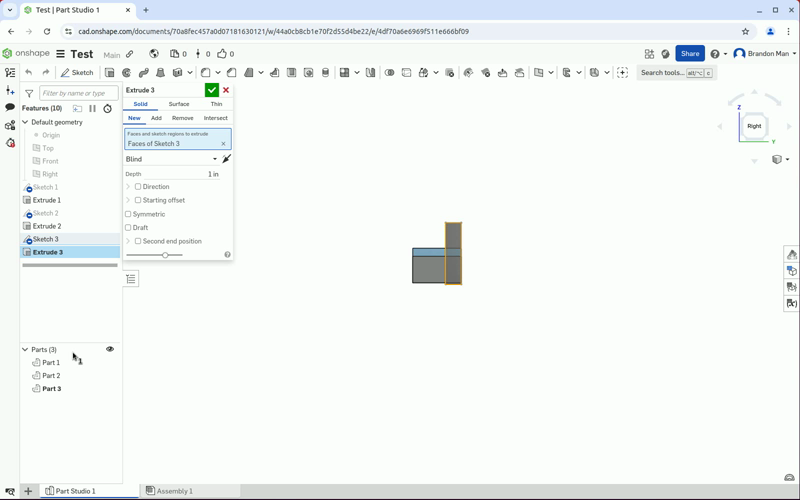
mouse_move(143, 106)
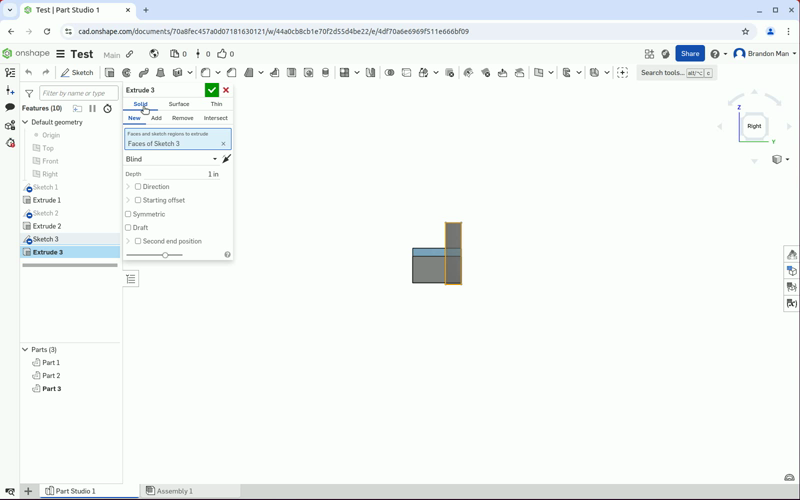
click(143, 106)
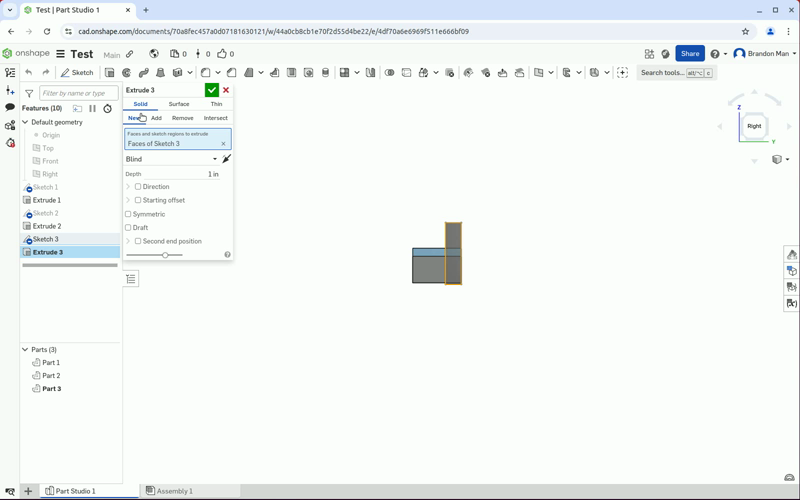
mouse_move(137, 120)
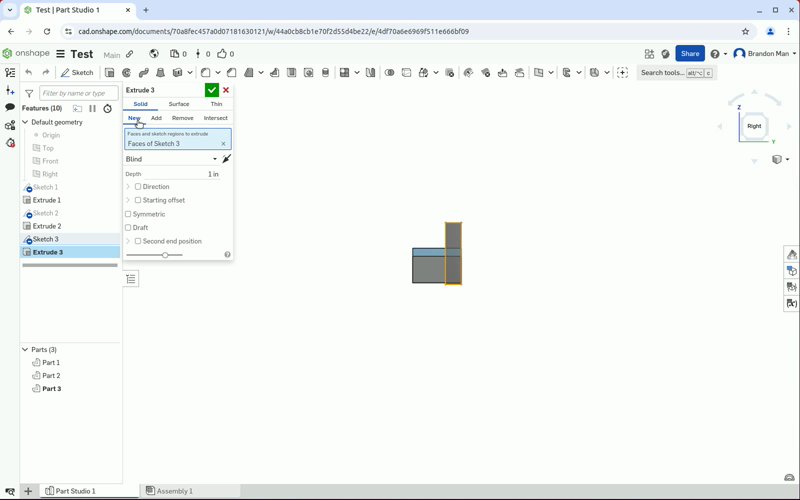
click(137, 120)
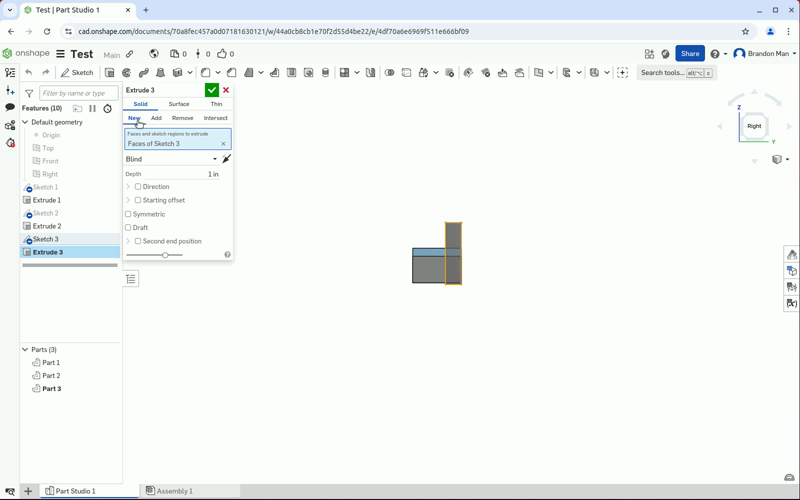
key(tab, 4)
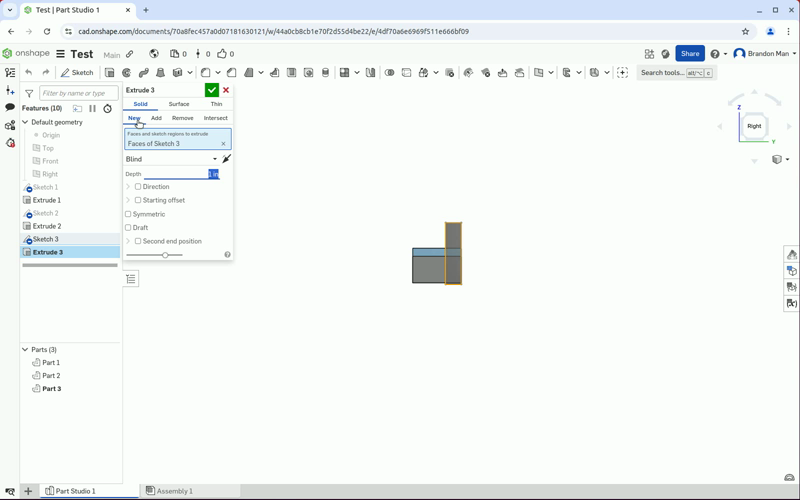
text(3.129)
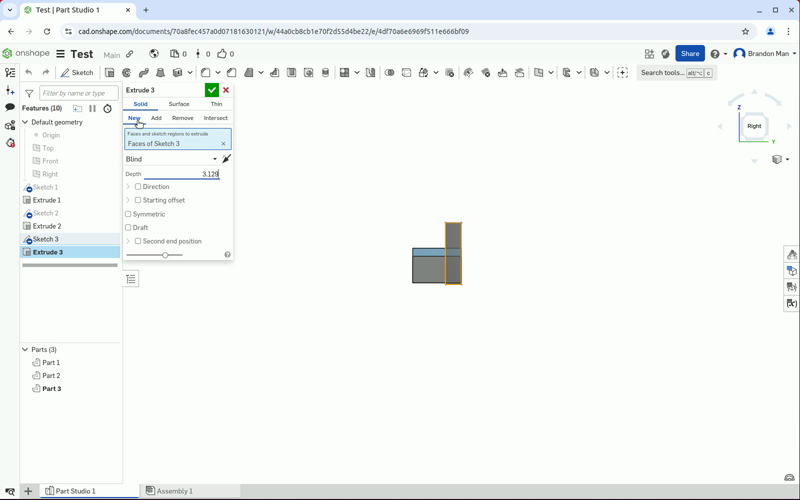
key(enter)
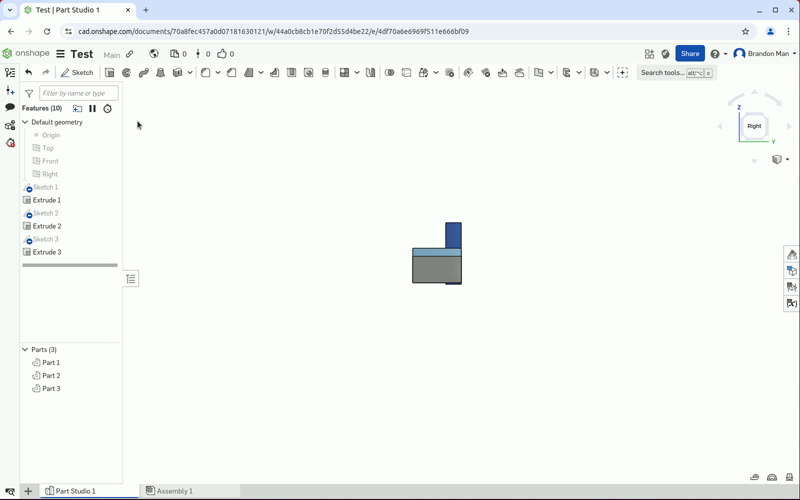
key(shift+h)
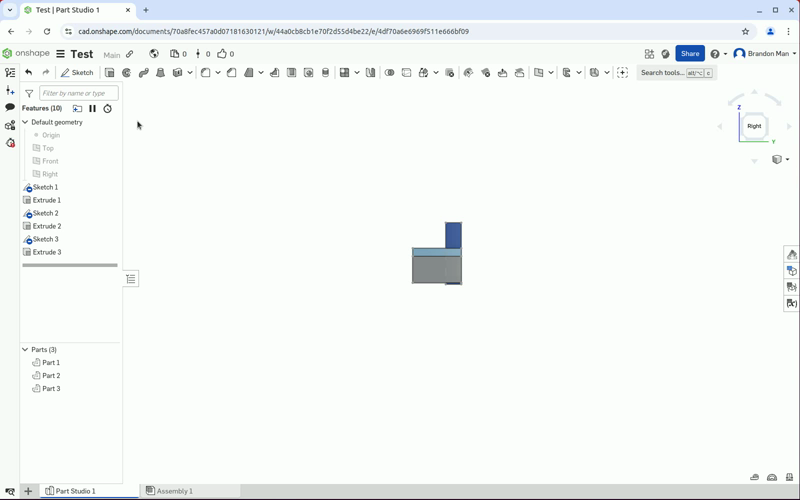
key(shift+h)
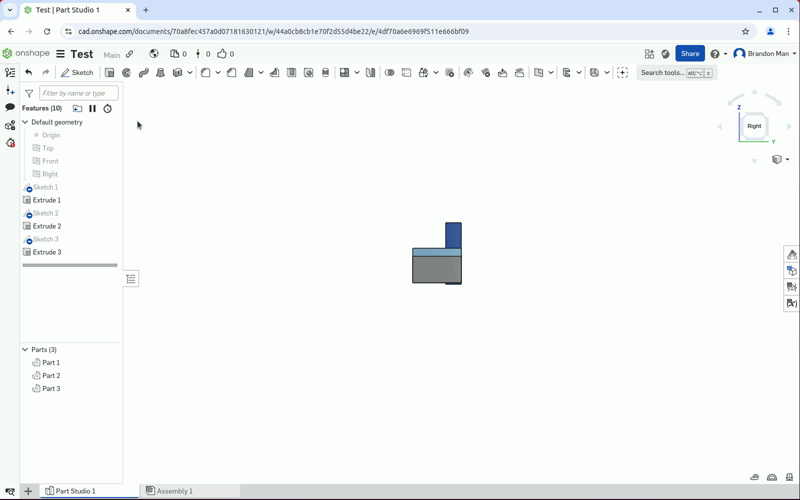
mouse_move(73, 189)
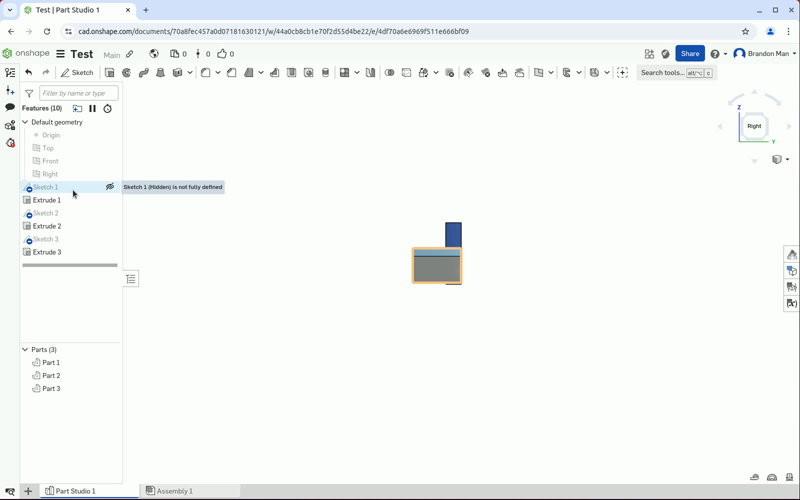
click(73, 189)
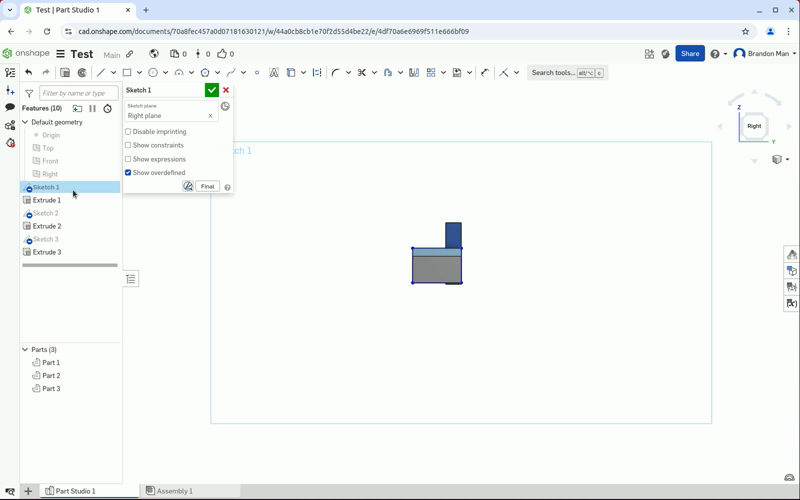
mouse_move(229, 92)
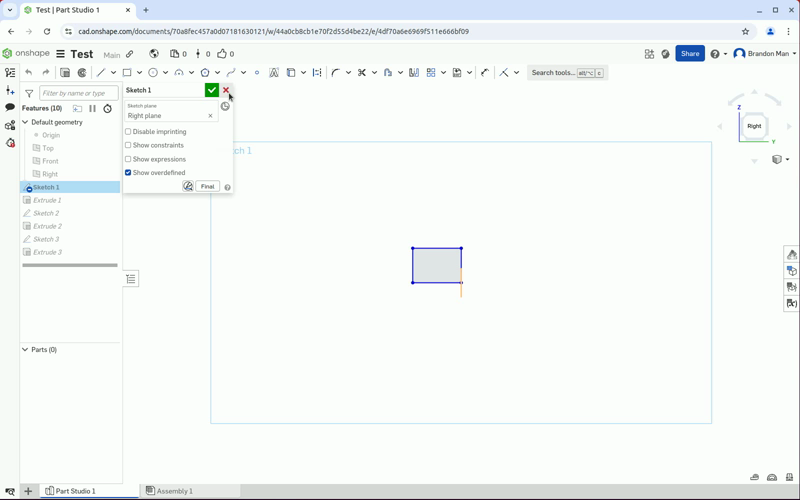
click(229, 92)
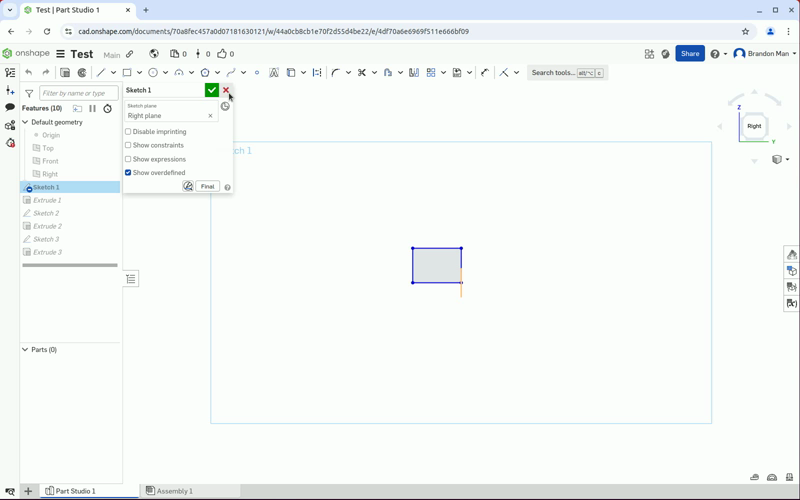
key(shift+s)
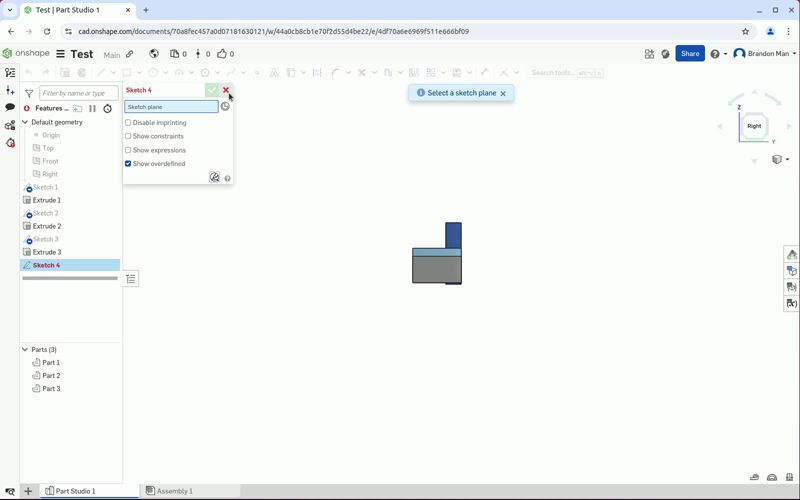
mouse_move(73, 176)
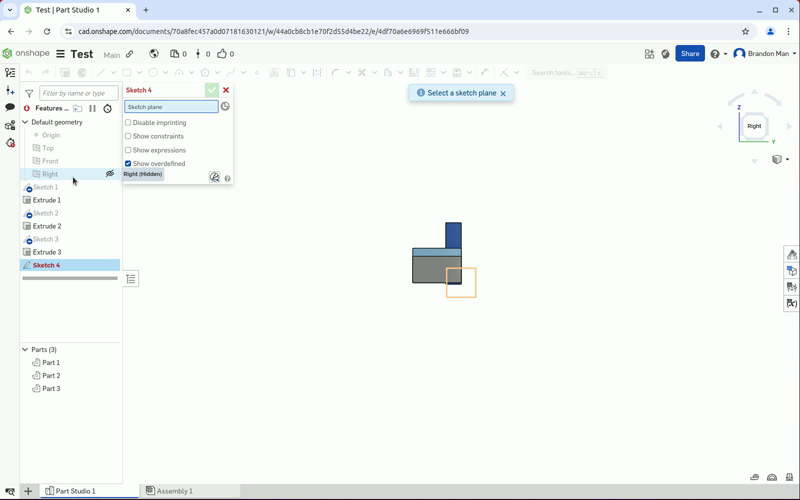
click(73, 176)
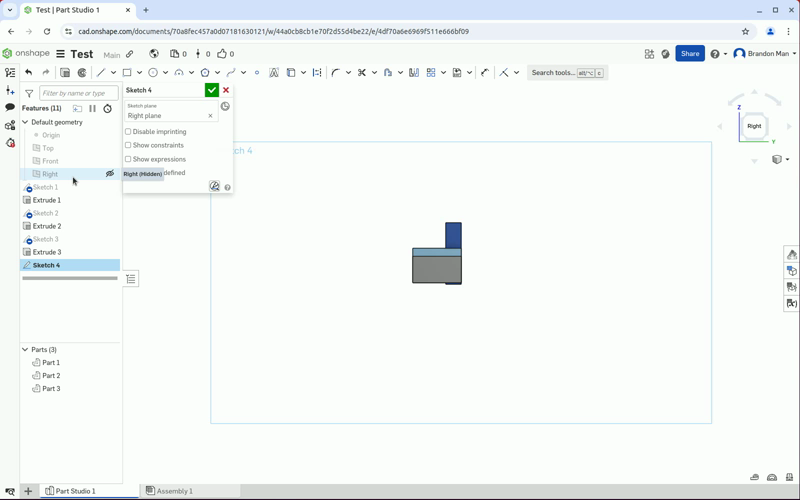
mouse_move(73, 352)
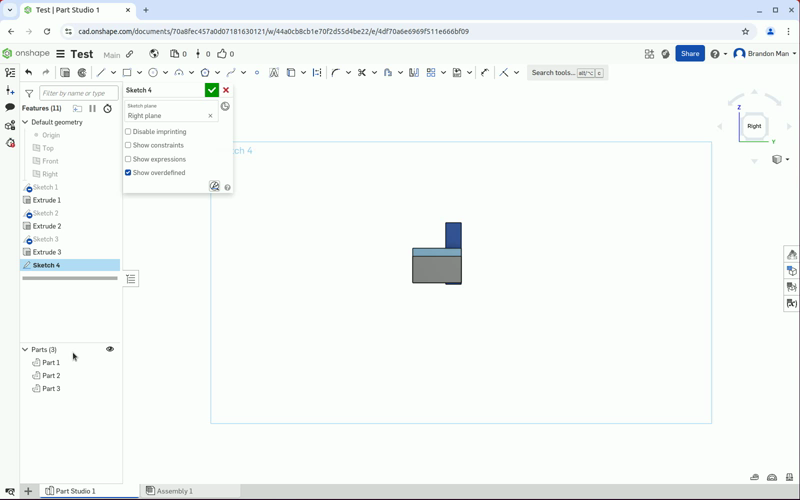
key(y)
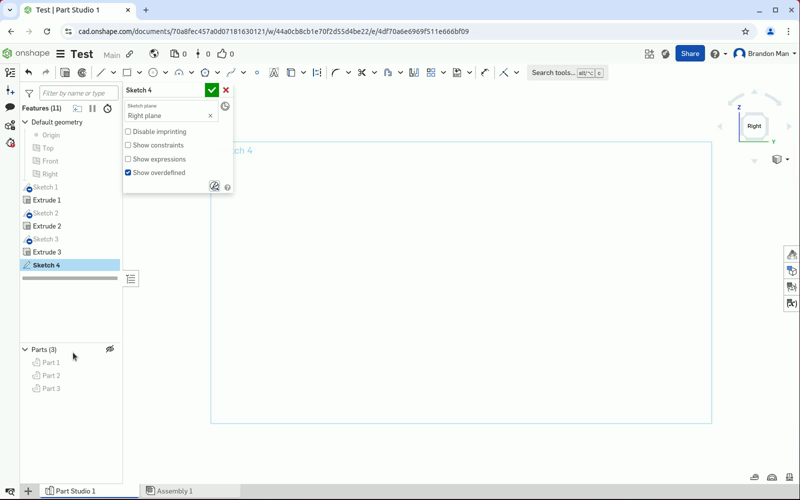
key(l)
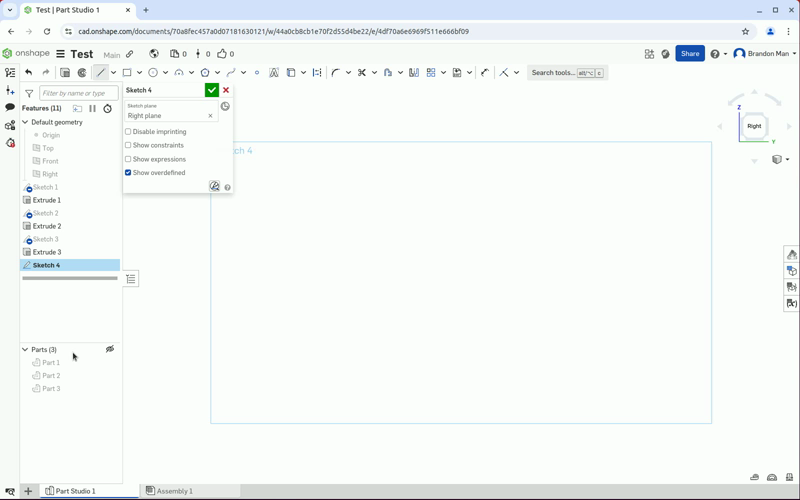
key_down(shift)
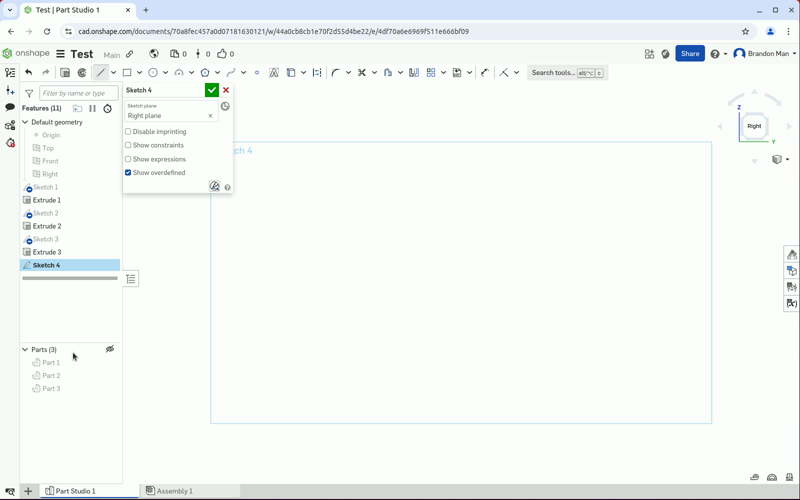
mouse_move(423, 282)
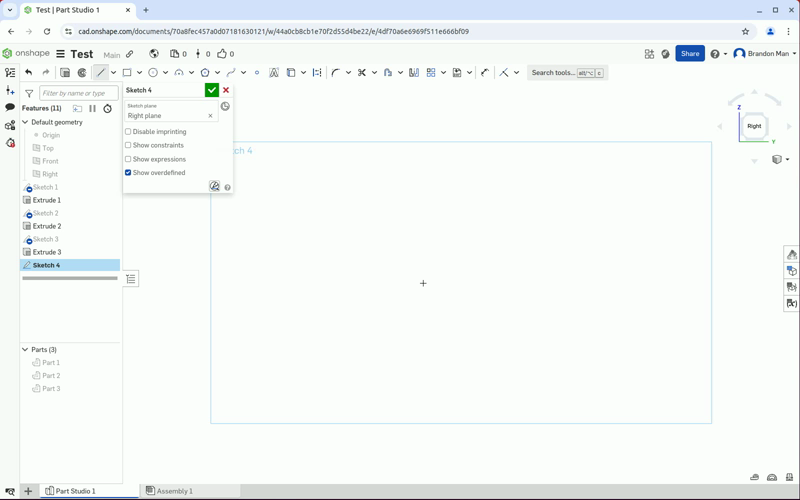
click(423, 282)
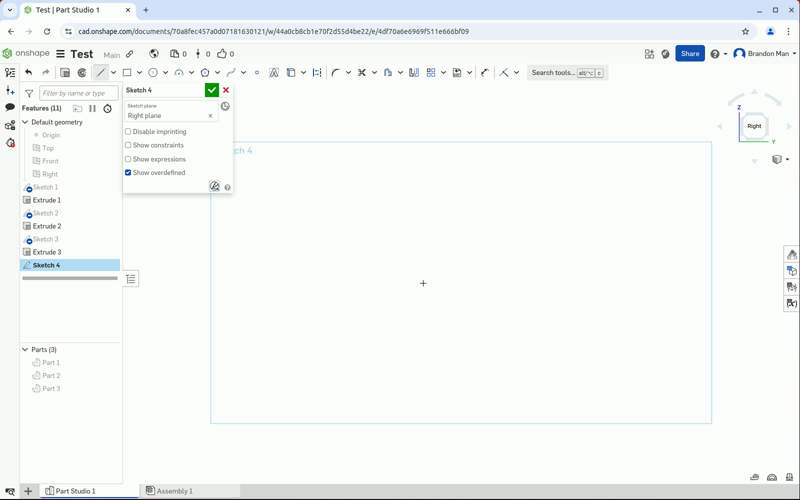
key_up(shift)
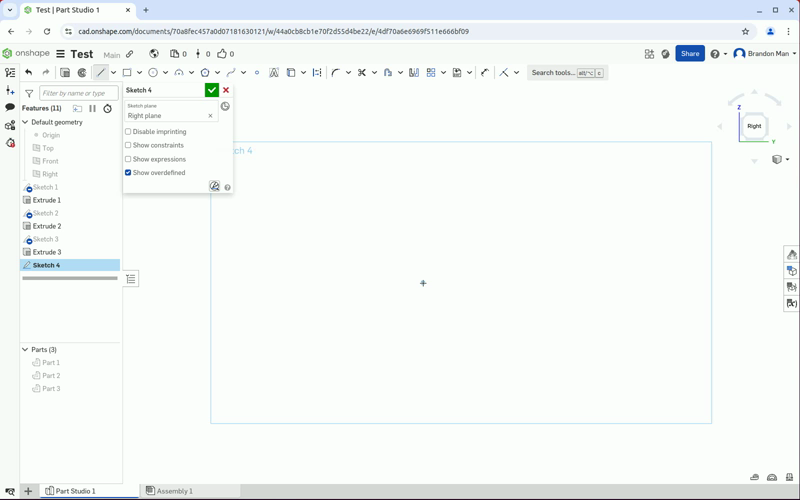
key_down(shift)
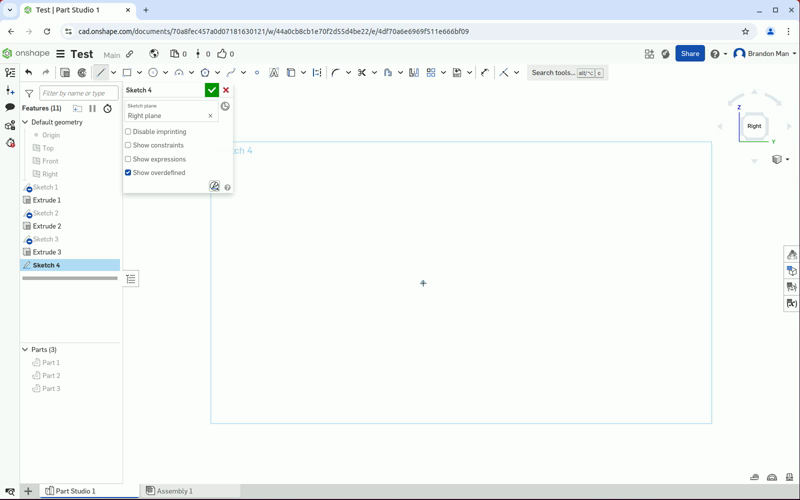
mouse_move(453, 282)
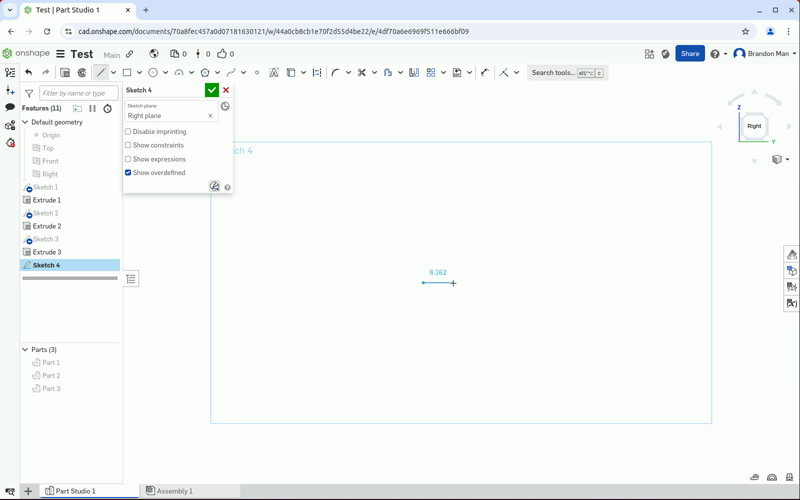
mouse_move(461, 282)
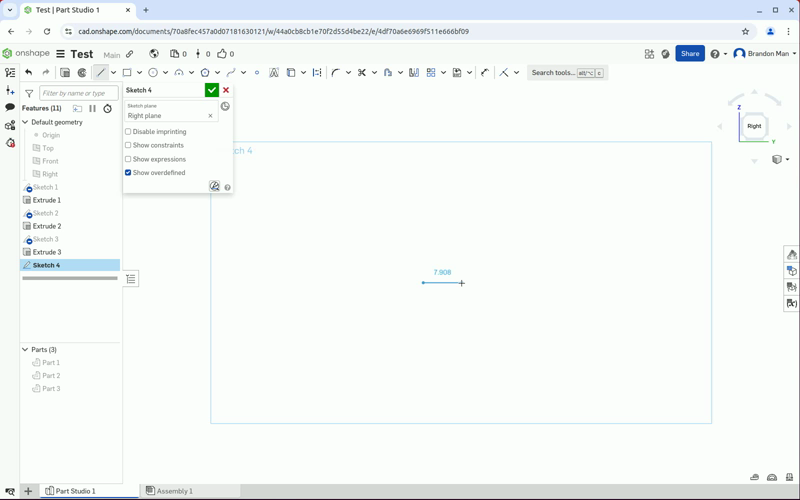
click(461, 282)
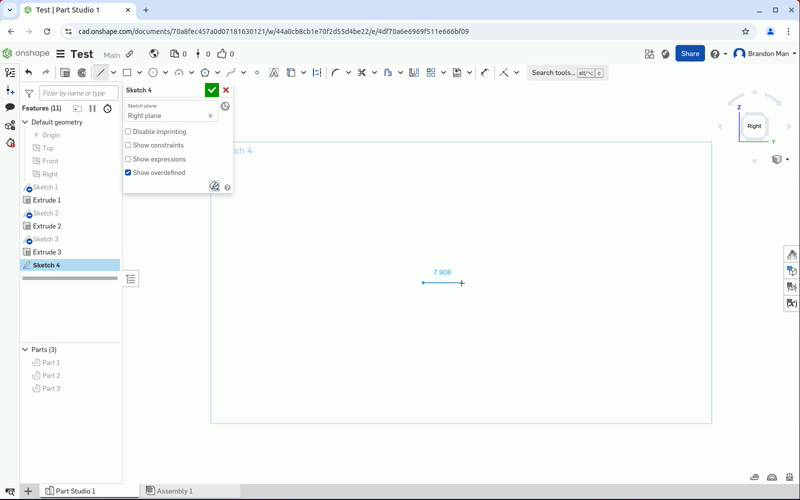
key_up(shift)
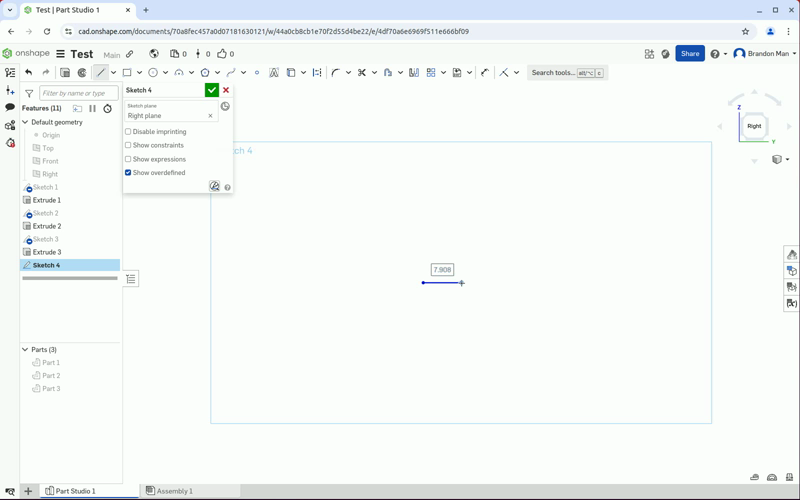
key_down(shift)
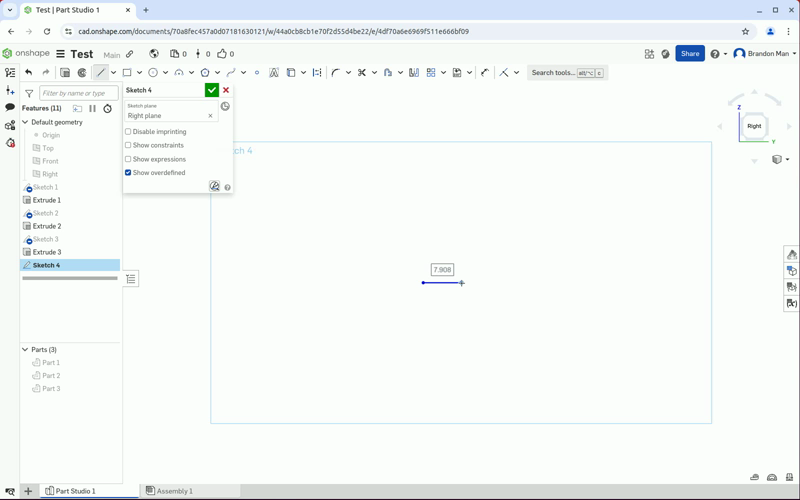
mouse_move(491, 282)
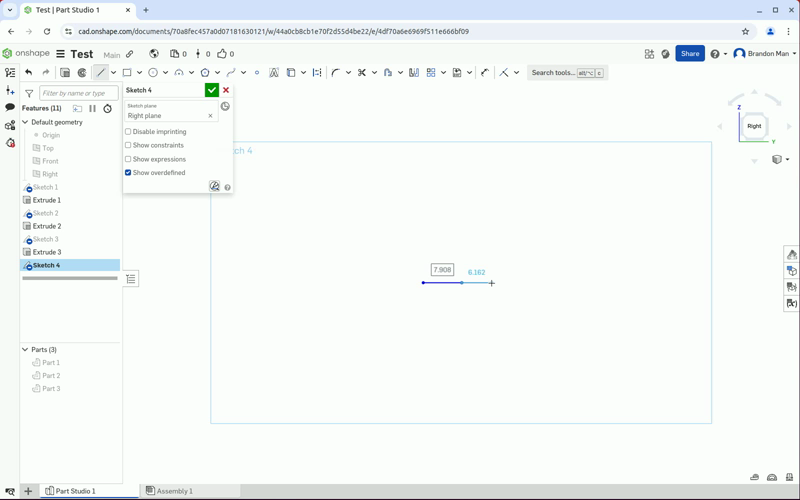
mouse_move(461, 244)
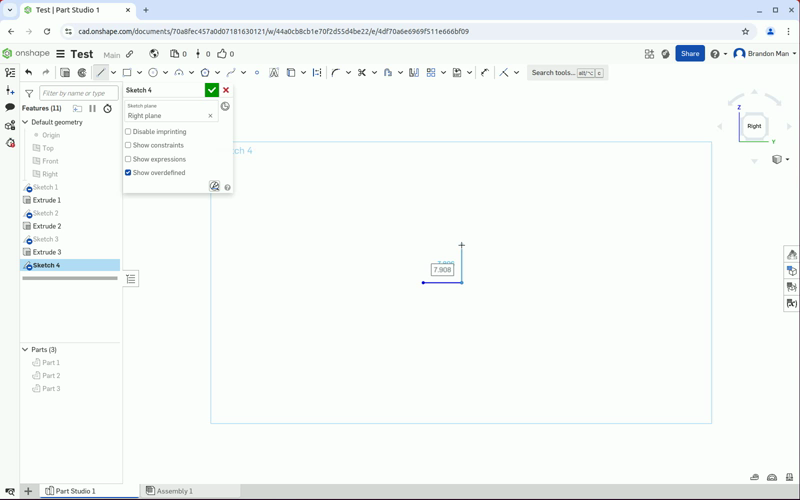
click(461, 244)
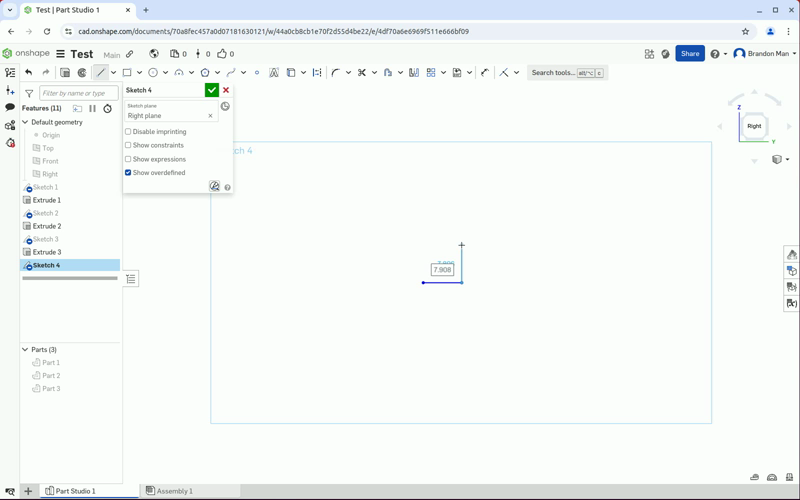
key_up(shift)
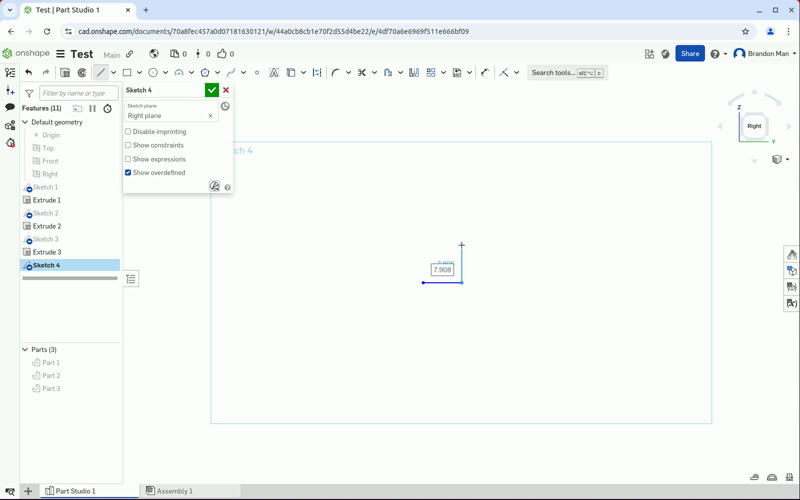
key_down(shift)
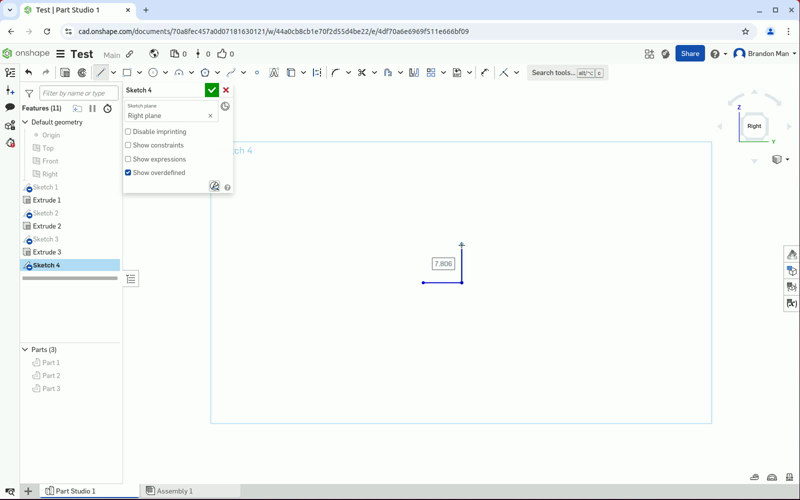
mouse_move(491, 244)
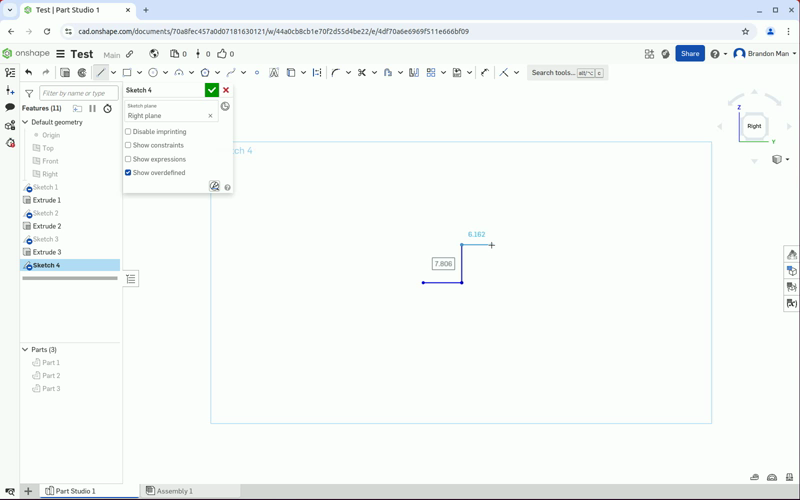
mouse_move(423, 244)
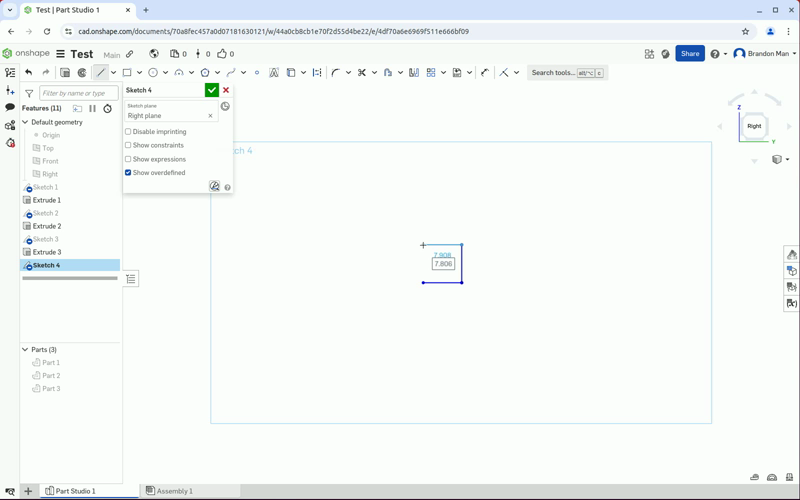
click(423, 244)
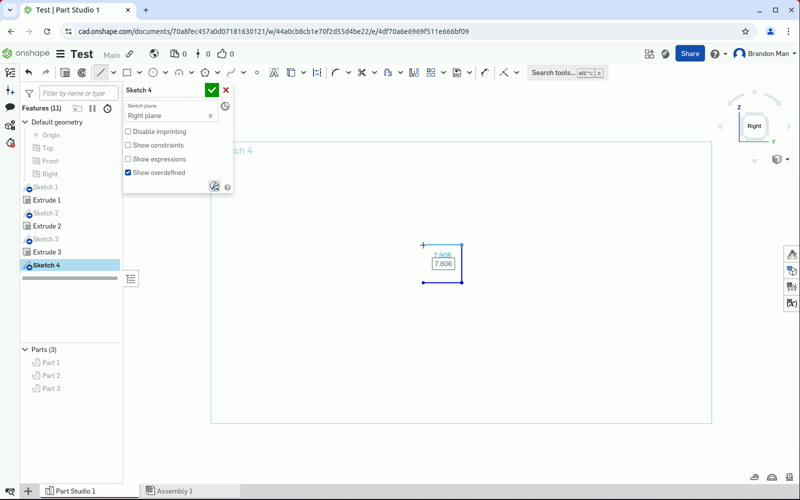
key_up(shift)
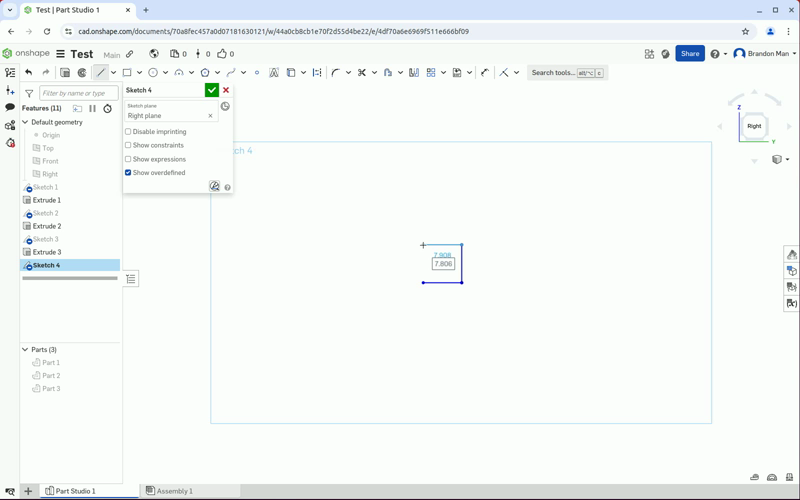
mouse_move(453, 244)
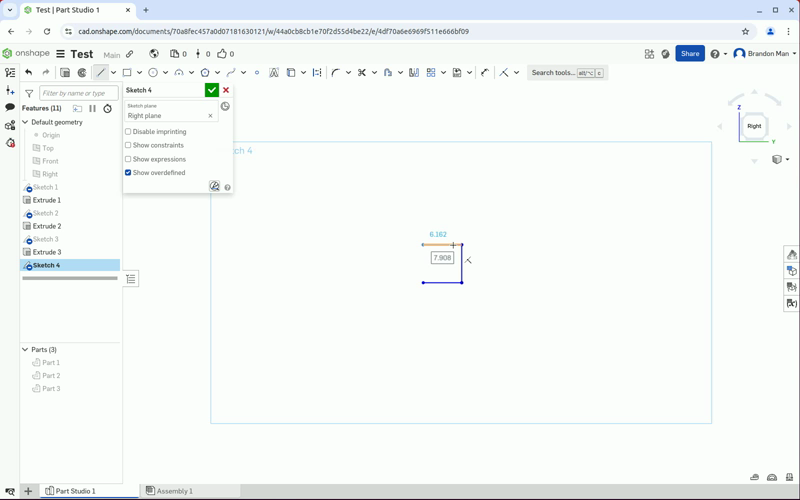
key_down(shift)
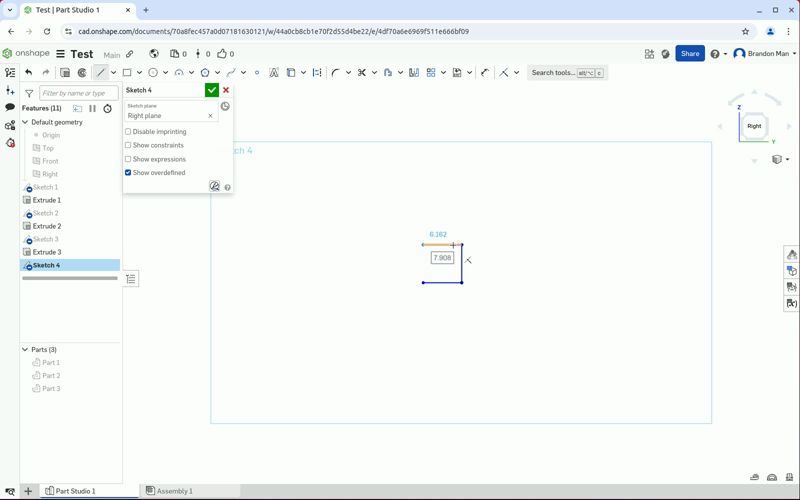
mouse_move(423, 282)
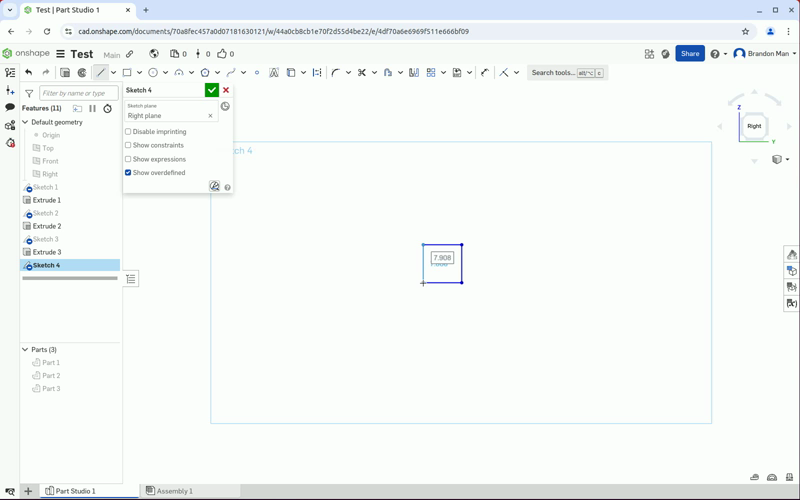
key_up(shift)
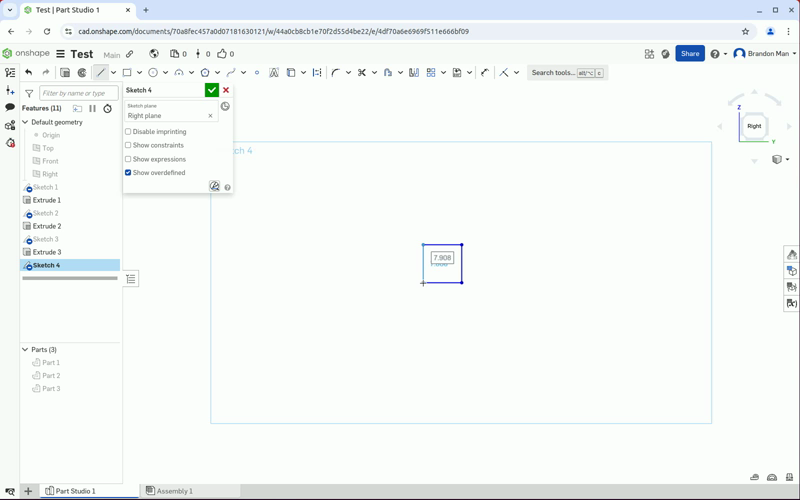
click(423, 282)
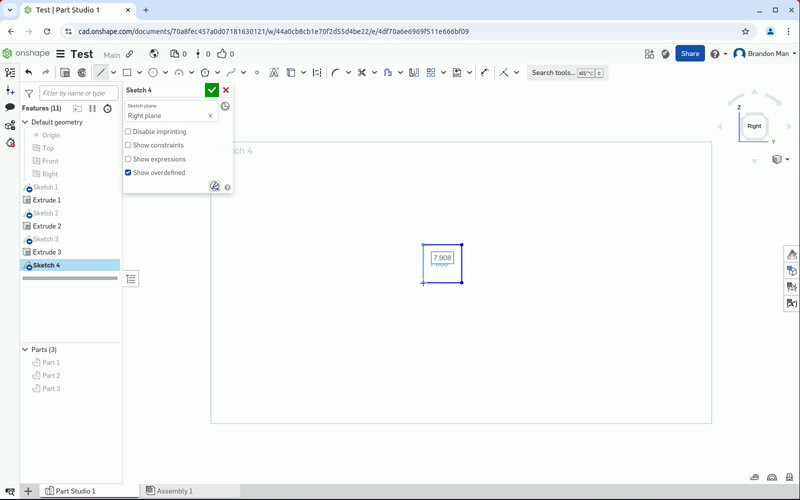
key(esc)
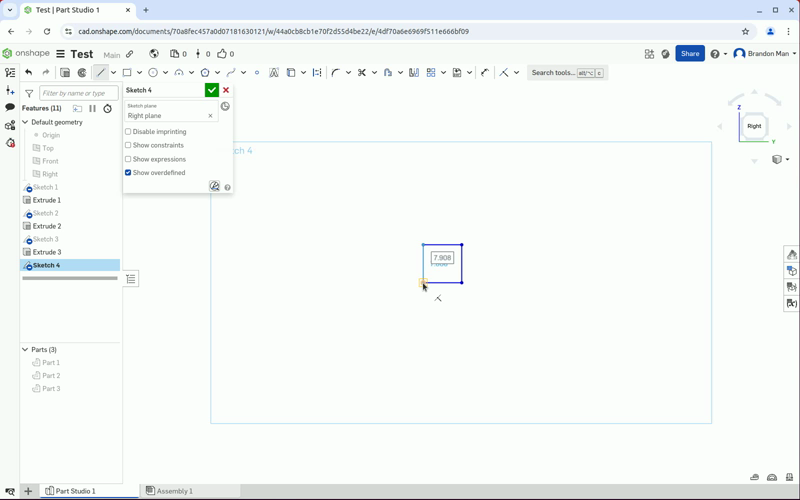
mouse_move(458, 246)
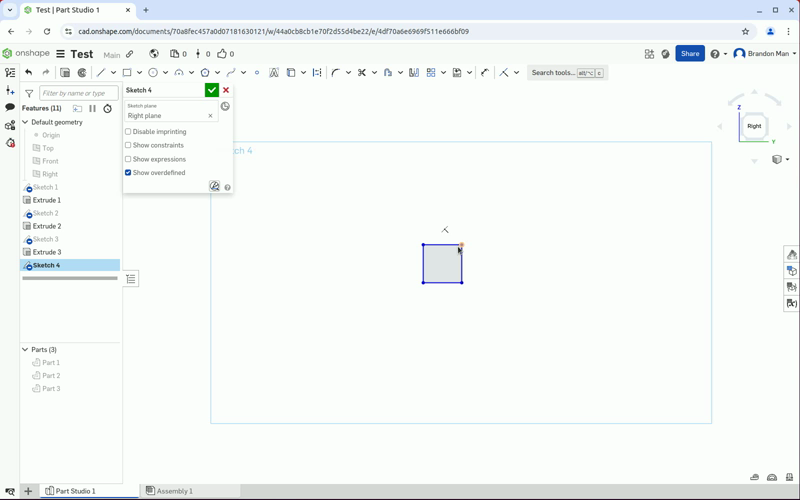
scroll(6)
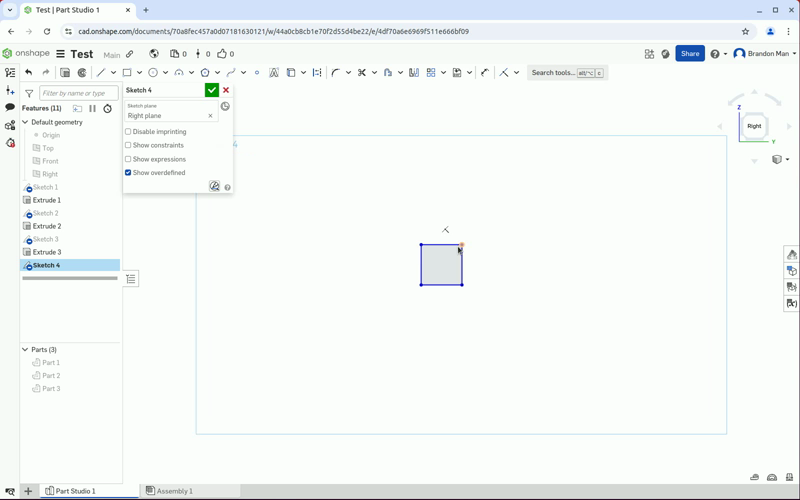
scroll(6)
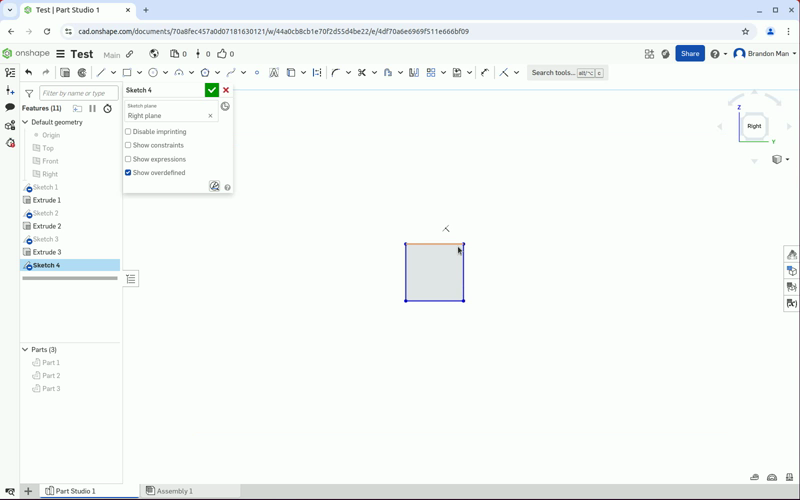
scroll(6)
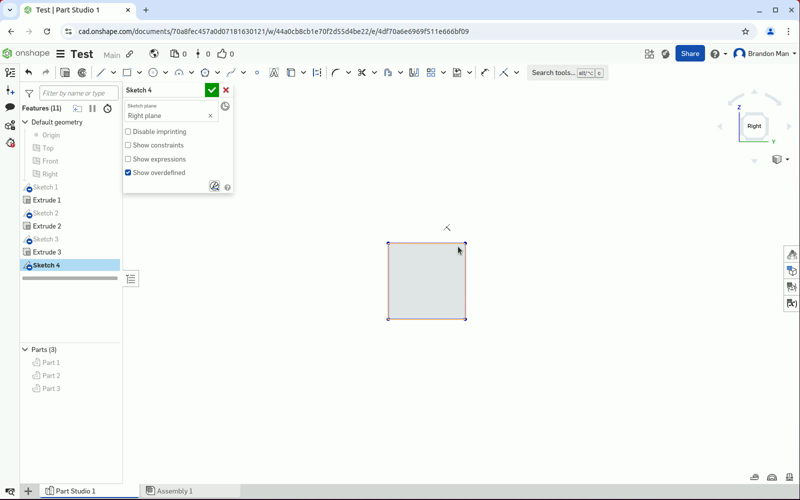
scroll(6)
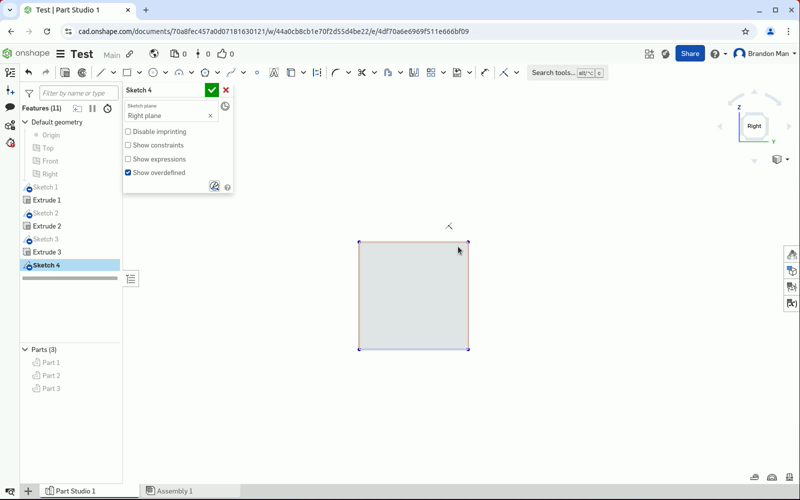
scroll(6)
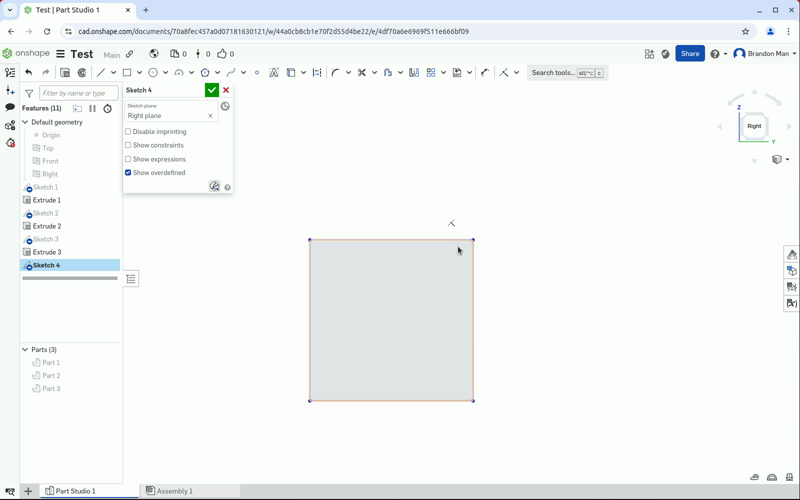
scroll(6)
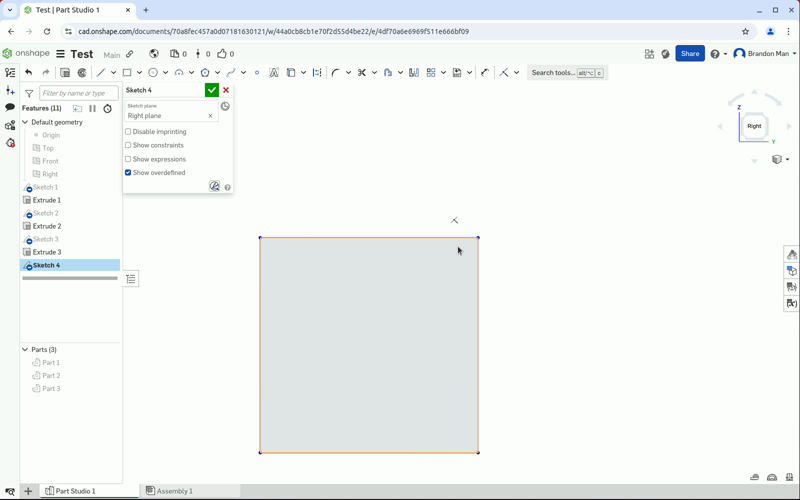
scroll(6)
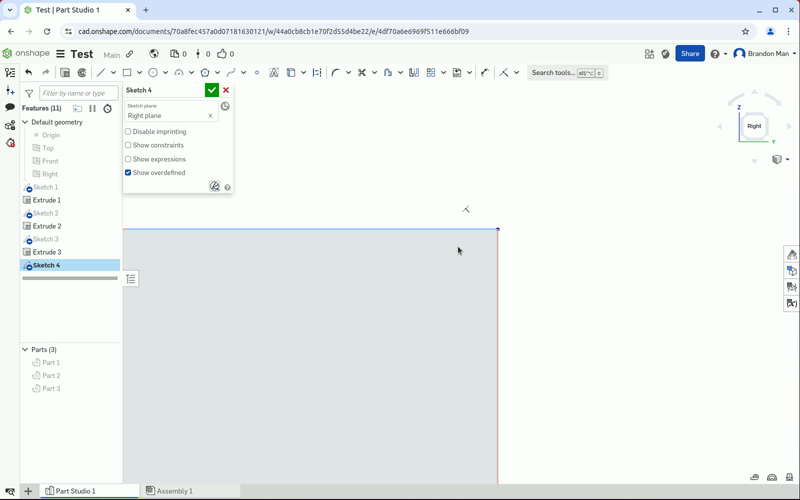
click(458, 246)
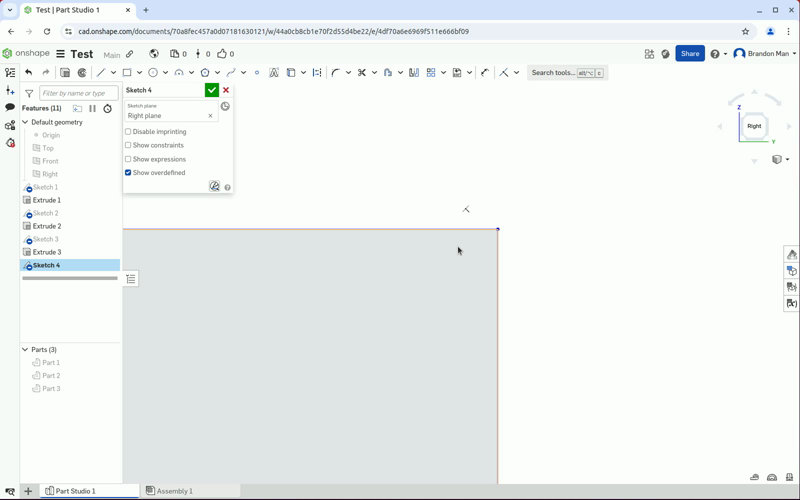
scroll(-6)
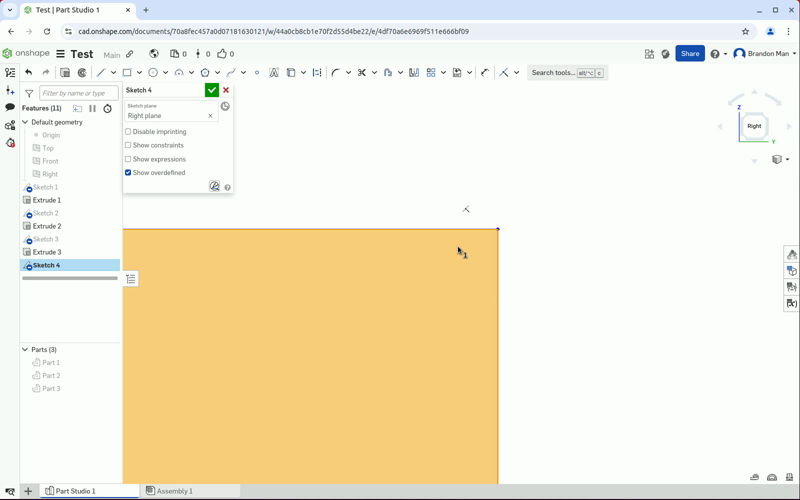
scroll(-6)
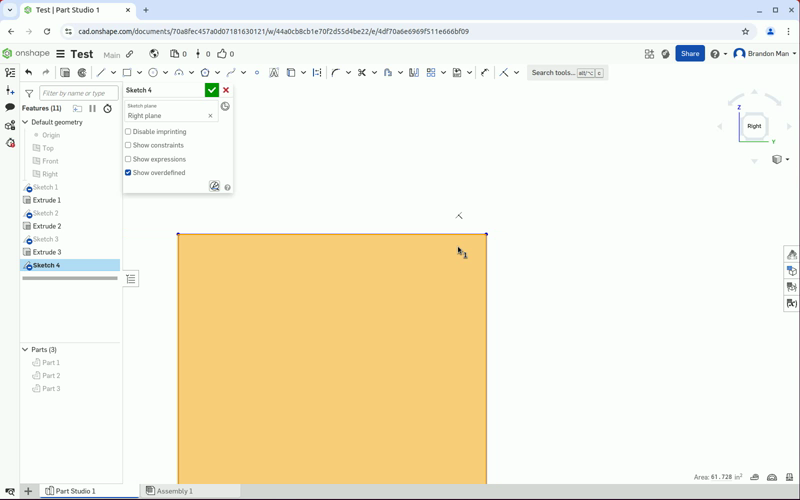
scroll(-6)
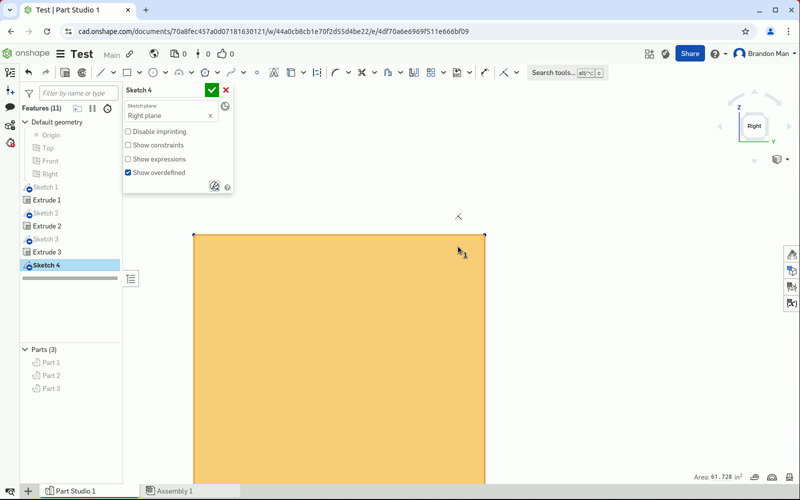
scroll(-6)
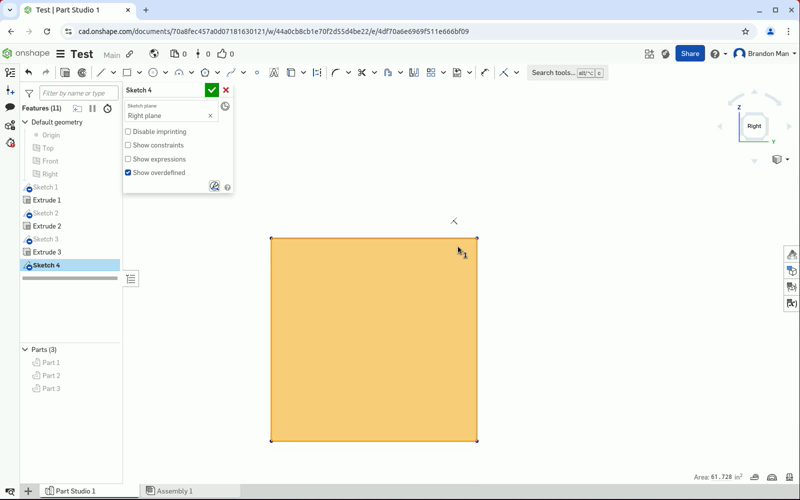
scroll(-6)
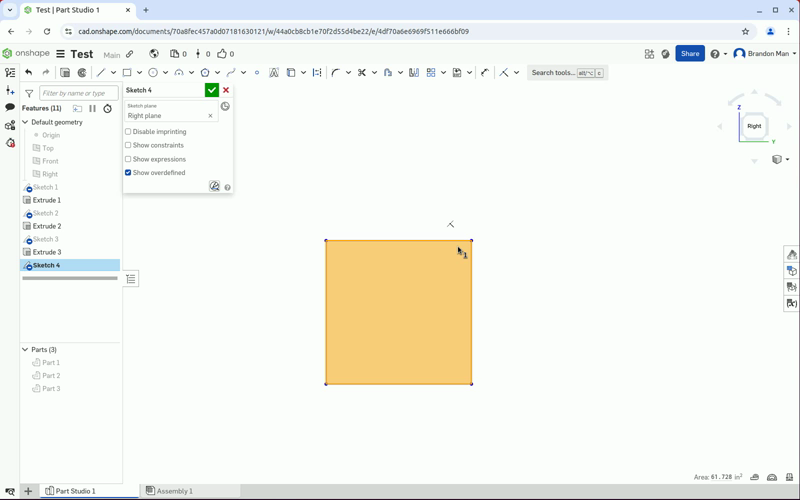
scroll(-6)
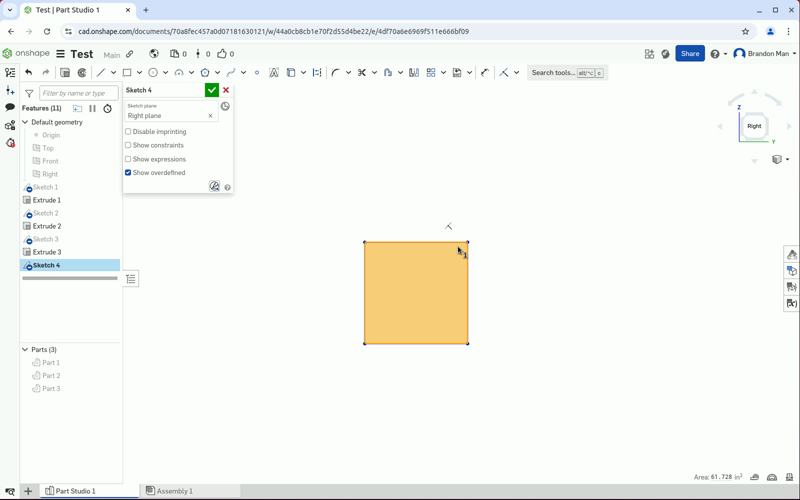
scroll(-6)
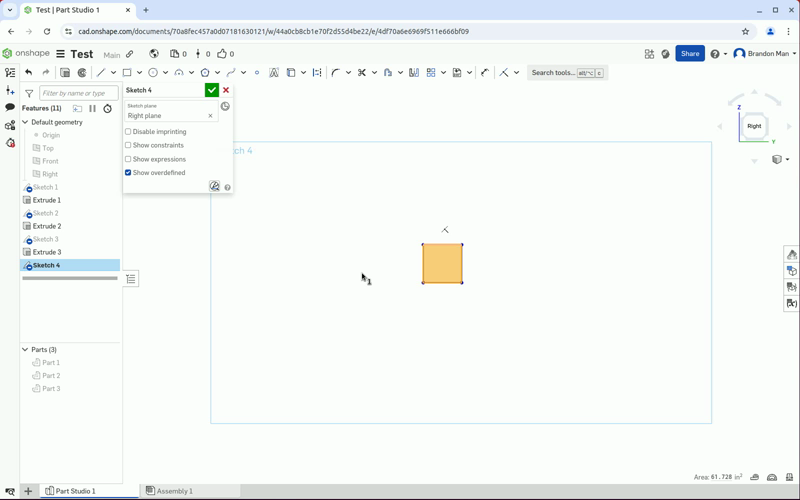
mouse_move(73, 352)
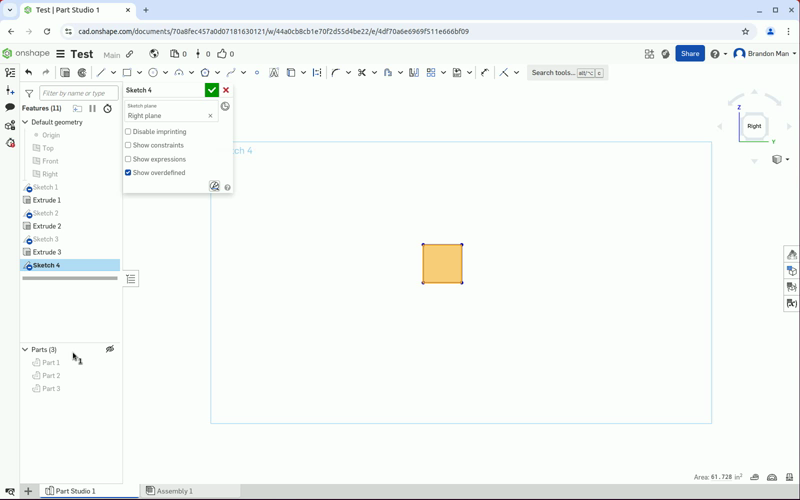
key(shift+y)
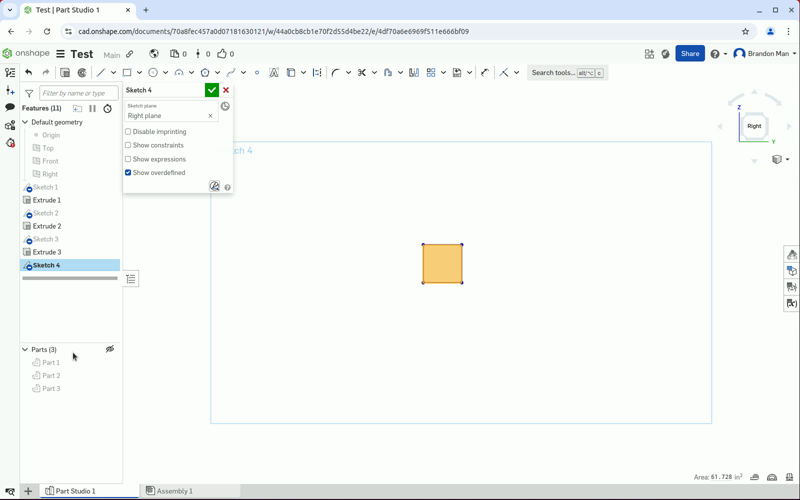
key(shift+e)
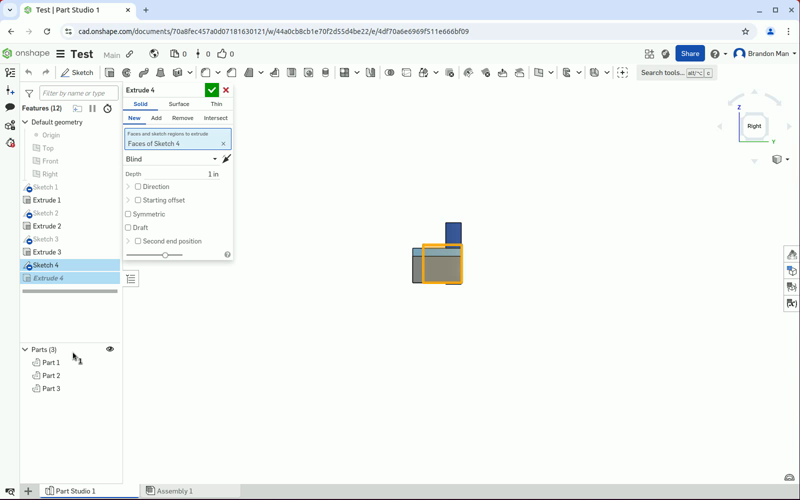
mouse_move(143, 106)
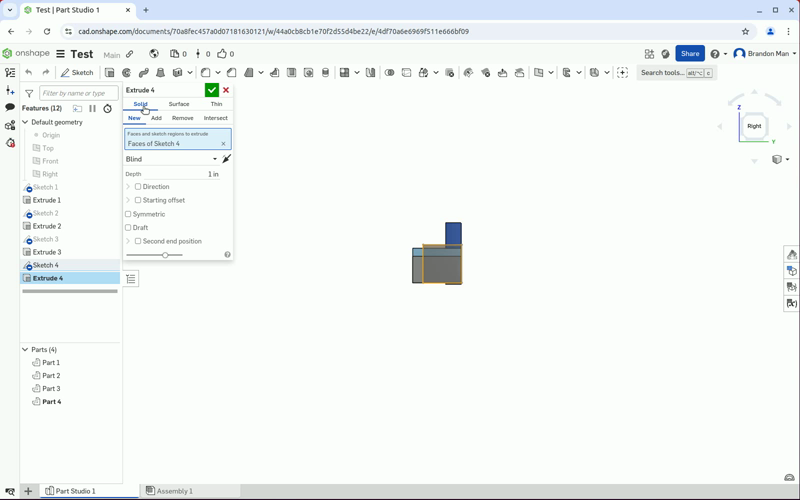
click(143, 106)
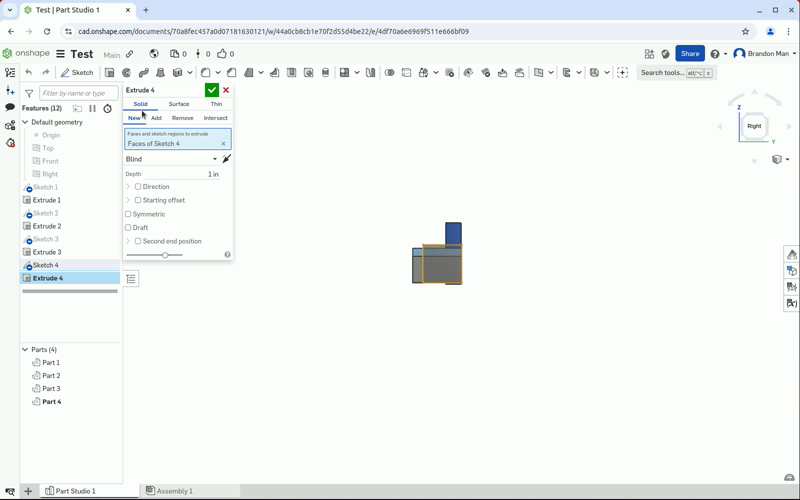
mouse_move(137, 120)
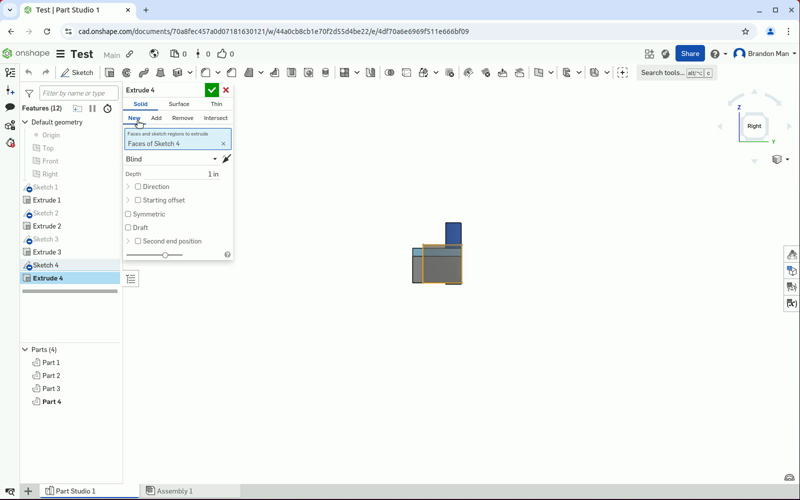
click(137, 120)
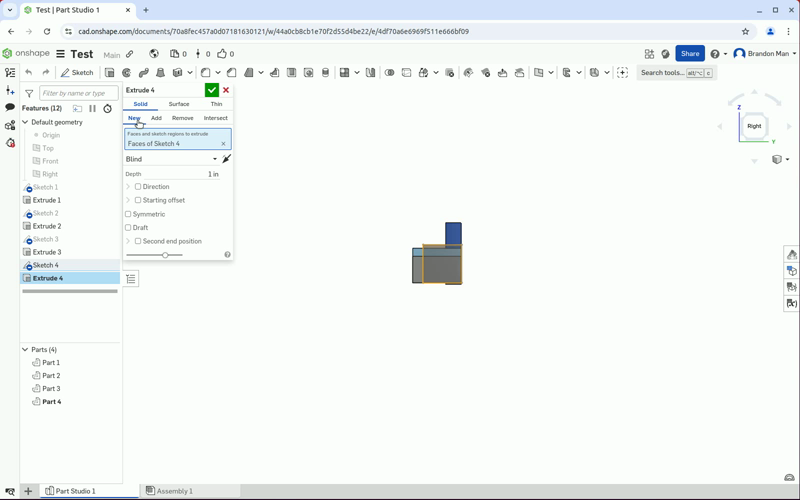
key(tab, 4)
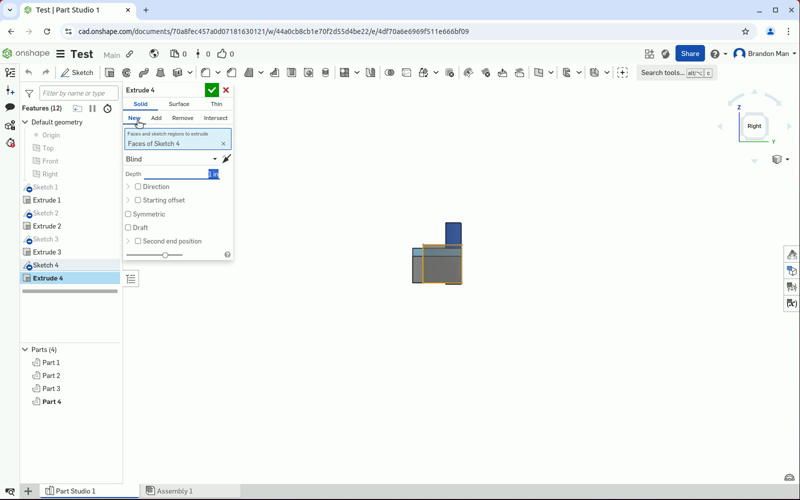
text(7.703)
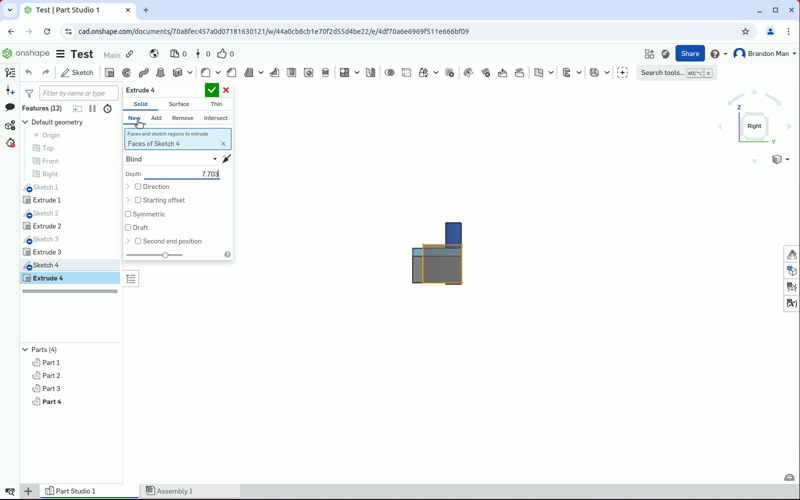
key(enter)
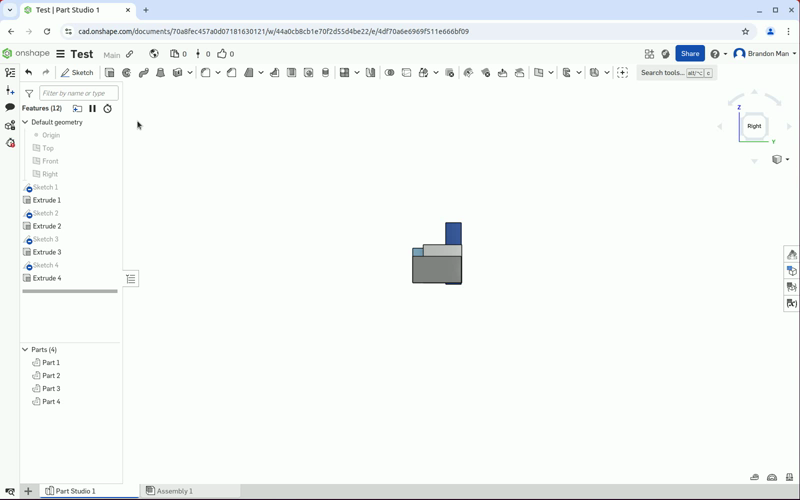
key(shift+h)
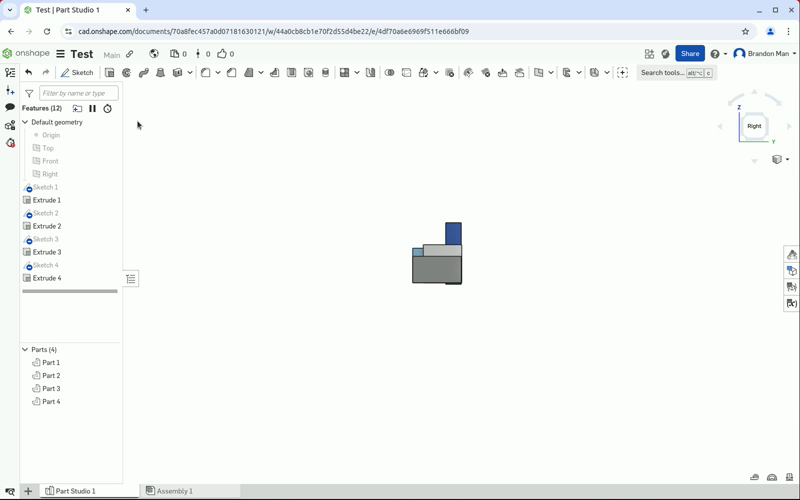
key(shift+h)
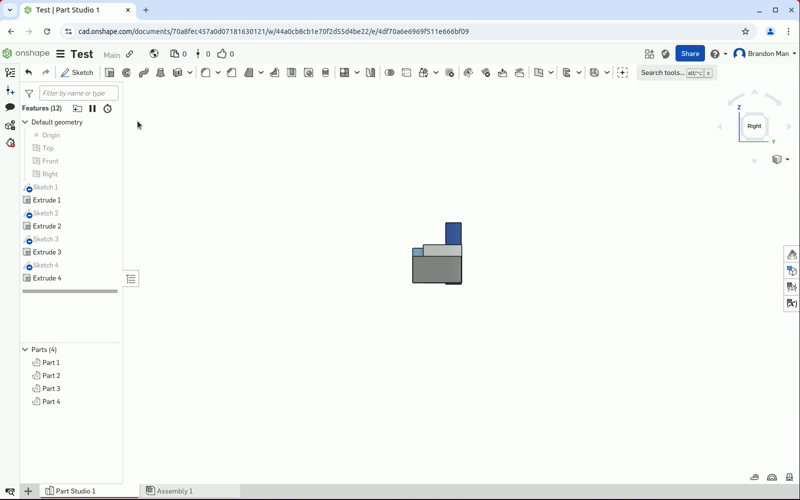
mouse_move(73, 189)
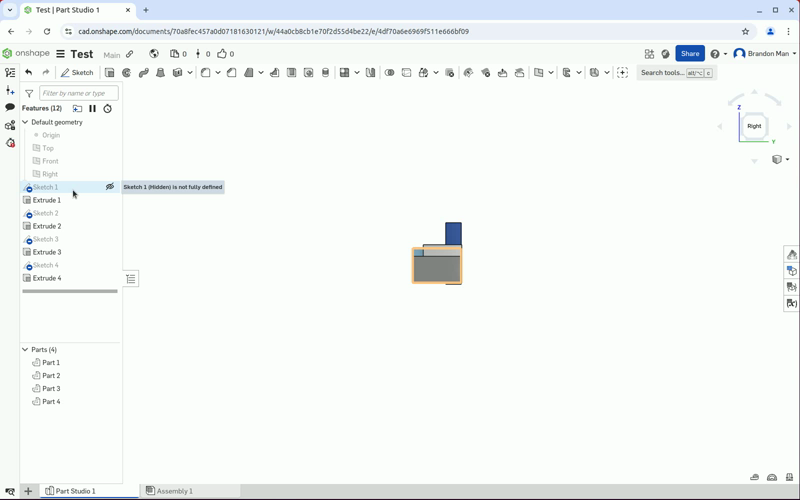
click(73, 189)
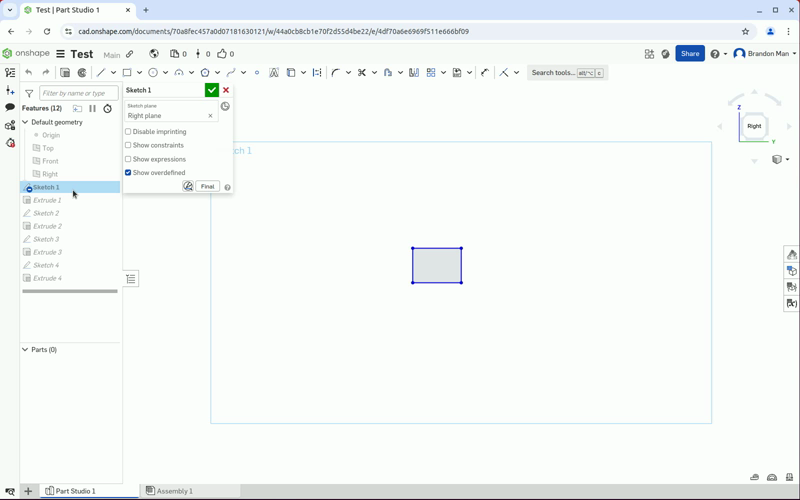
mouse_move(229, 92)
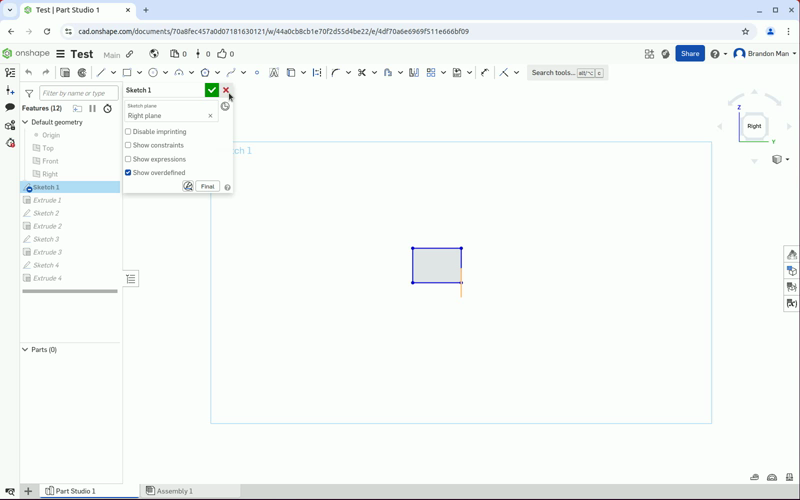
click(229, 92)
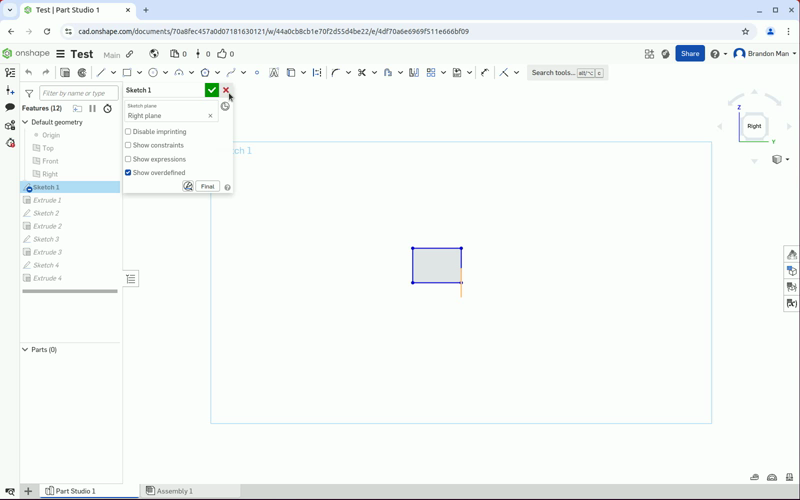
key(shift+s)
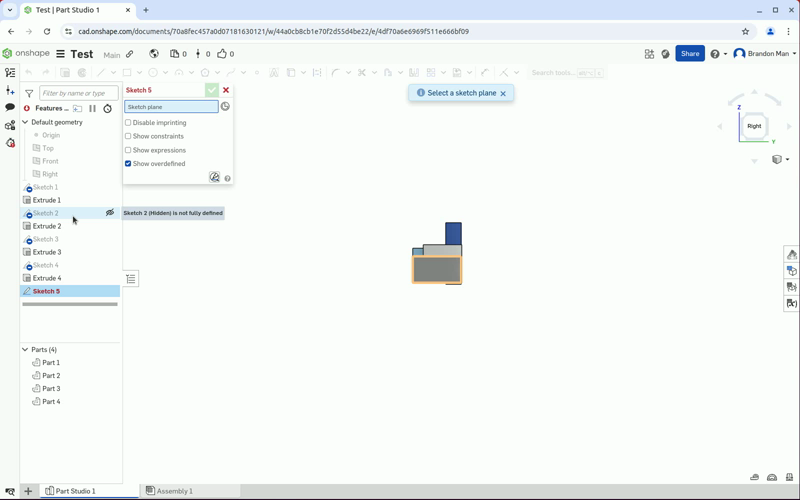
scroll(3)
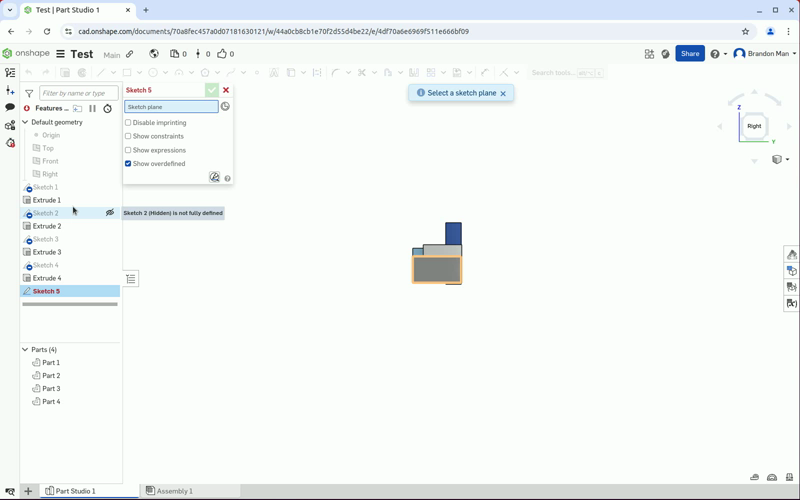
mouse_move(73, 176)
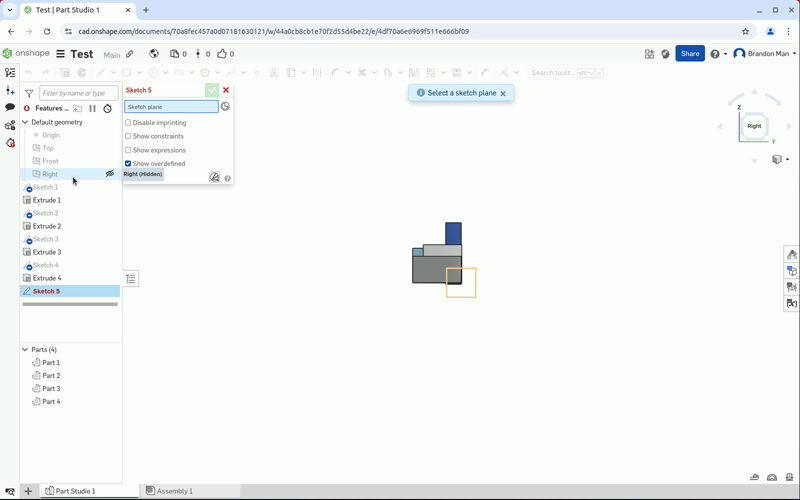
click(73, 176)
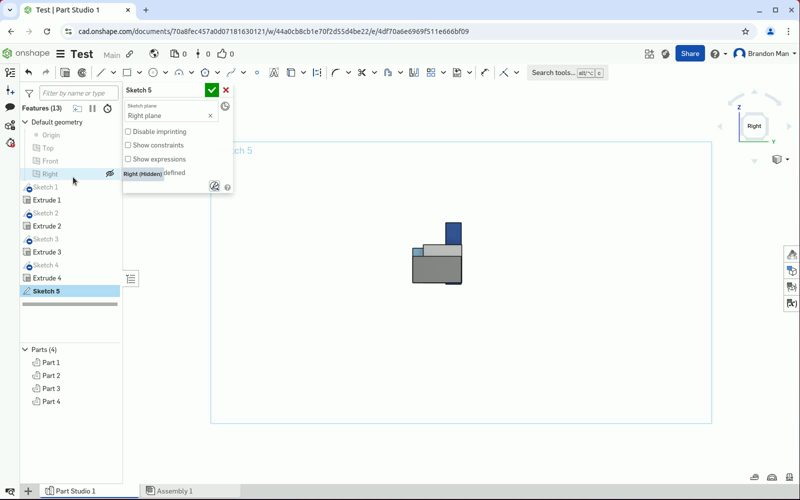
mouse_move(73, 352)
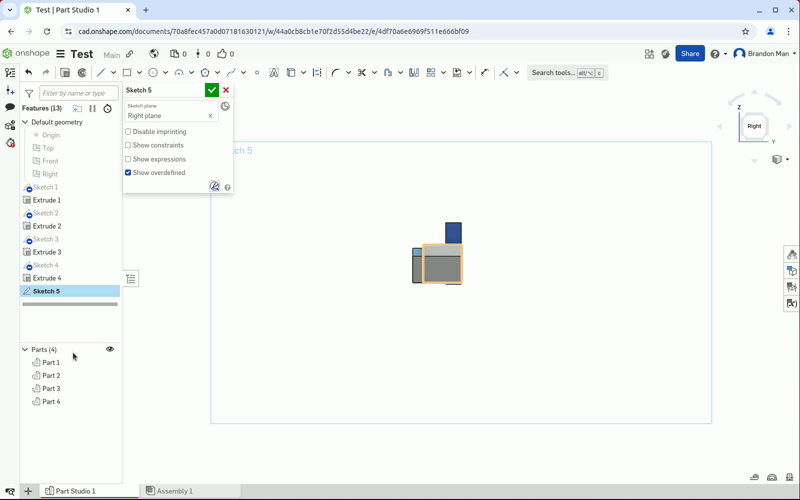
key(y)
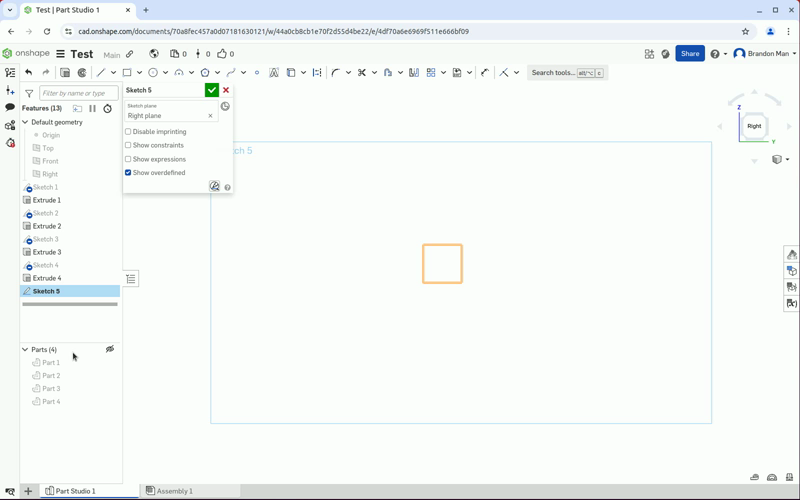
key(l)
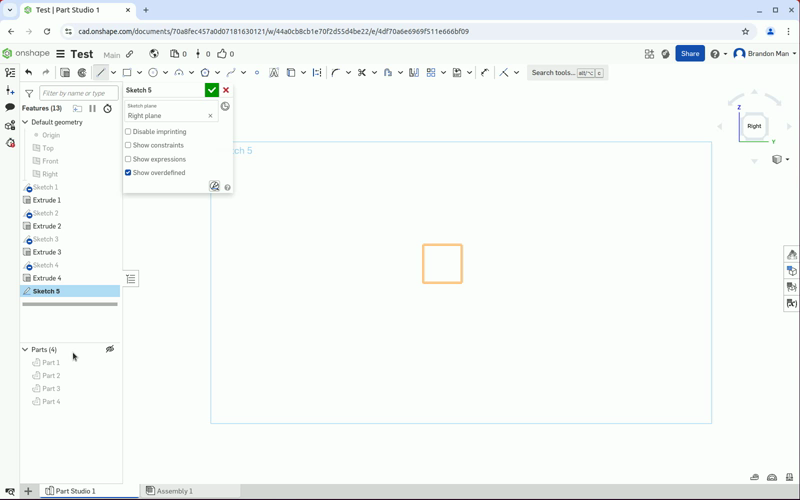
key_down(shift)
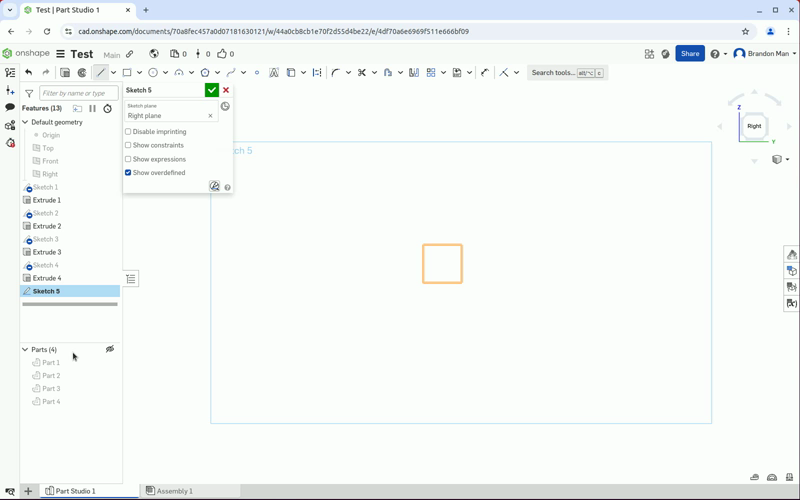
mouse_move(443, 282)
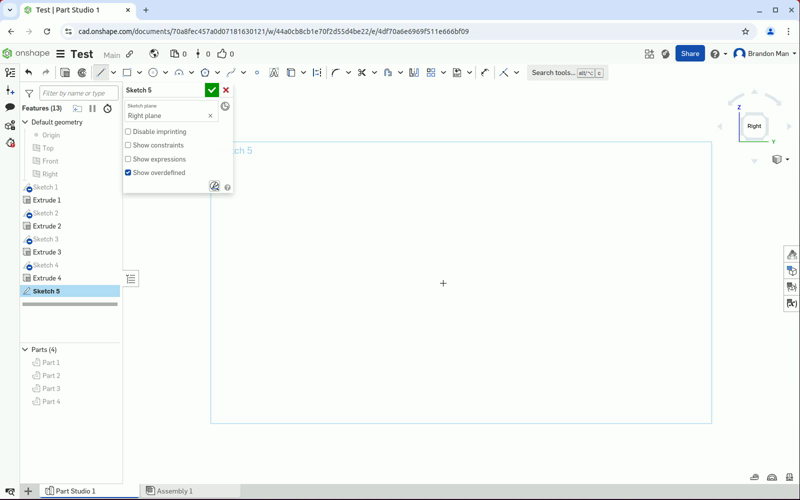
click(443, 282)
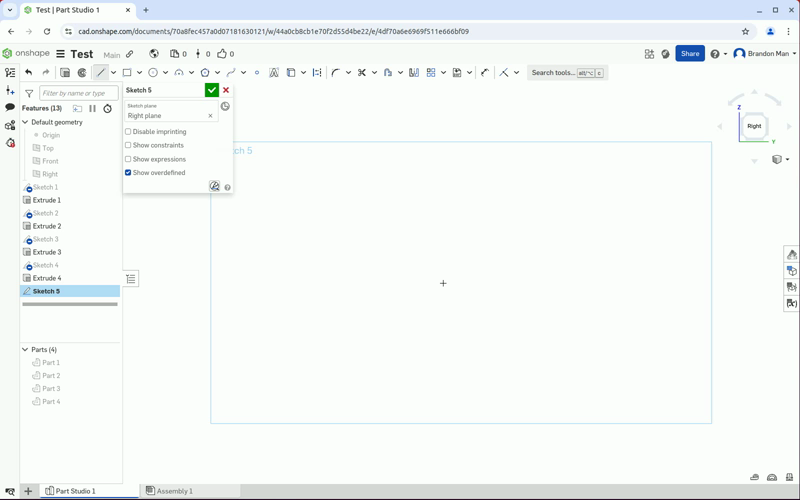
key_up(shift)
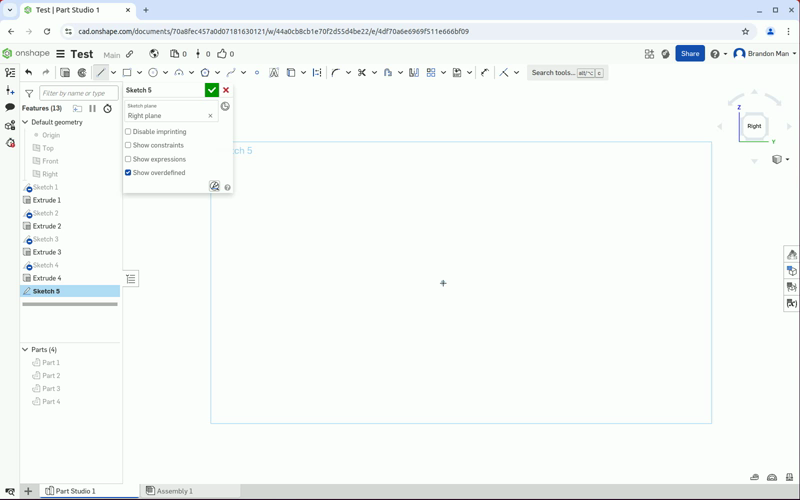
key_down(shift)
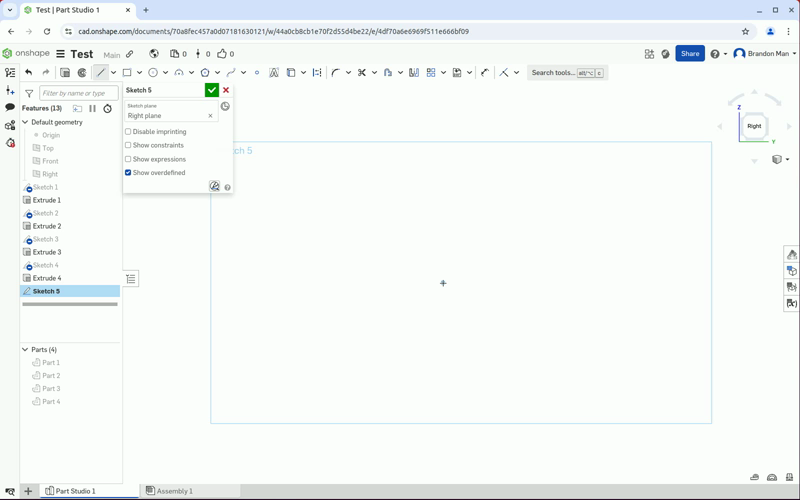
mouse_move(473, 282)
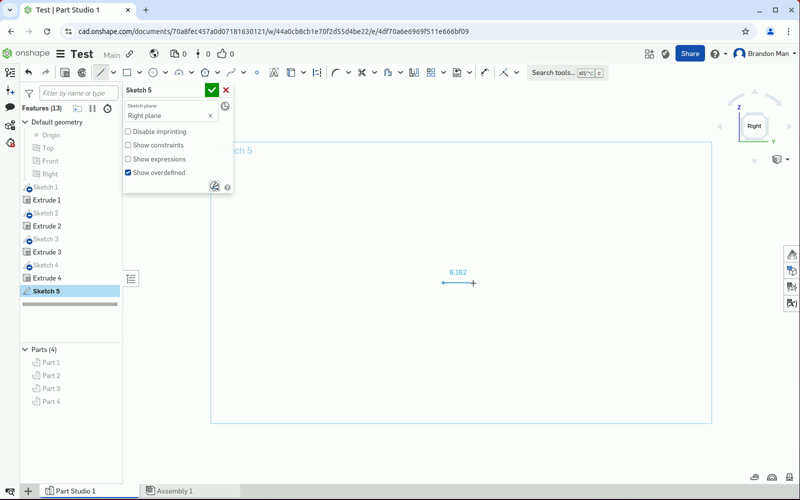
mouse_move(461, 282)
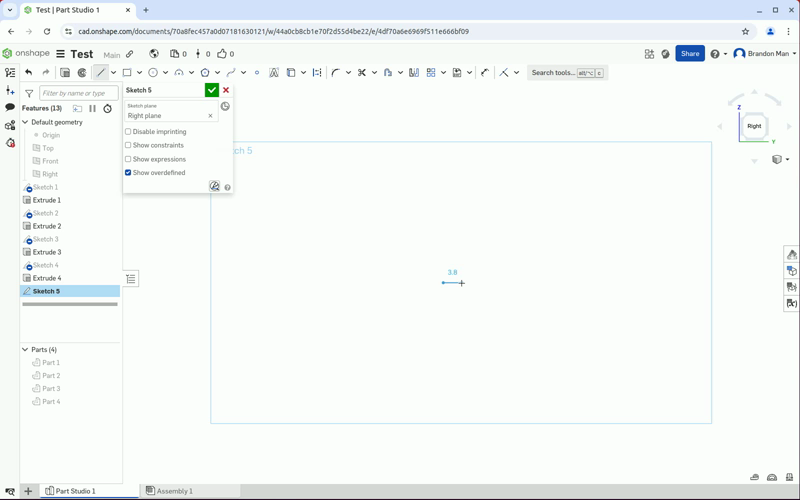
click(461, 282)
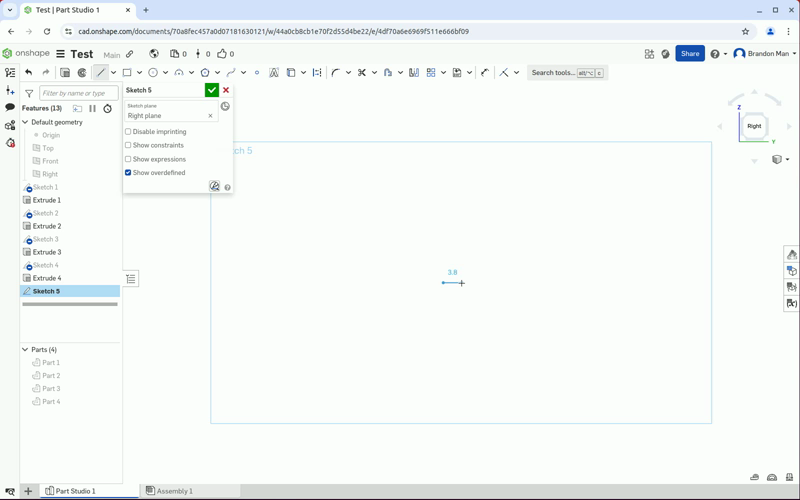
key_up(shift)
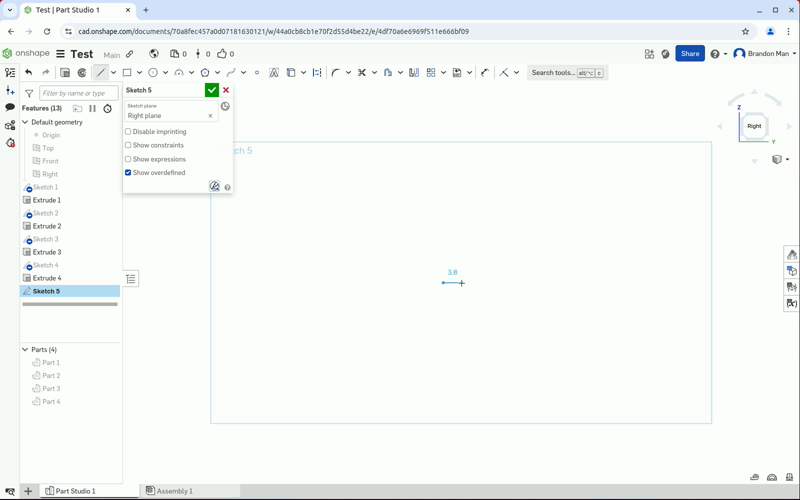
key_down(shift)
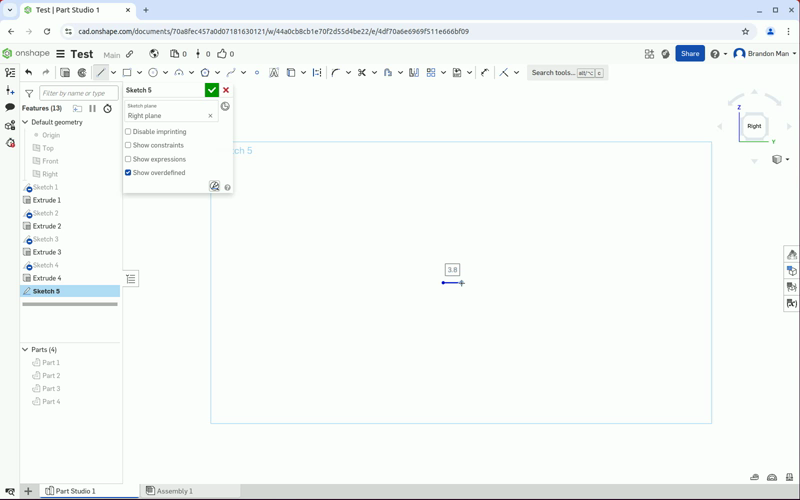
mouse_move(491, 282)
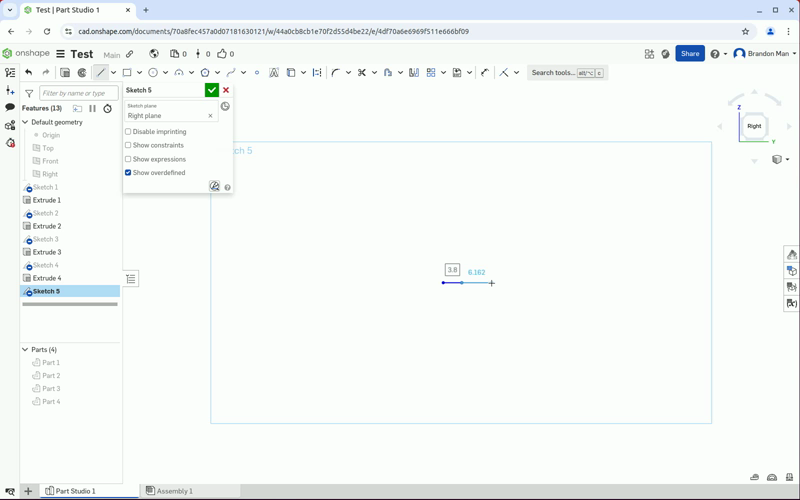
mouse_move(461, 264)
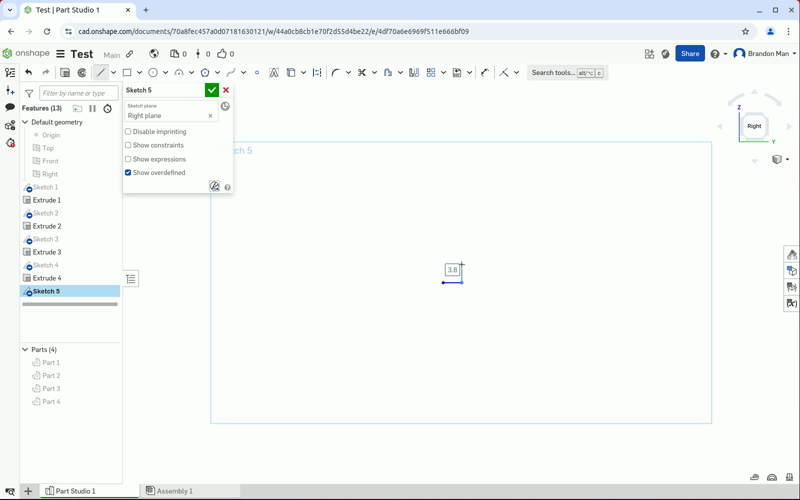
click(461, 264)
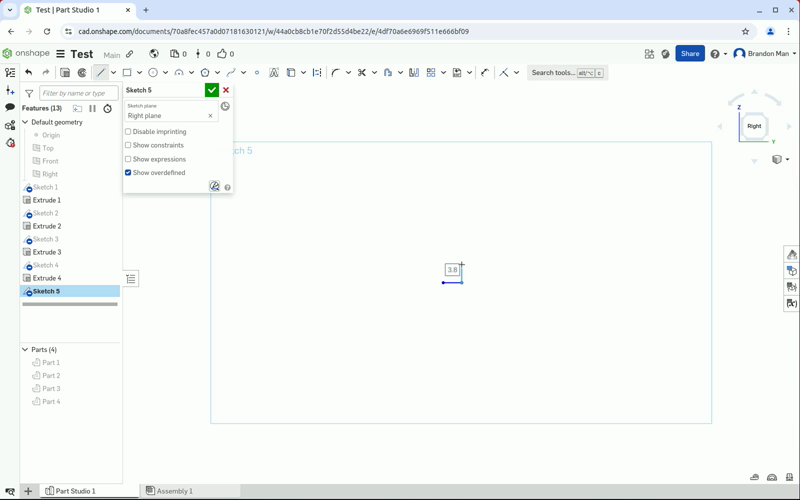
key_up(shift)
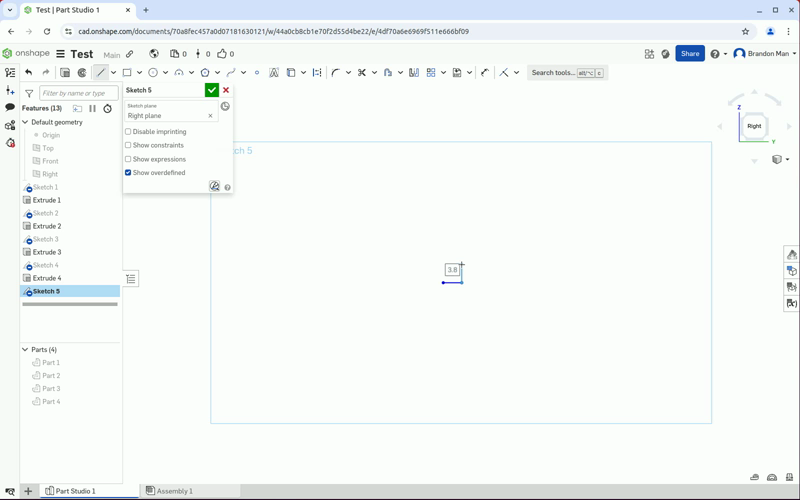
key_down(shift)
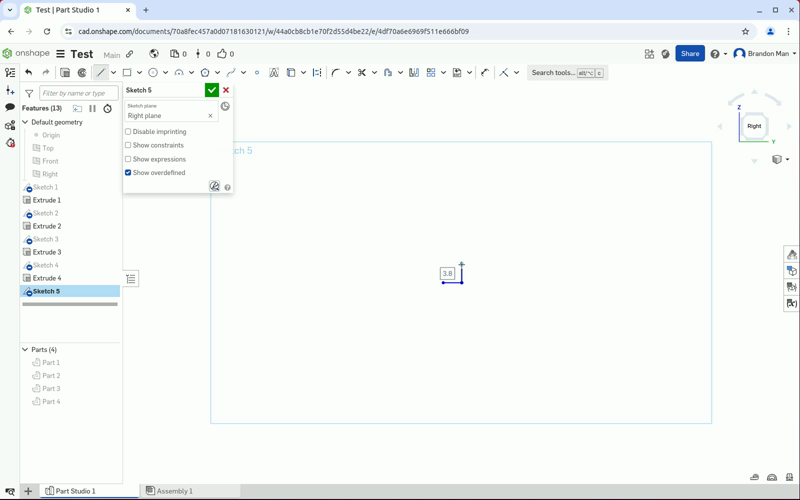
mouse_move(491, 264)
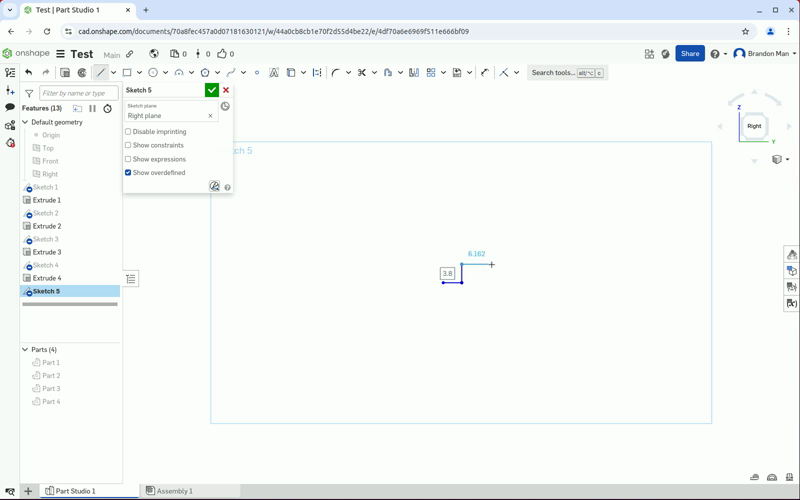
mouse_move(443, 264)
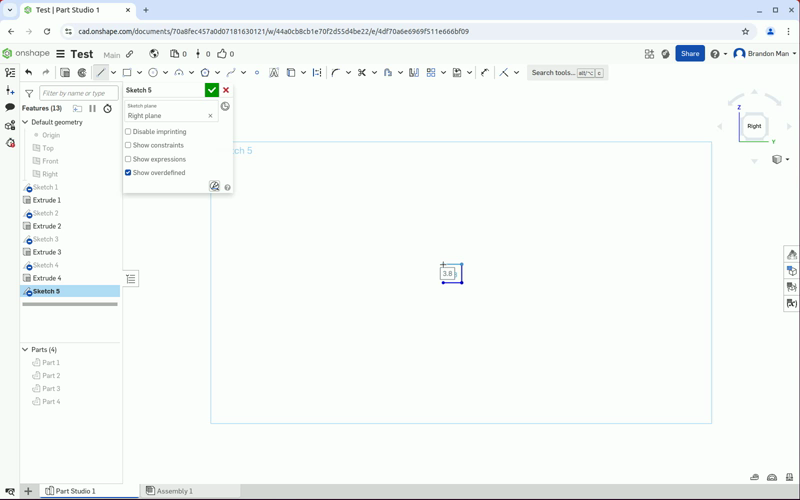
click(443, 264)
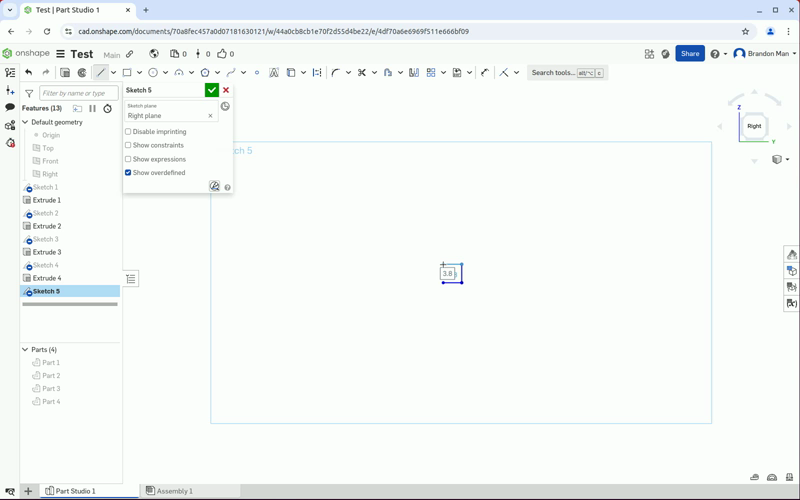
key_up(shift)
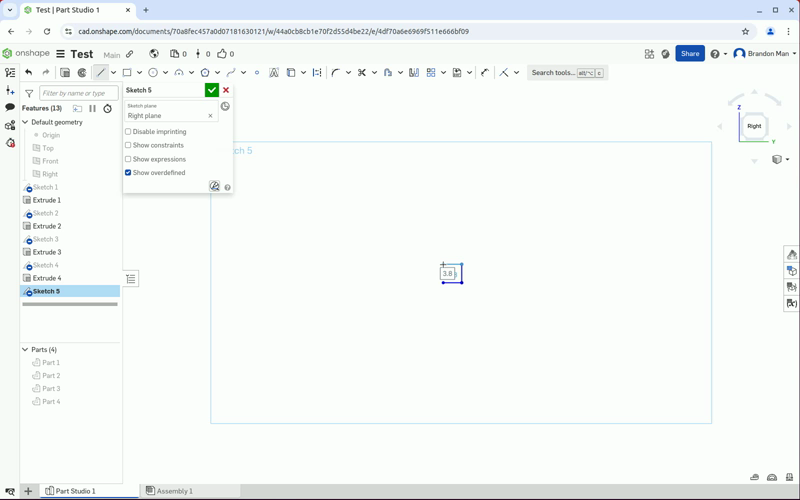
mouse_move(473, 264)
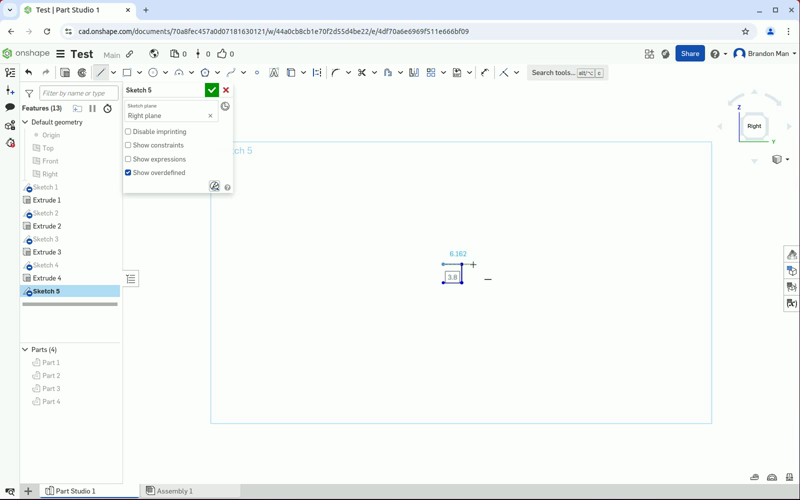
key_down(shift)
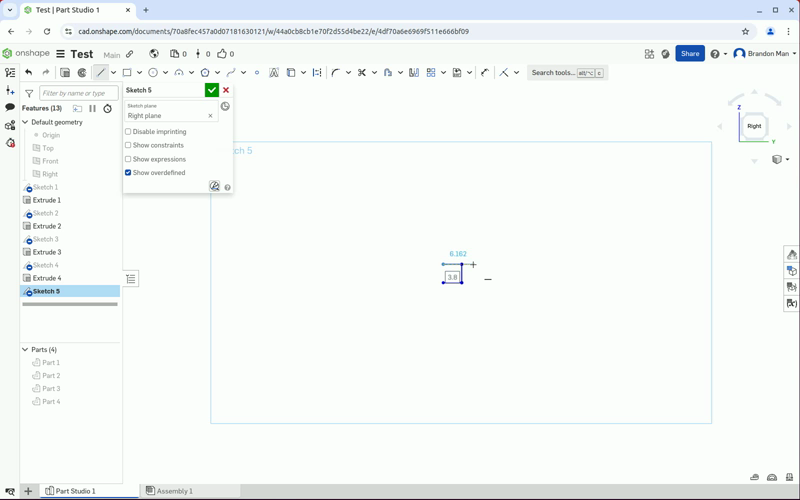
mouse_move(443, 282)
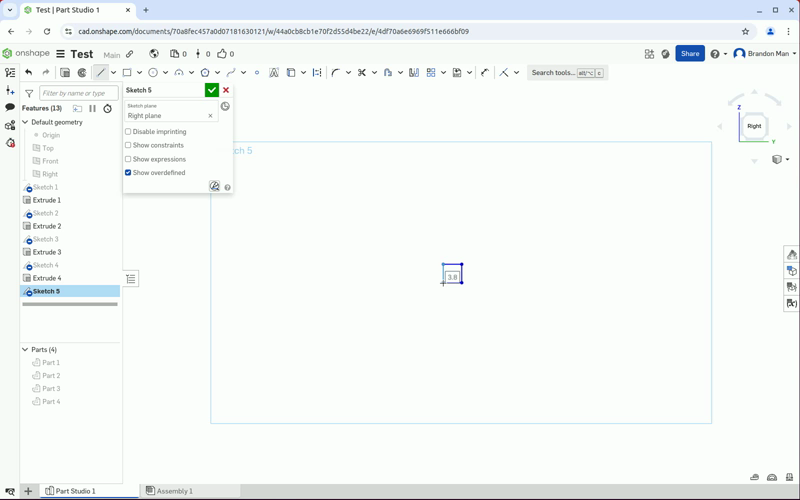
key_up(shift)
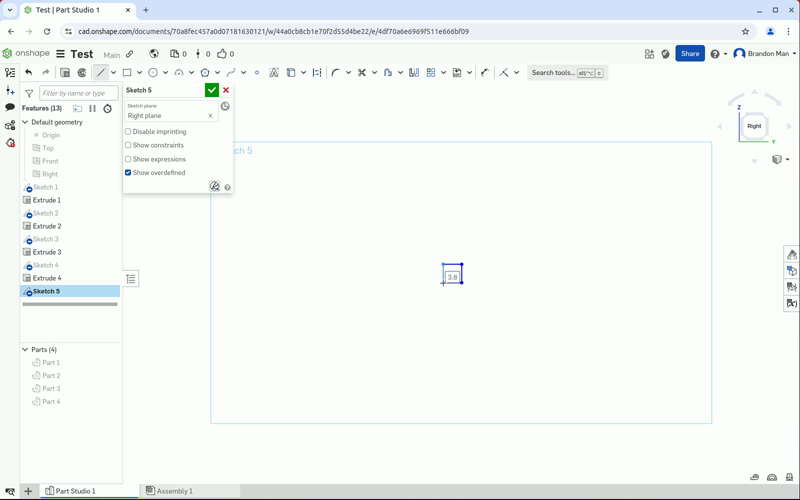
click(443, 282)
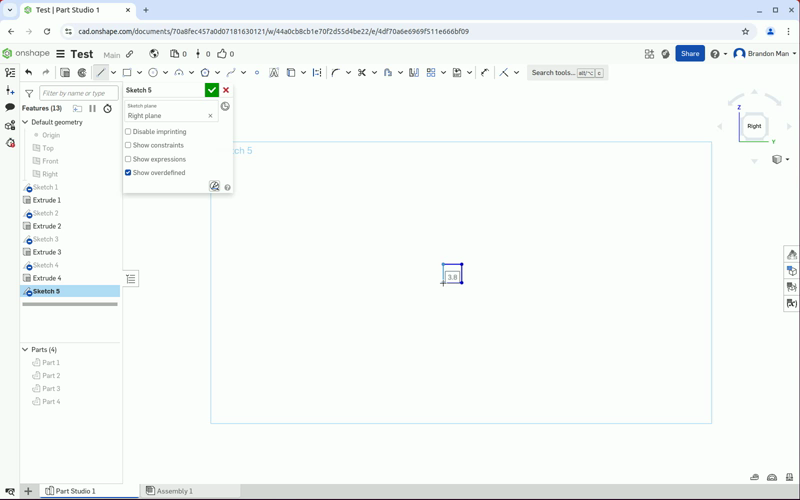
key(esc)
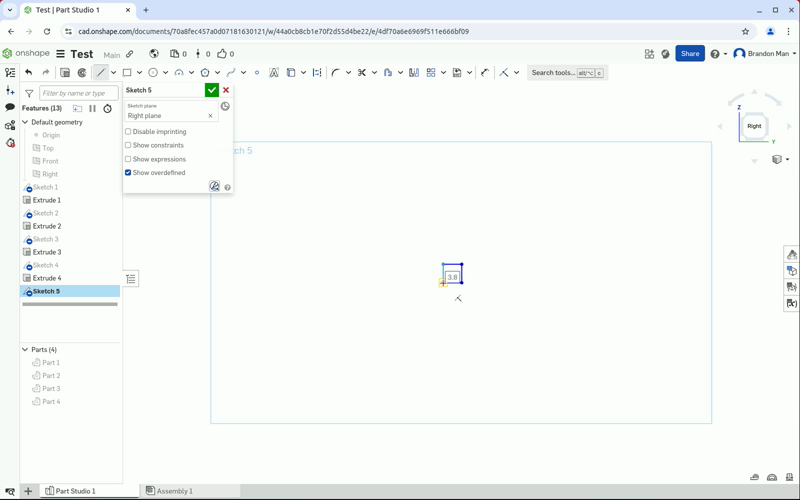
mouse_move(444, 270)
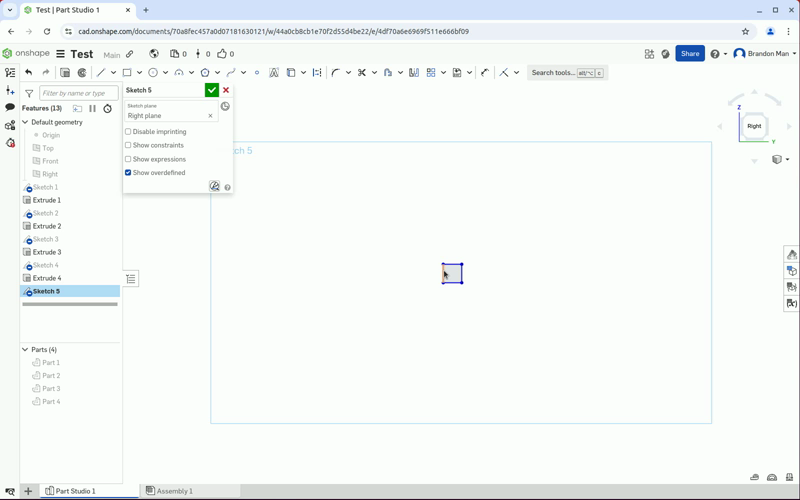
scroll(6)
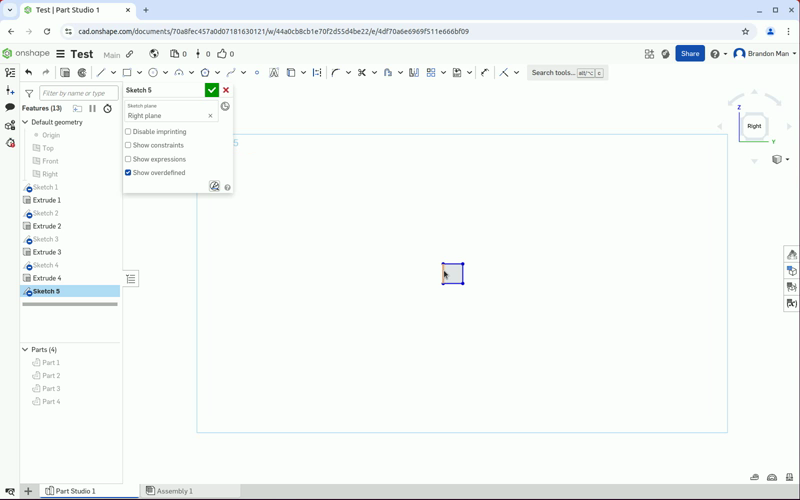
scroll(6)
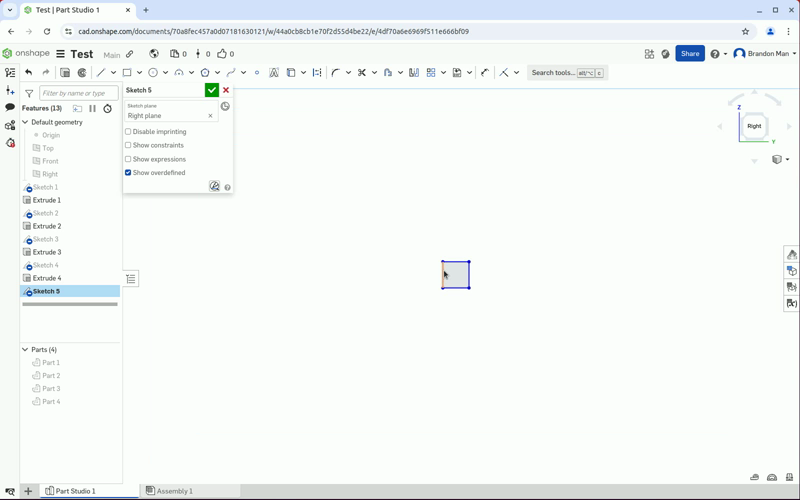
scroll(6)
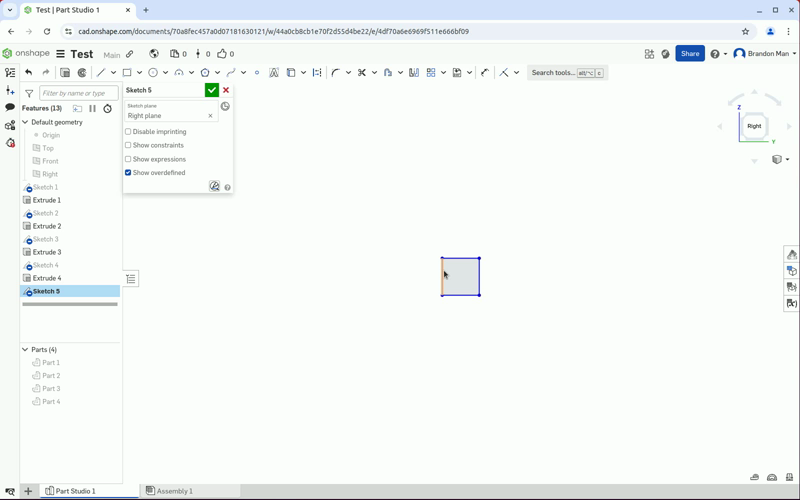
scroll(6)
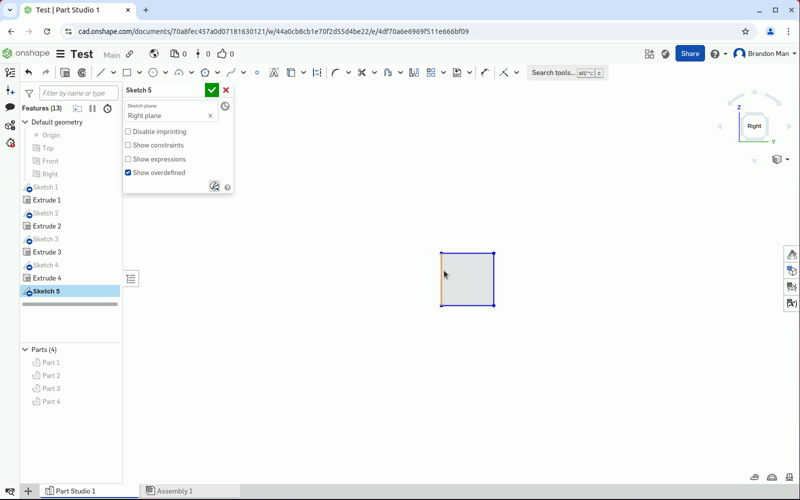
scroll(6)
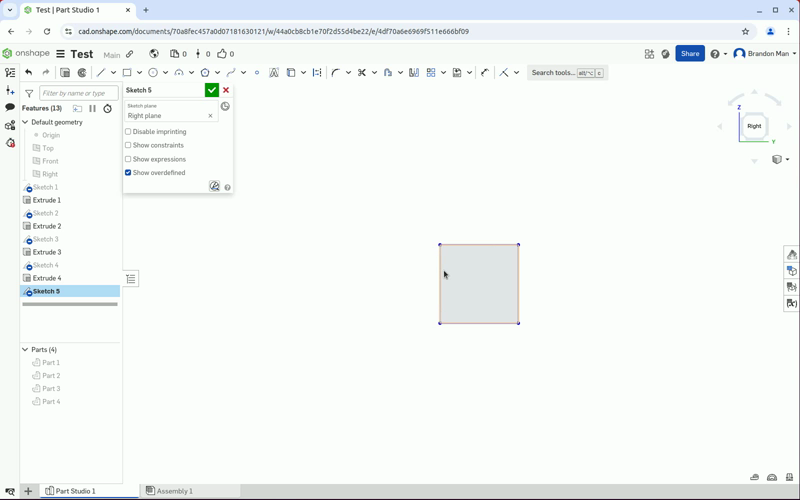
scroll(6)
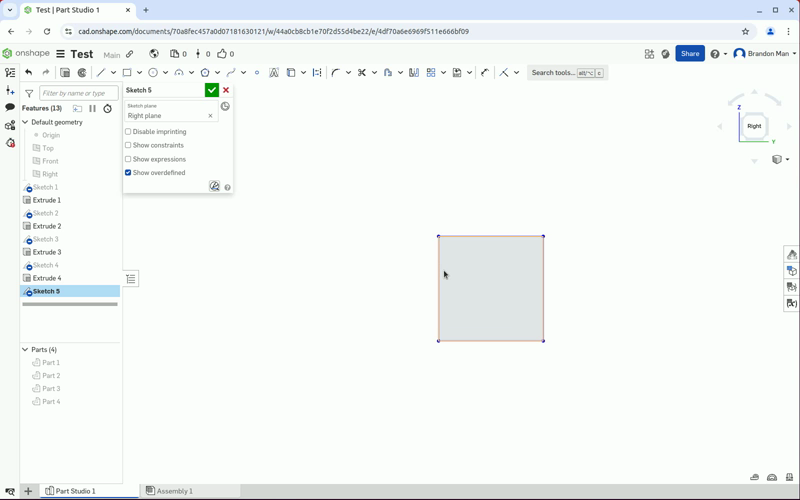
scroll(6)
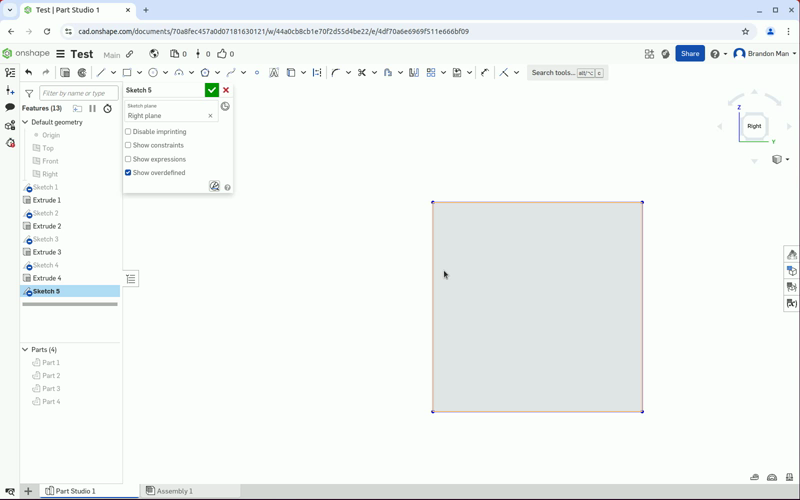
click(444, 270)
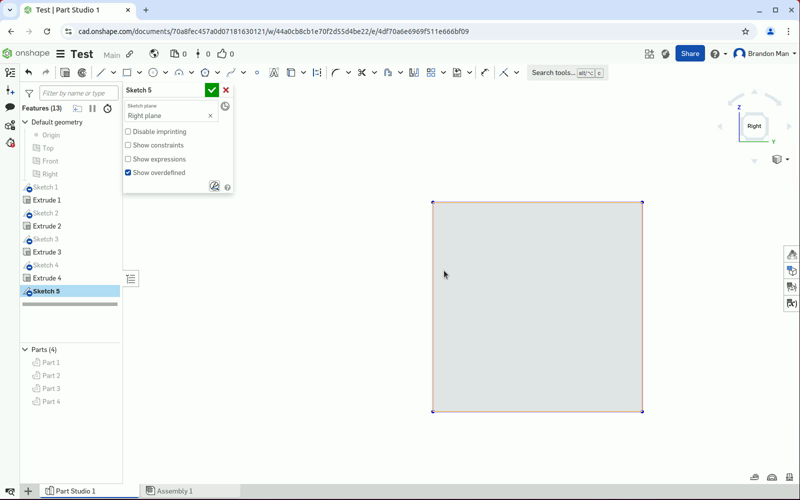
scroll(-6)
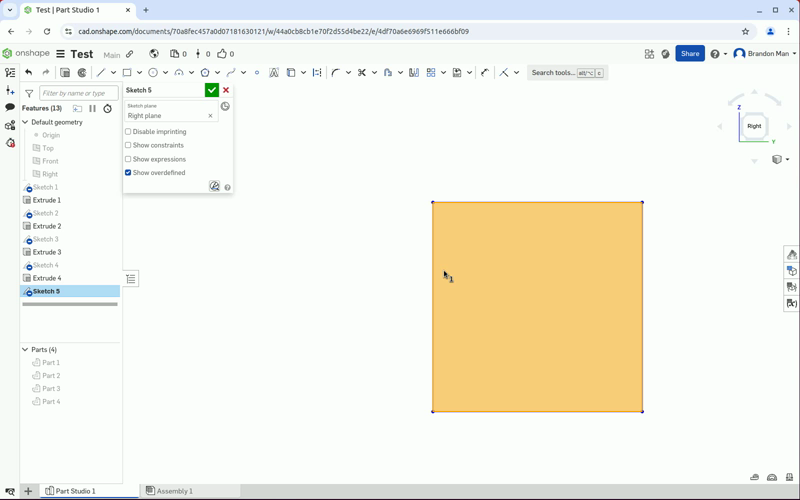
scroll(-6)
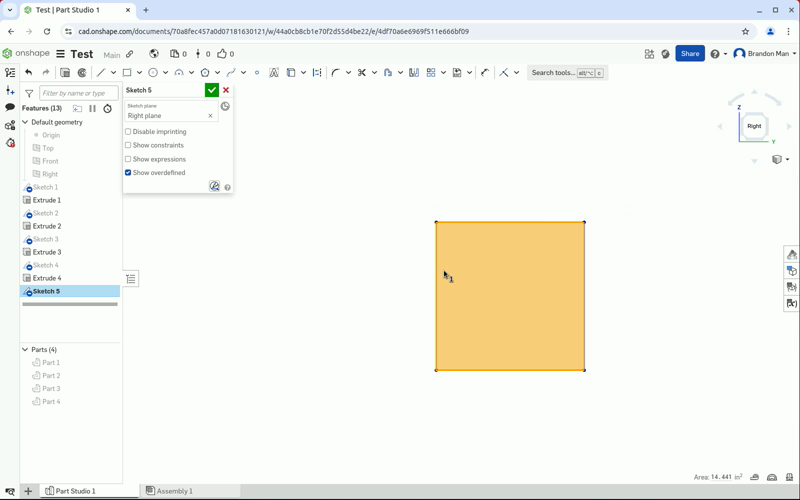
scroll(-6)
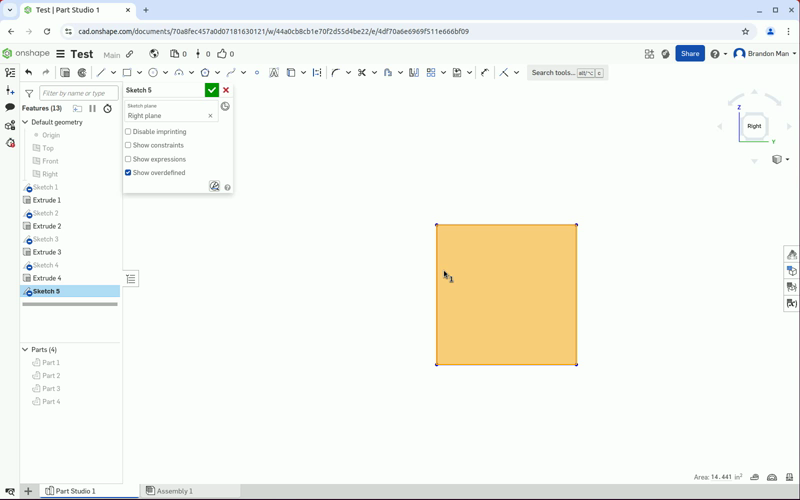
scroll(-6)
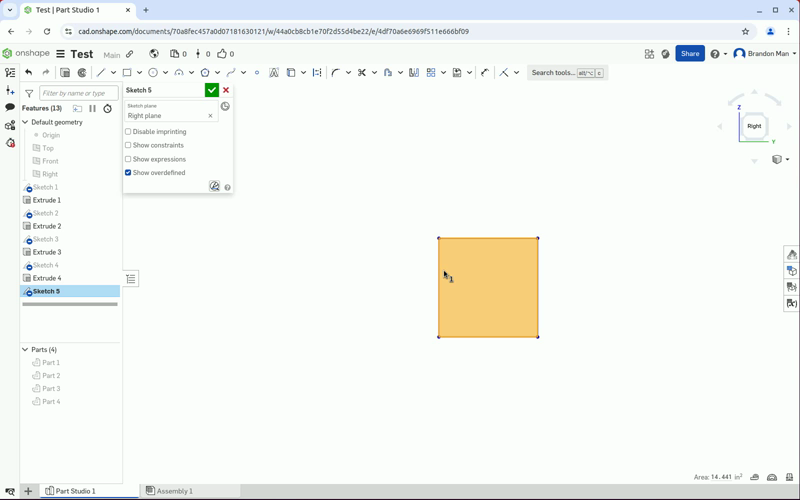
scroll(-6)
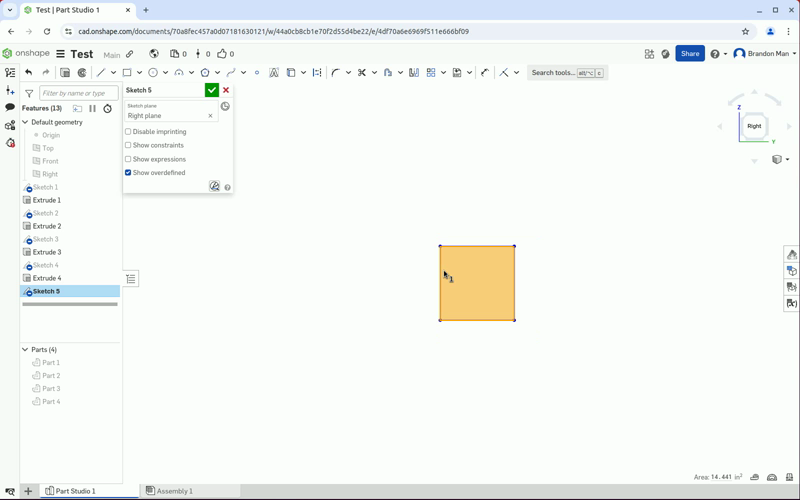
scroll(-6)
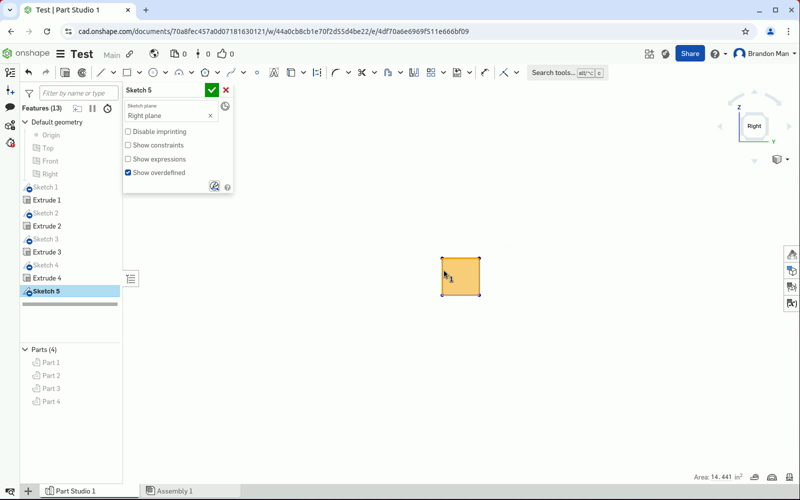
scroll(-6)
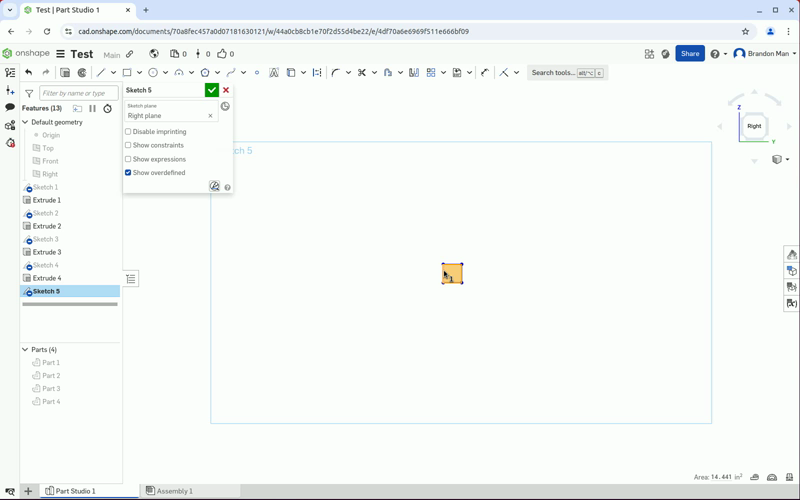
mouse_move(73, 352)
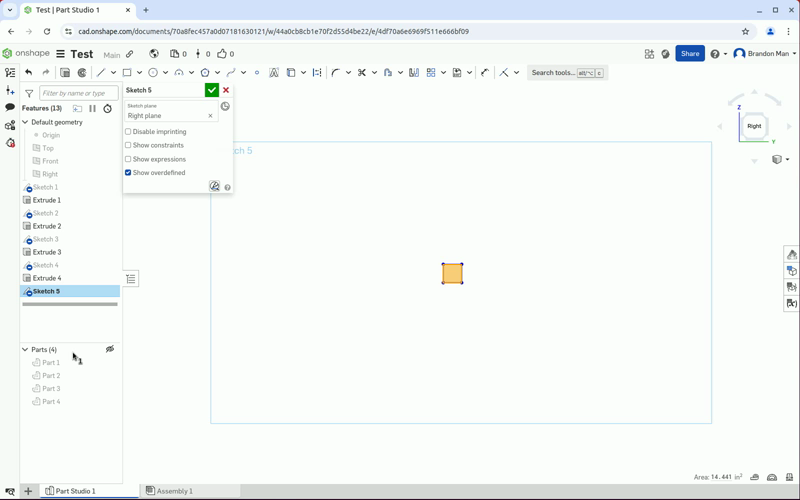
key(shift+y)
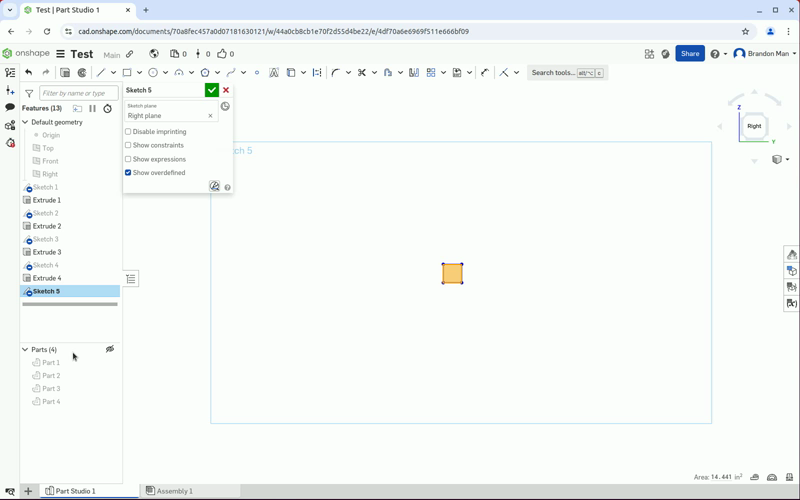
key(shift+e)
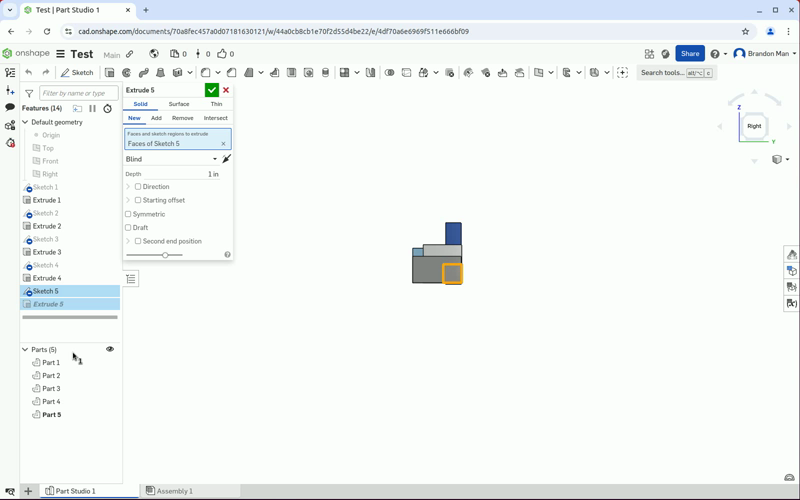
mouse_move(143, 106)
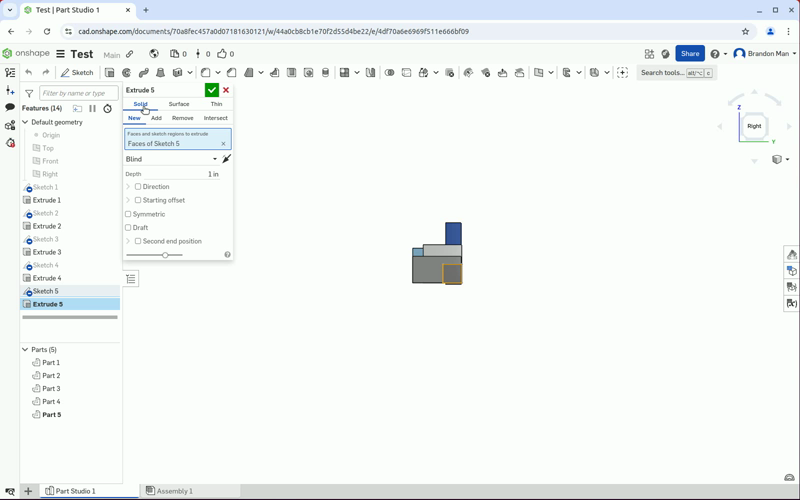
click(143, 106)
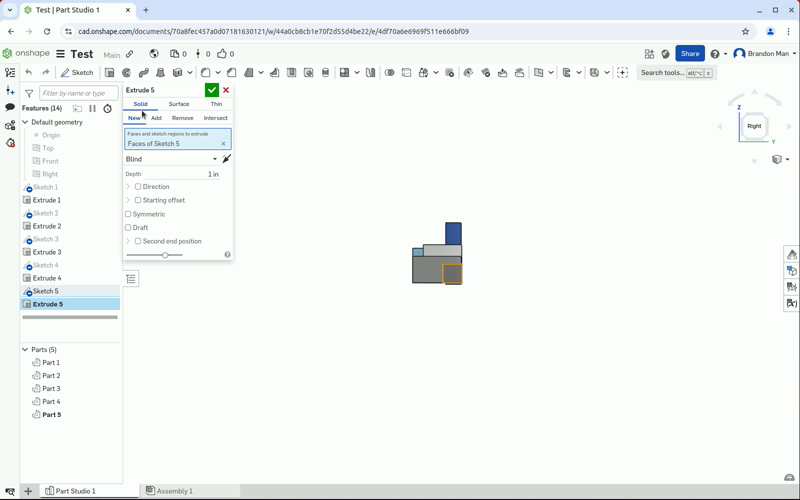
mouse_move(137, 120)
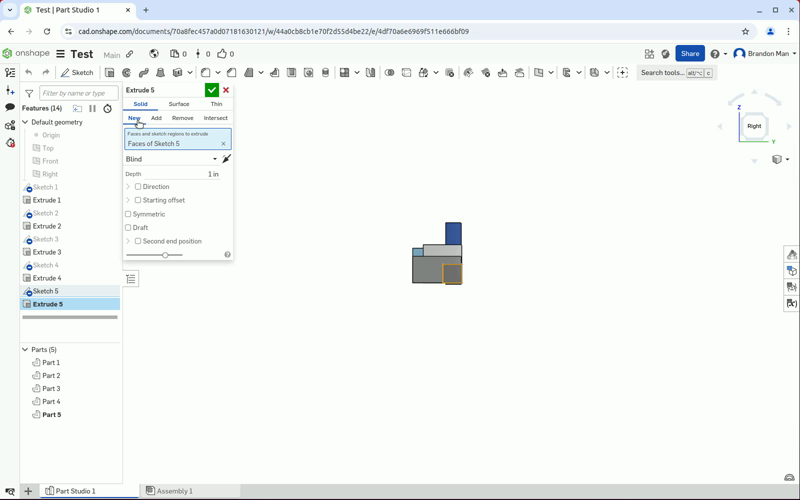
click(137, 120)
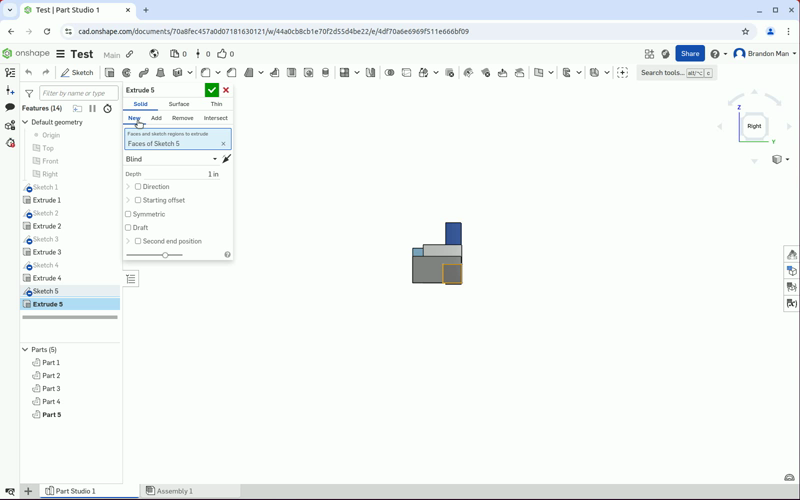
key(tab, 4)
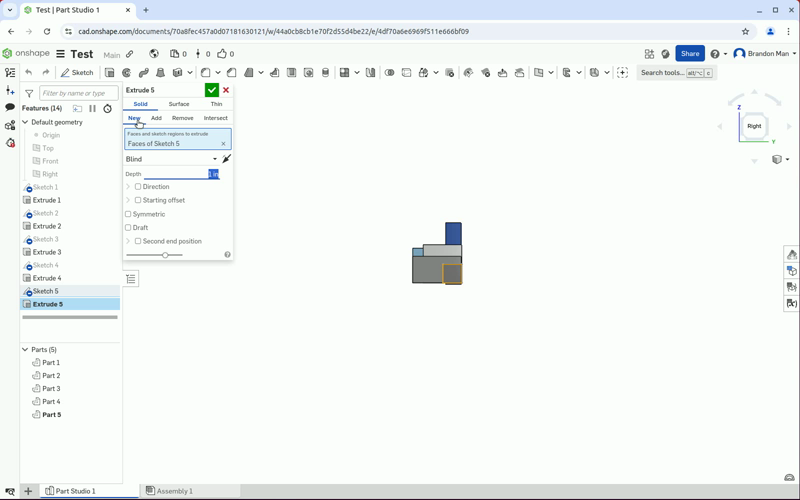
text(2.889)
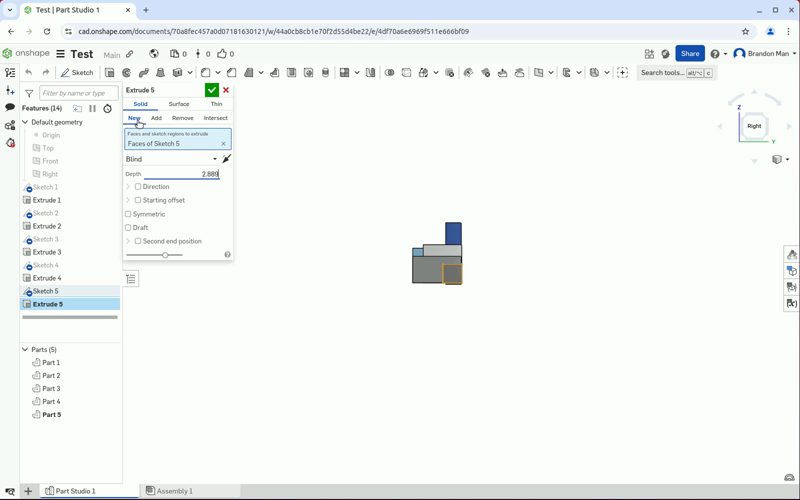
key(enter)
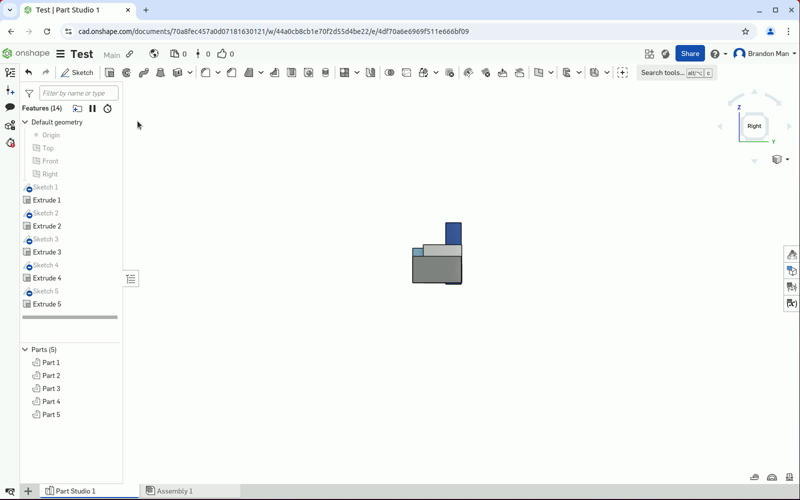
key(shift+h)
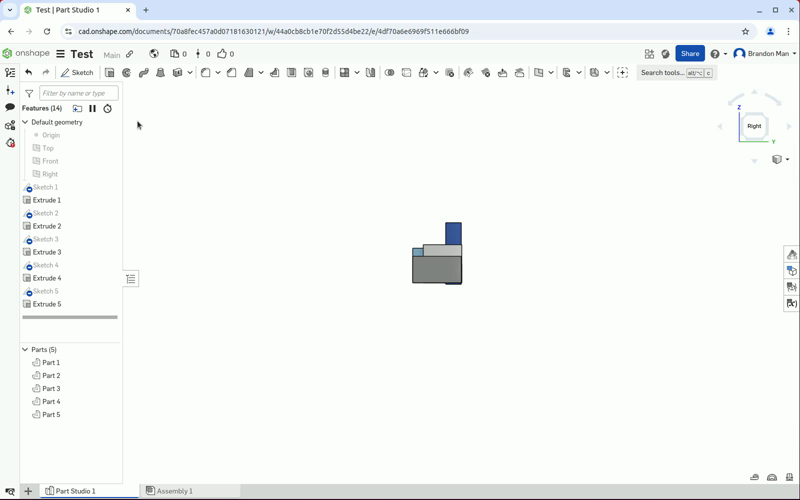
key(shift+h)
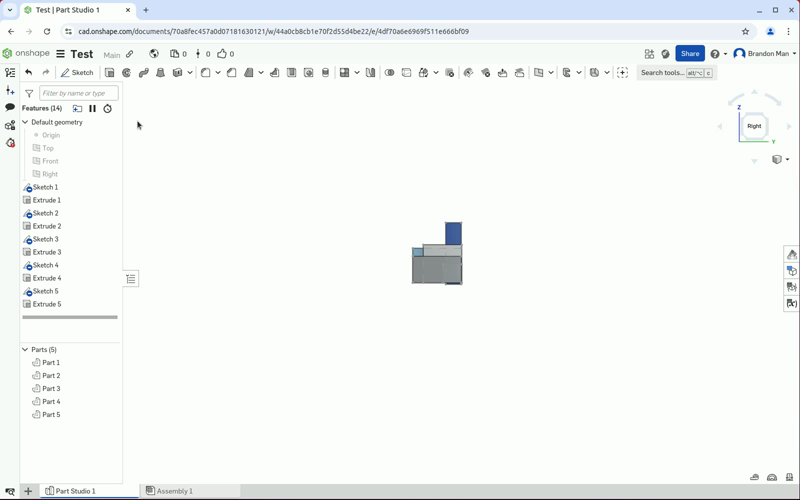
key(shift+7)
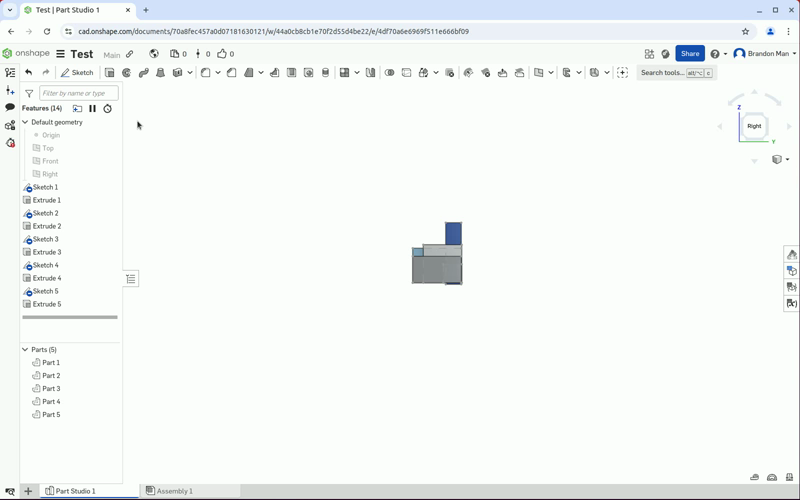
key(right, 2)
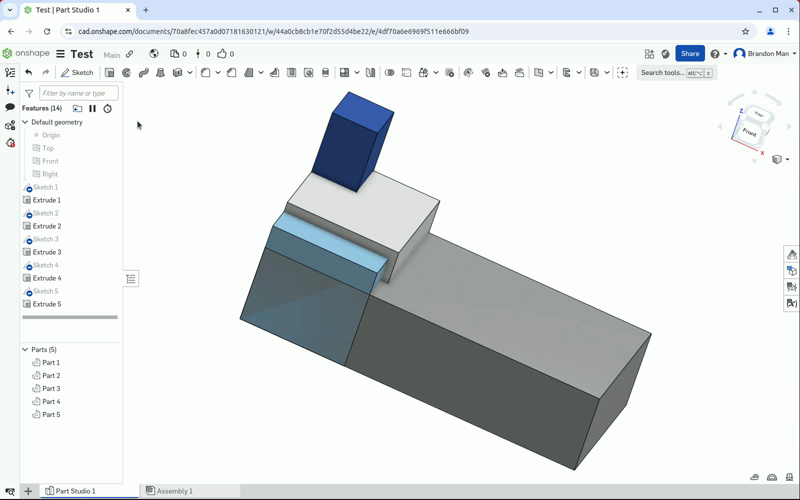
key(down, 2)
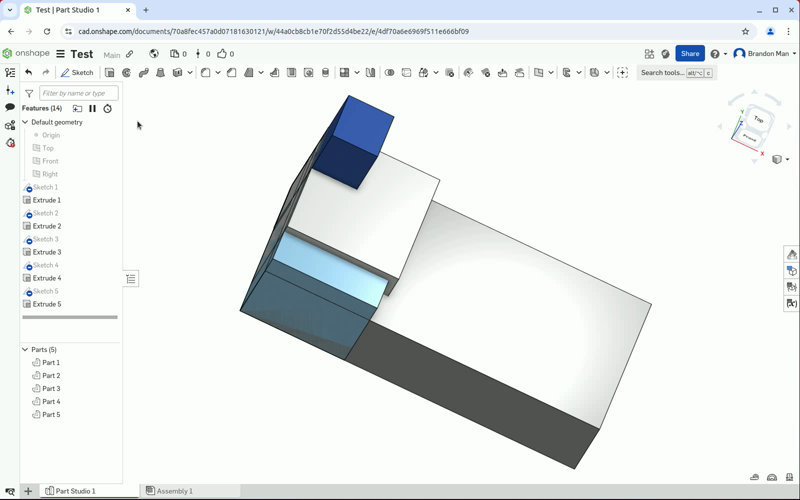
key(up, 2)
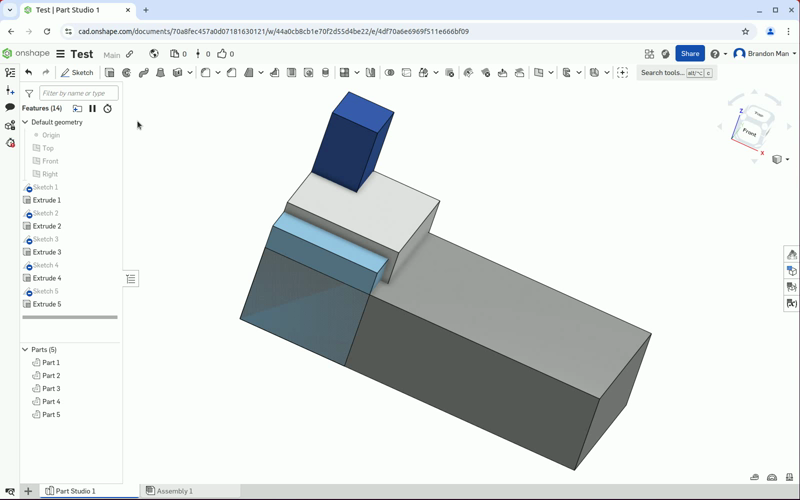
key(left, 2)
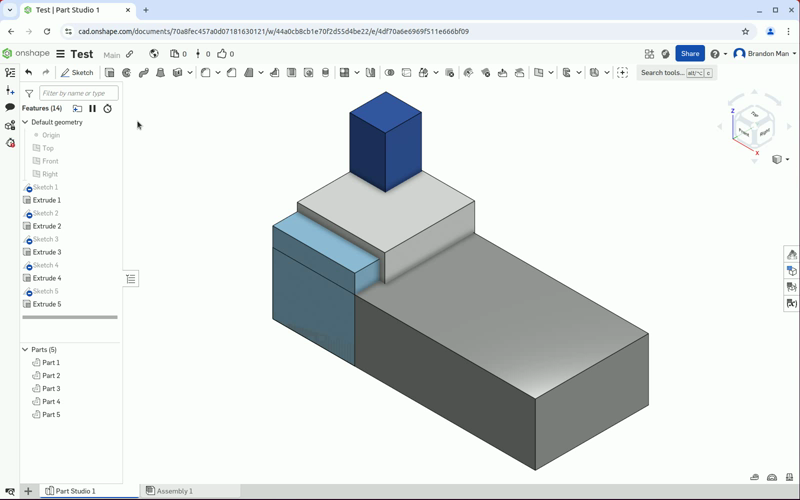
mouse_move(73, 189)
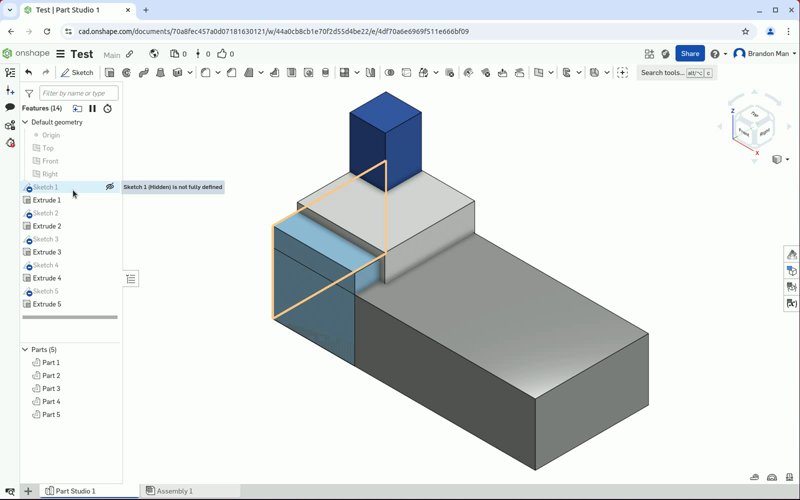
click(73, 189)